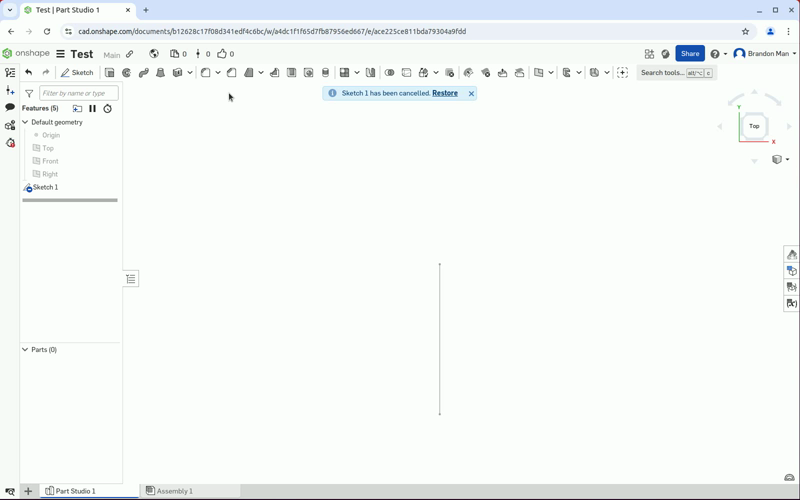
key(shift+h)
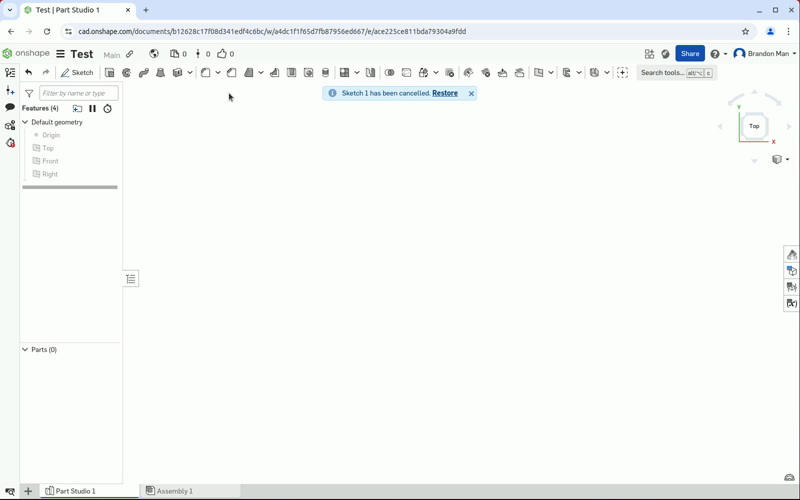
mouse_move(73, 352)
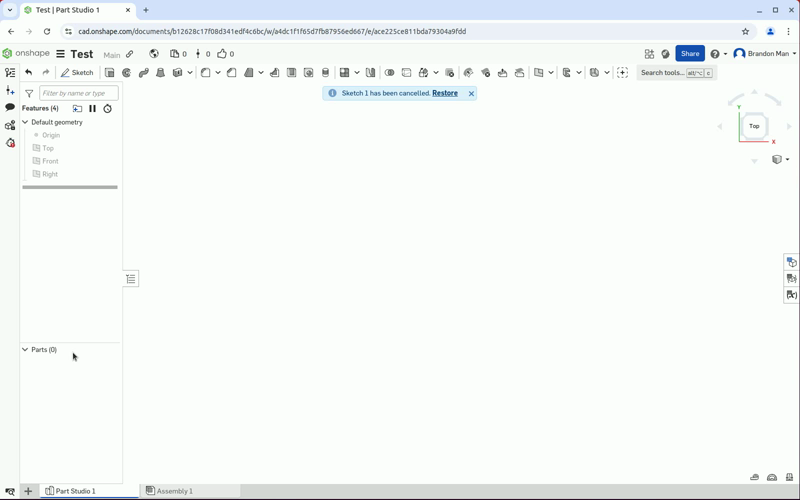
key(y)
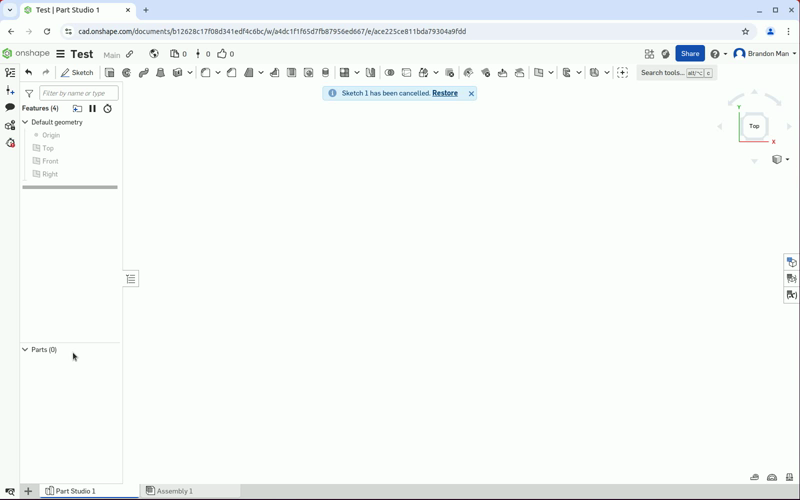
key(shift+p)
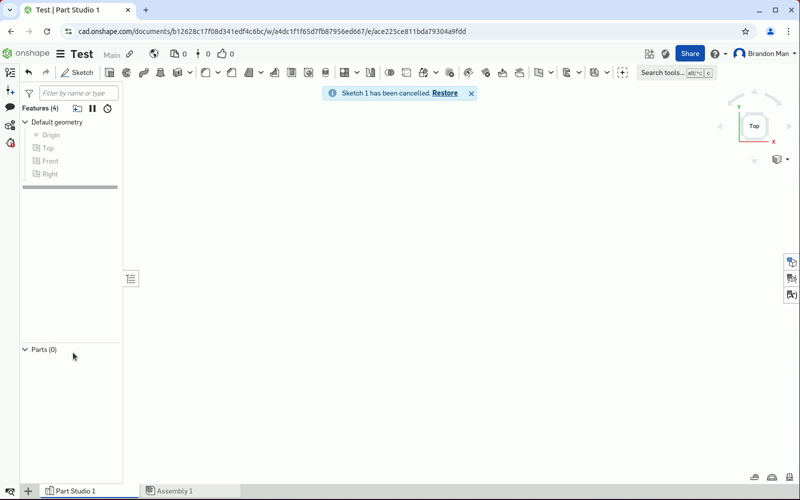
key(space)
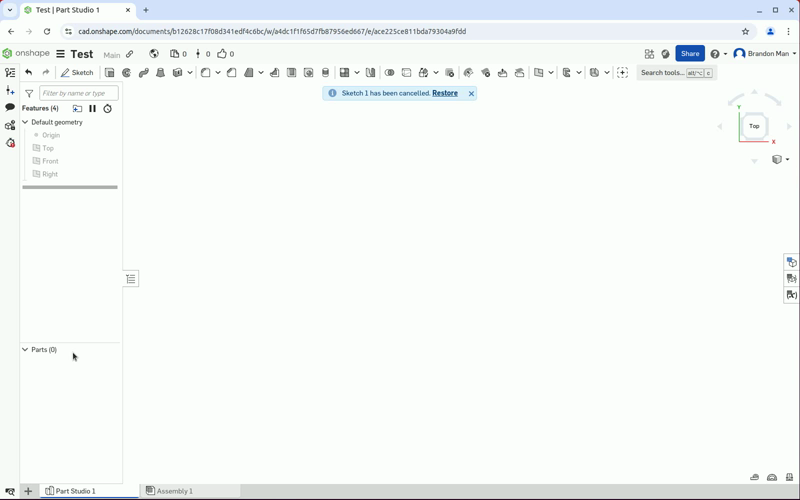
key_down(shift)
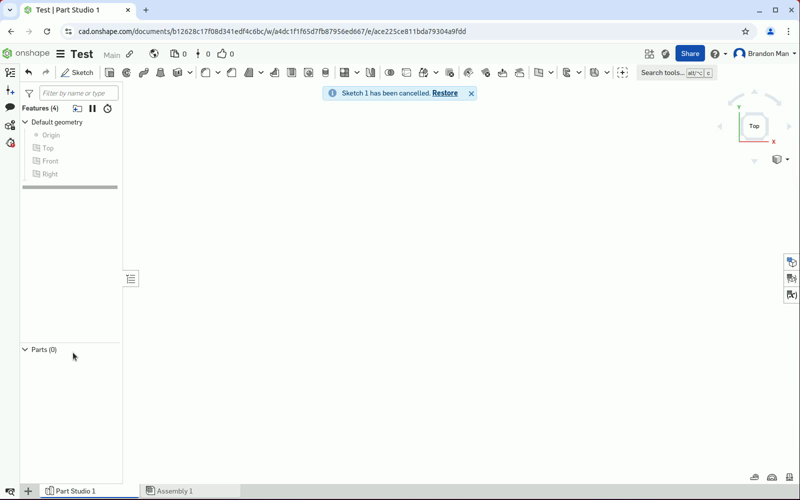
key(up)
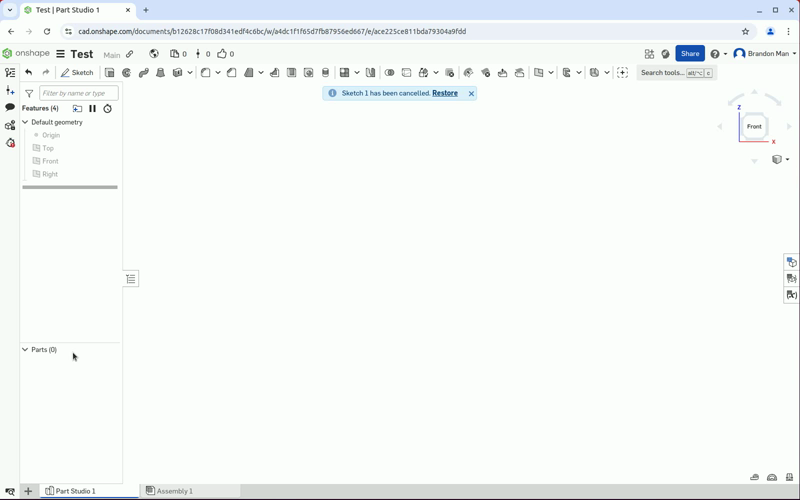
key_up(shift)
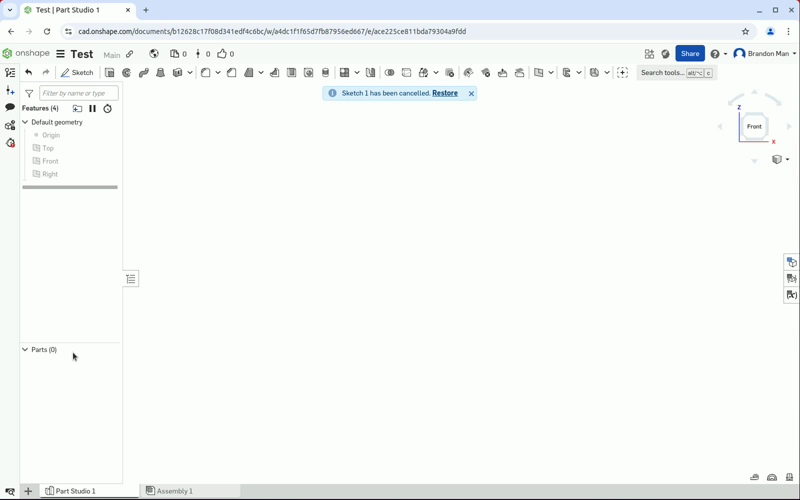
mouse_move(73, 352)
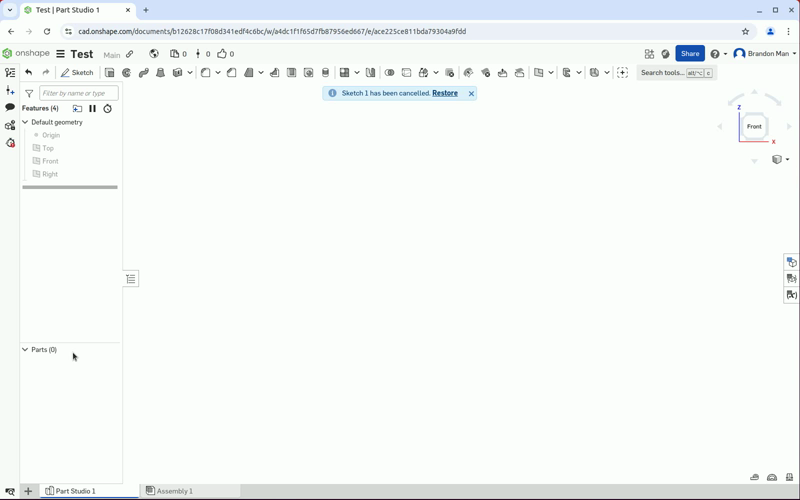
key(shift+y)
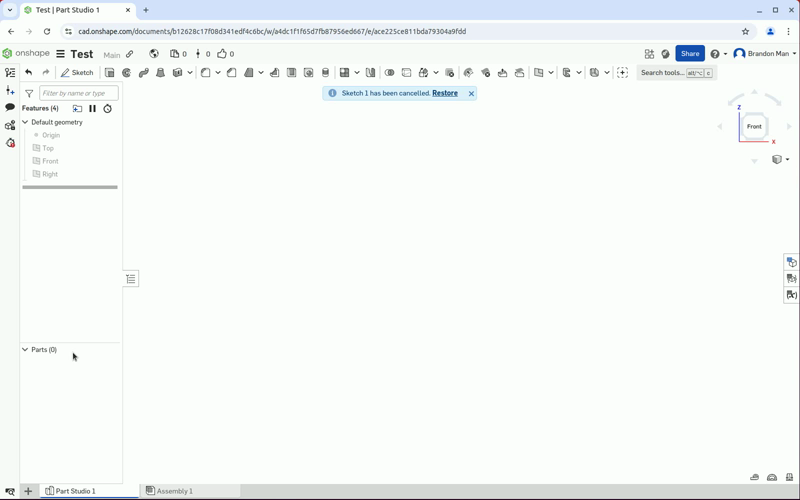
key(shift+s)
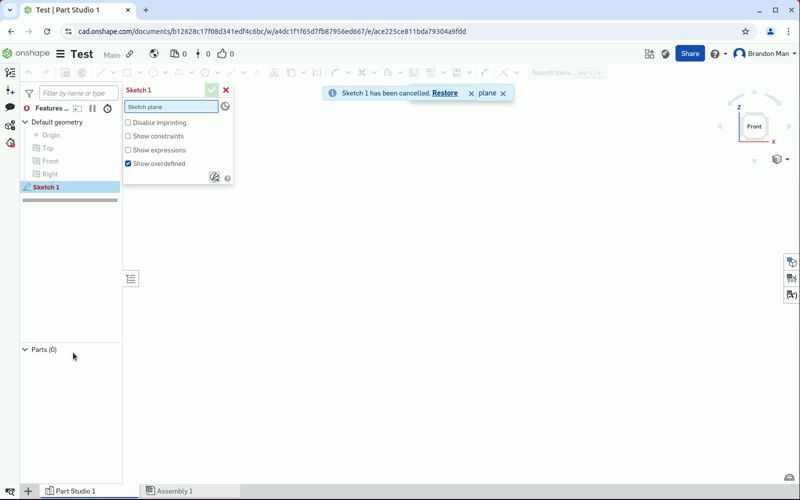
mouse_move(73, 163)
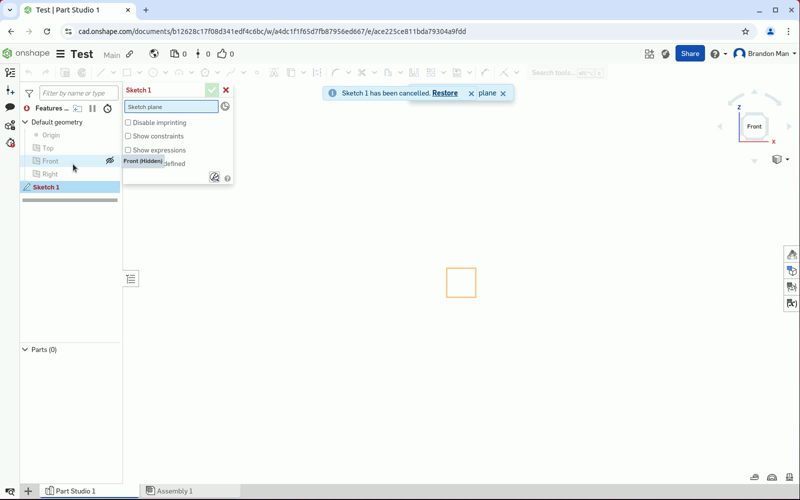
click(73, 163)
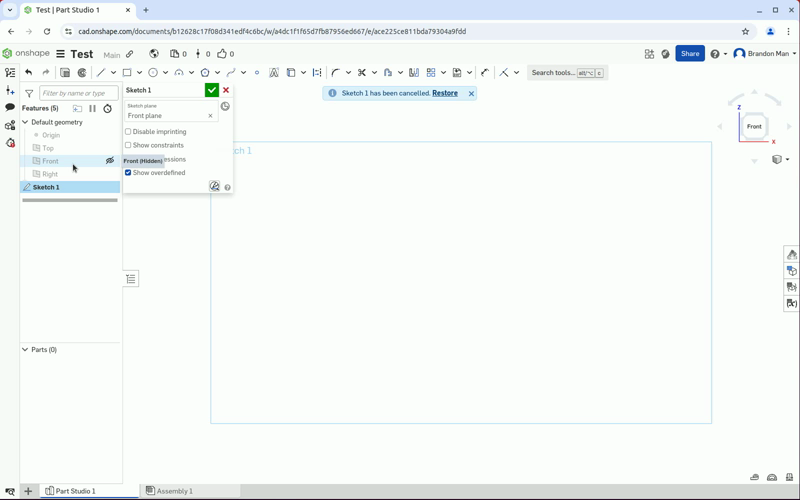
mouse_move(73, 352)
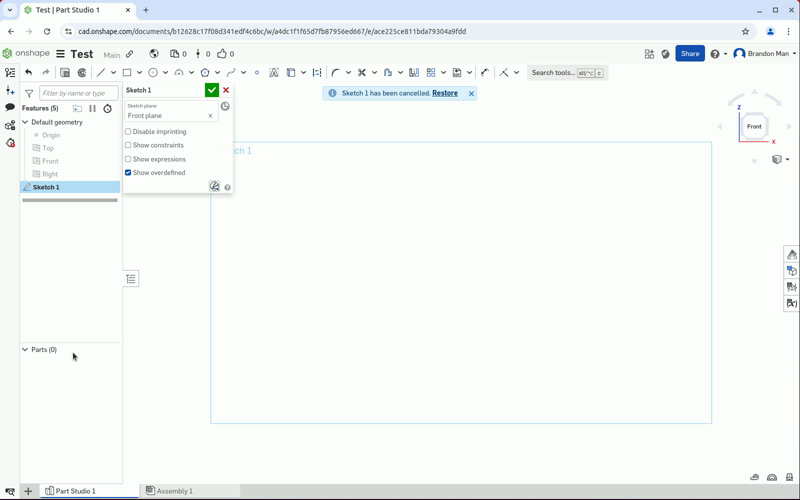
key(y)
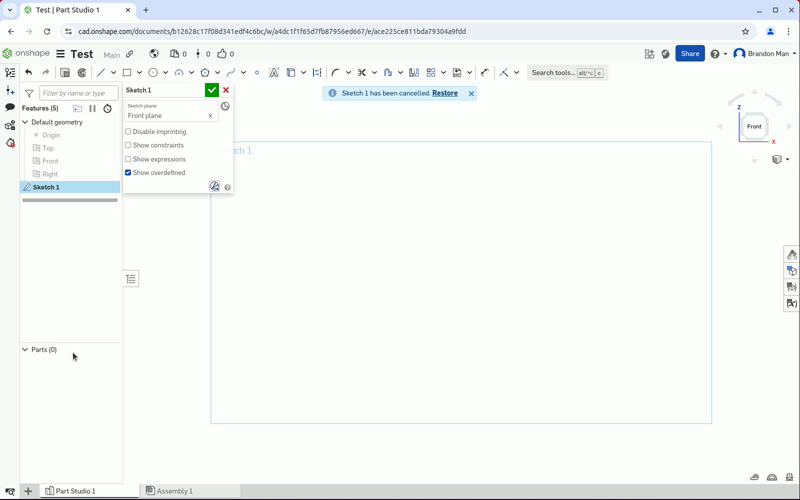
key(l)
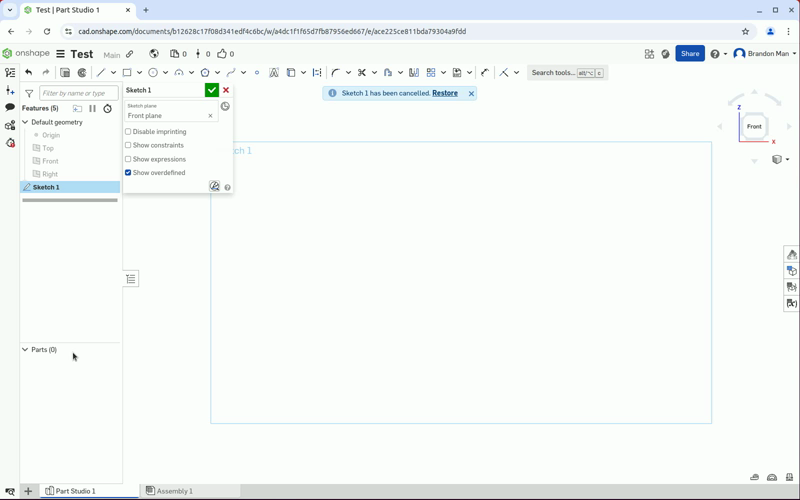
key_down(shift)
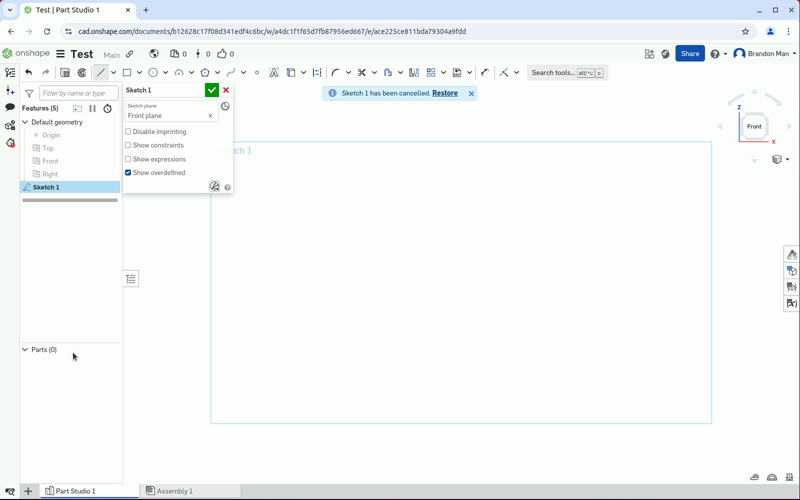
mouse_move(348, 351)
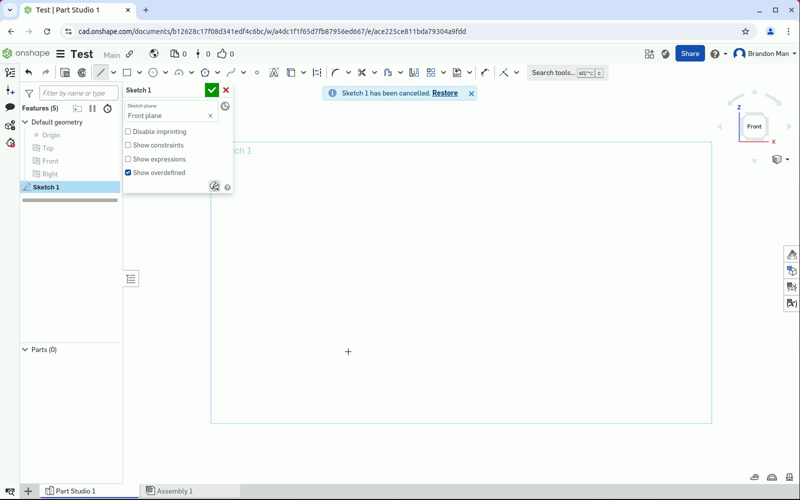
click(348, 351)
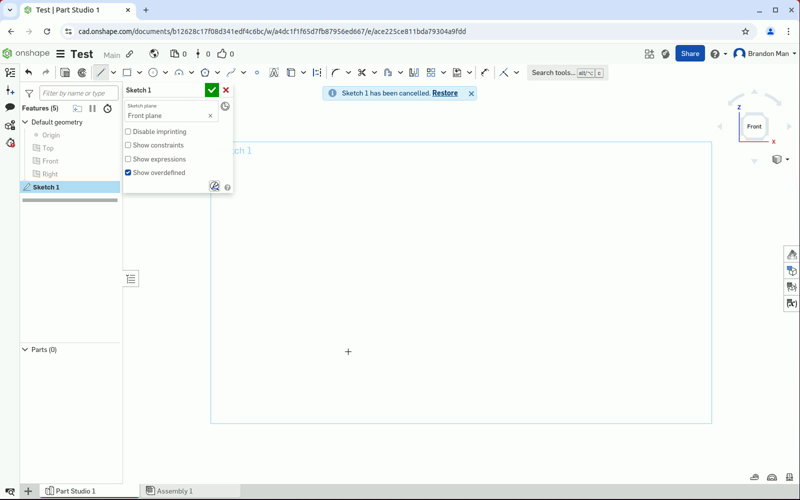
key_up(shift)
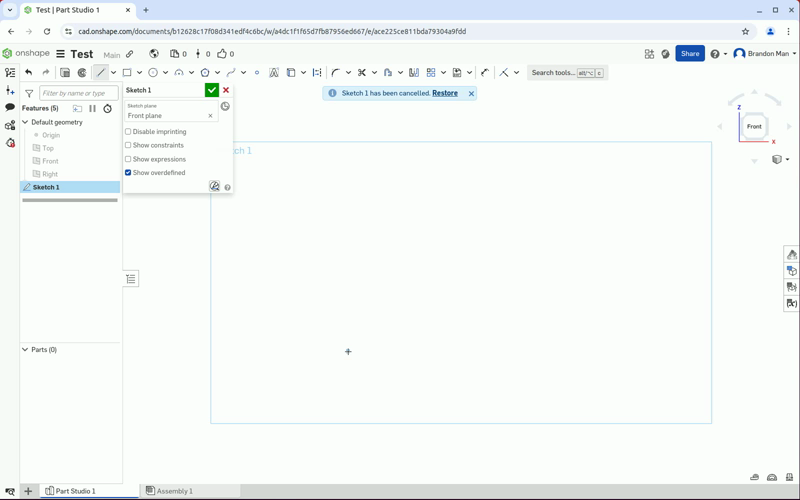
key_down(shift)
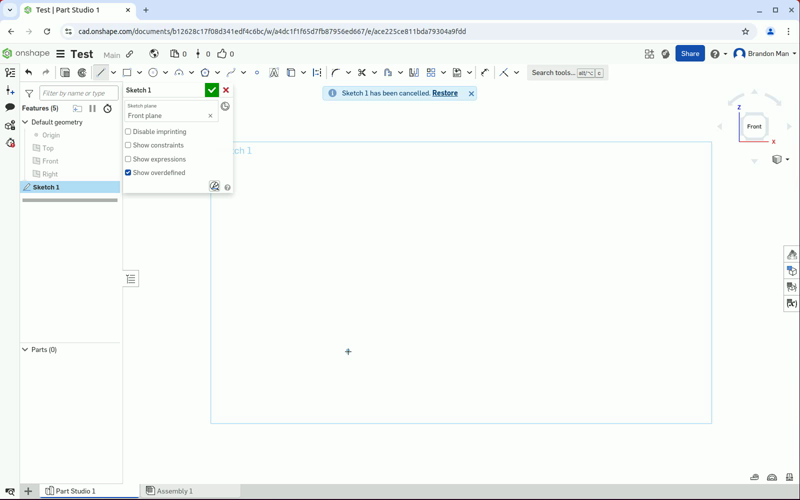
mouse_move(572, 351)
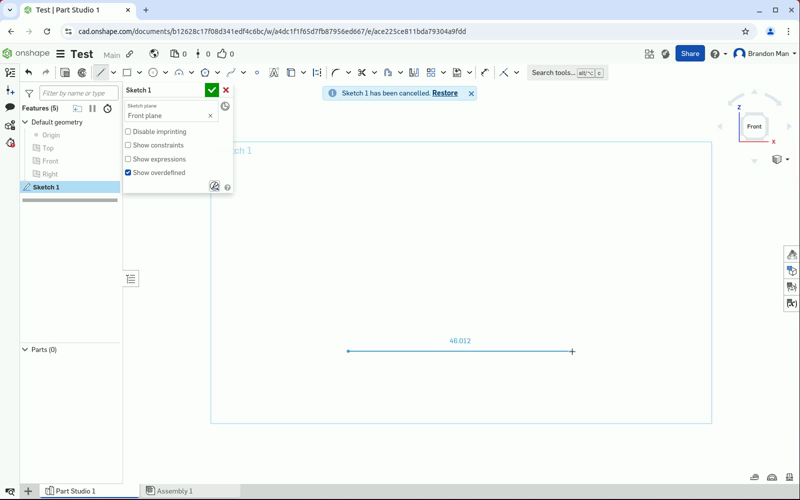
click(572, 351)
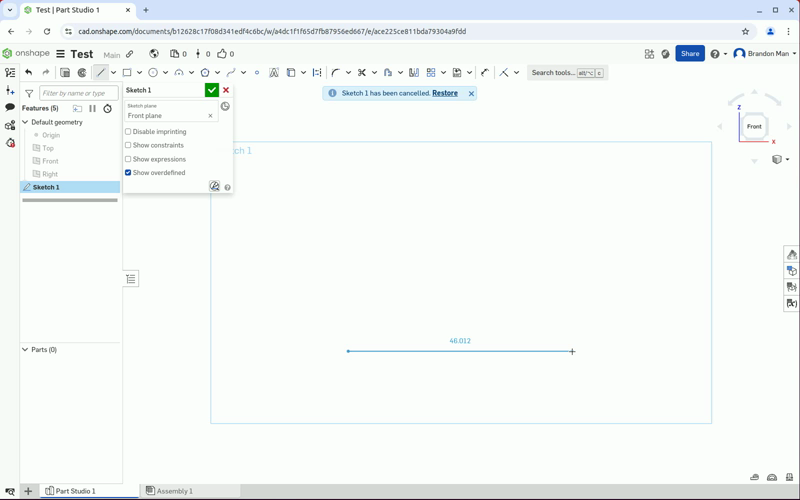
key_up(shift)
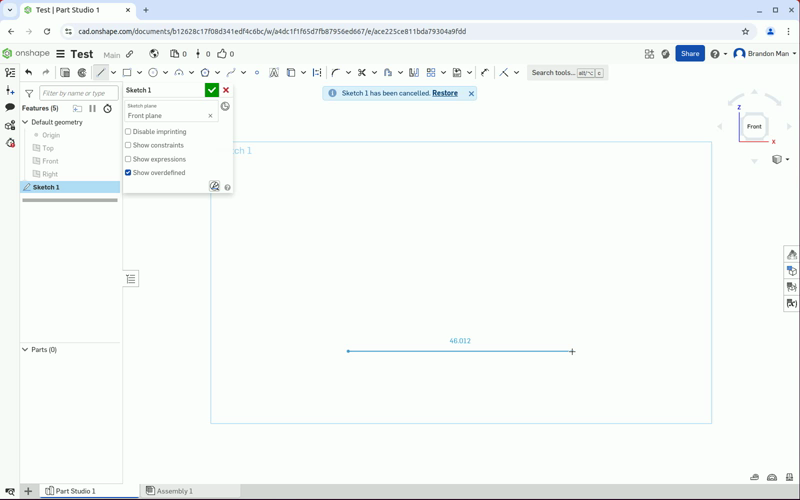
key_down(shift)
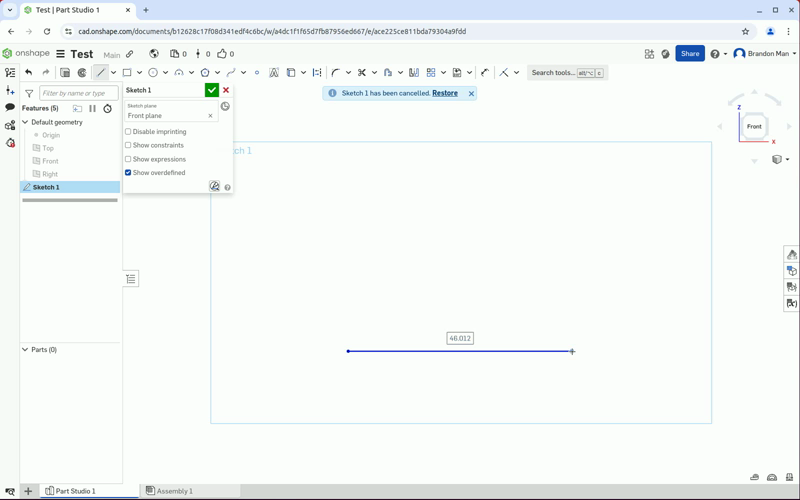
mouse_move(572, 216)
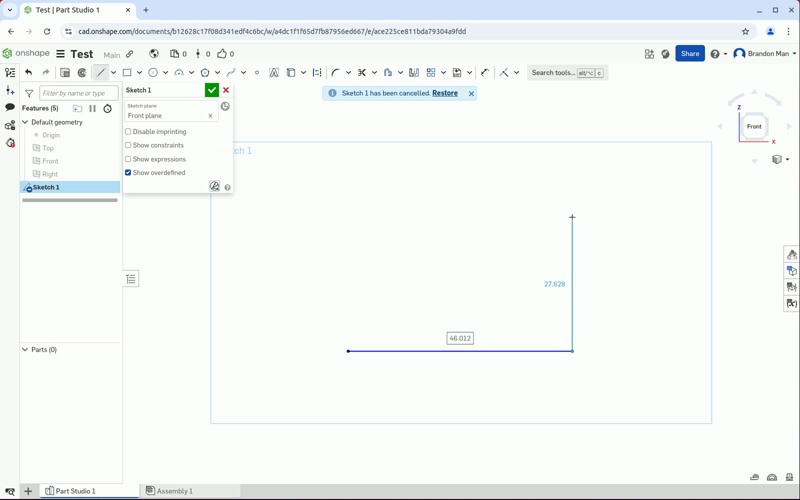
click(572, 216)
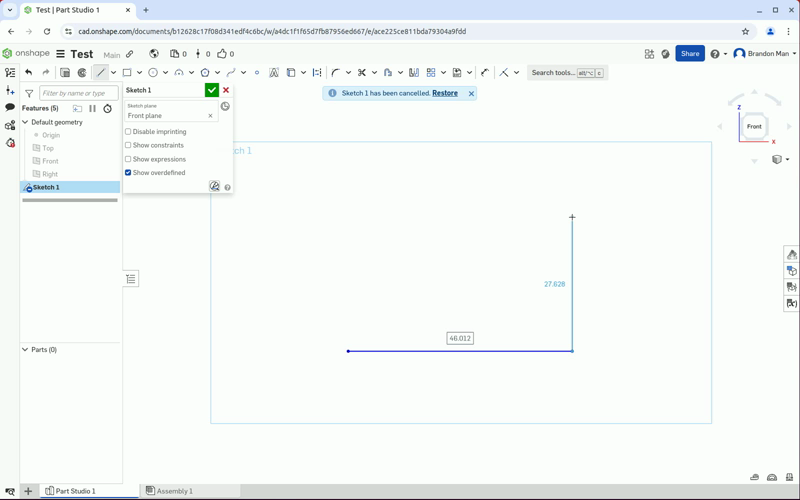
key_up(shift)
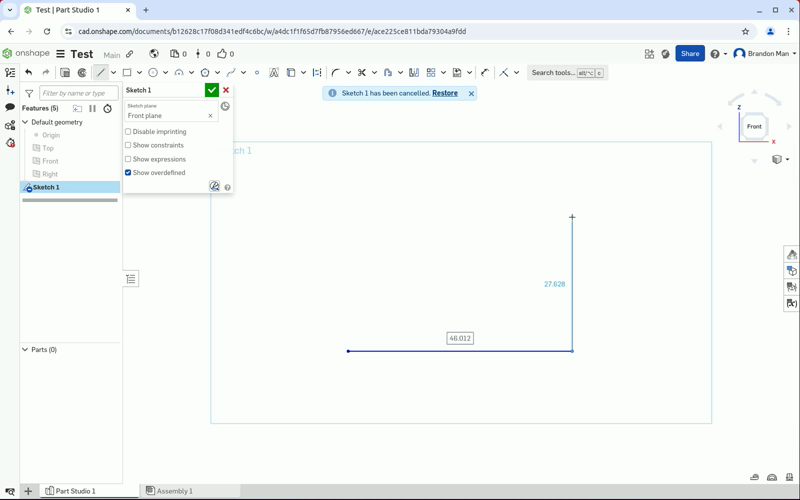
key_down(shift)
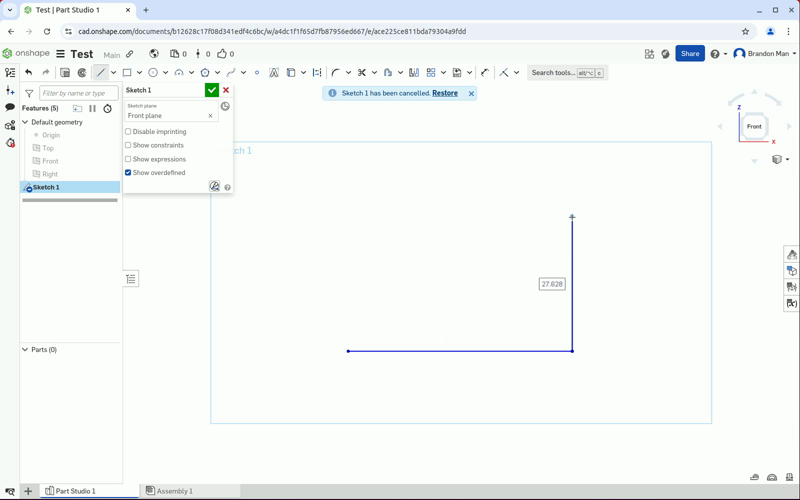
mouse_move(589, 216)
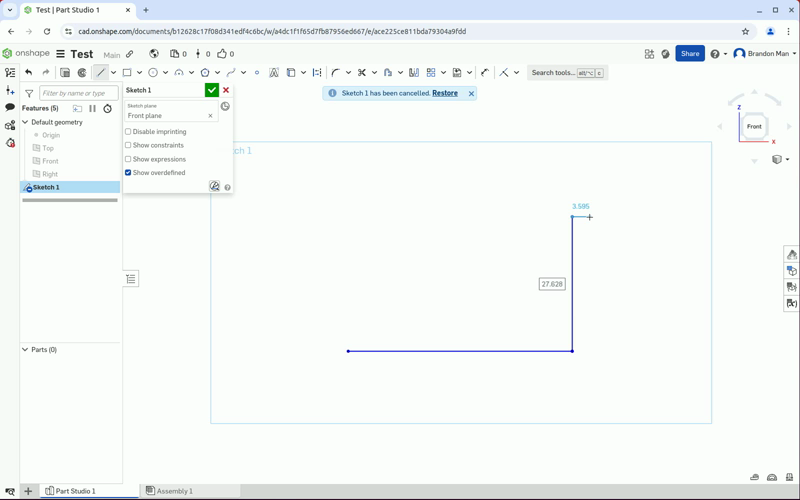
mouse_move(527, 216)
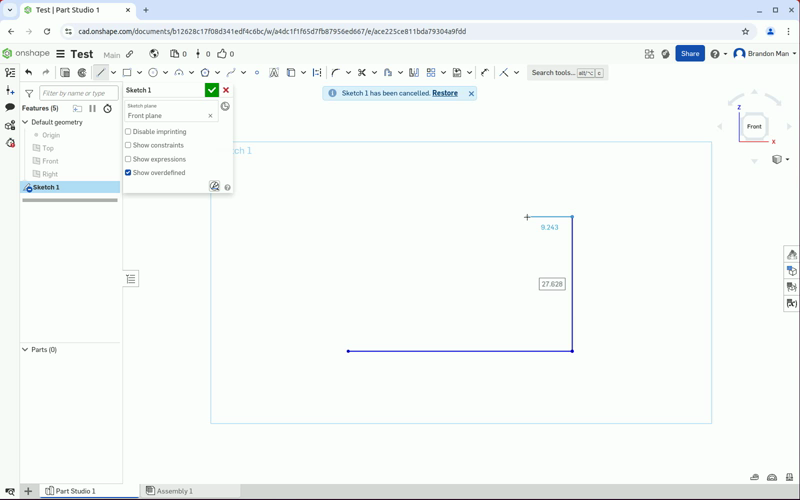
click(527, 216)
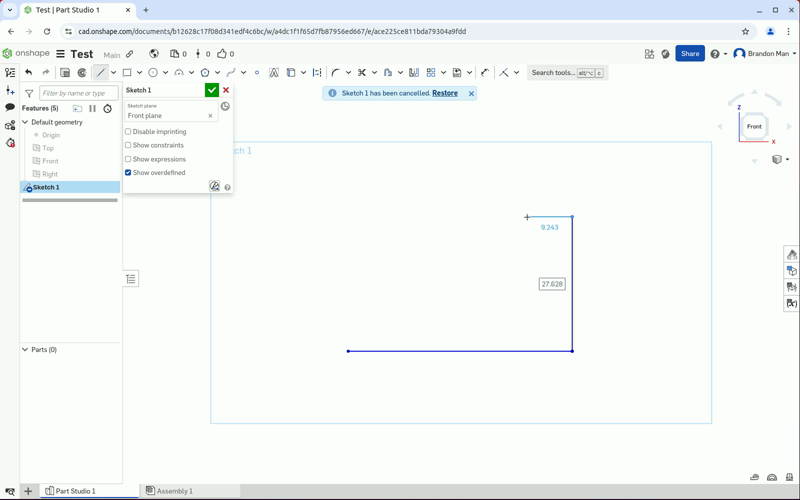
key_up(shift)
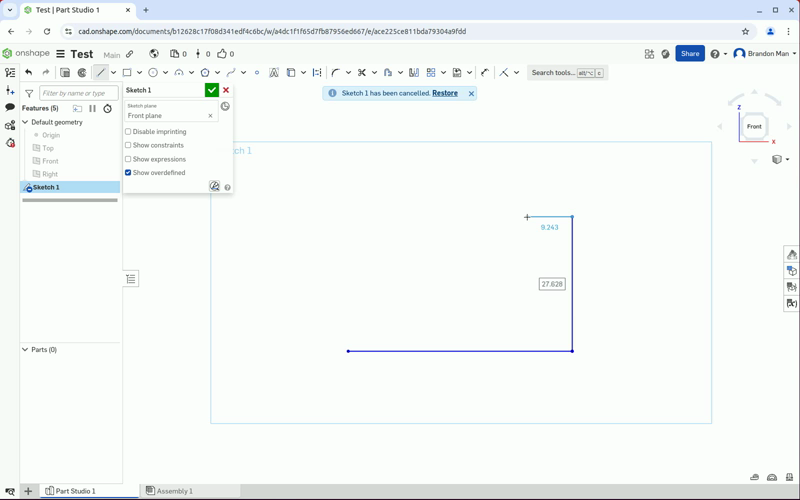
key_down(shift)
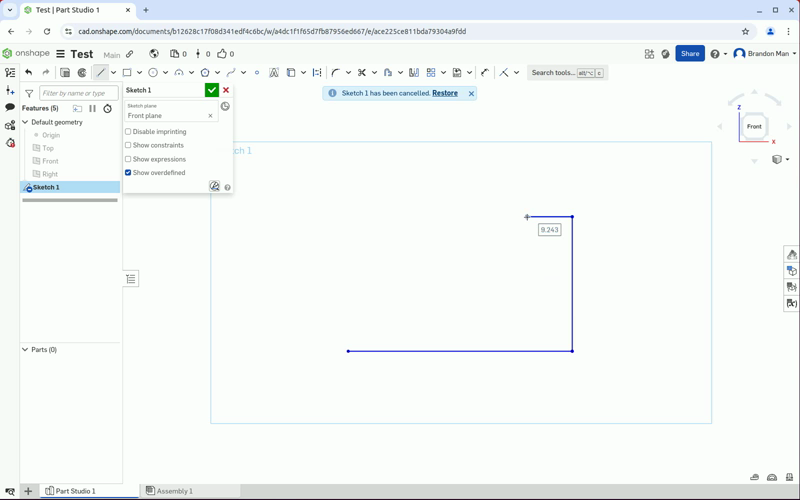
mouse_move(557, 216)
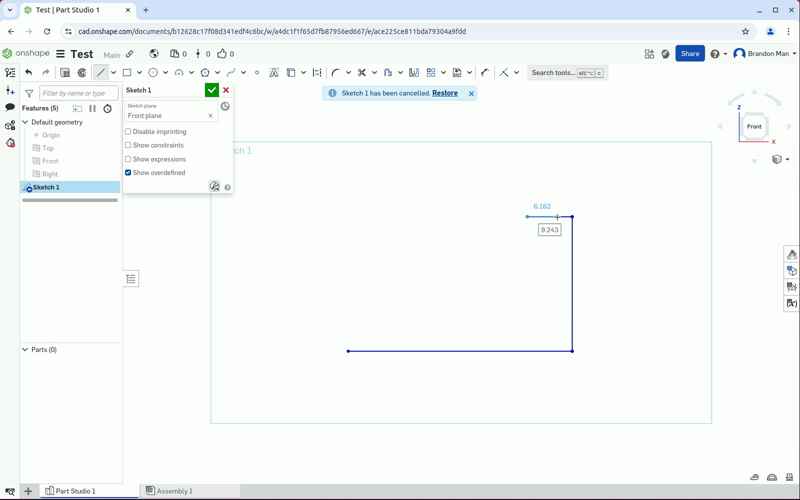
mouse_move(527, 252)
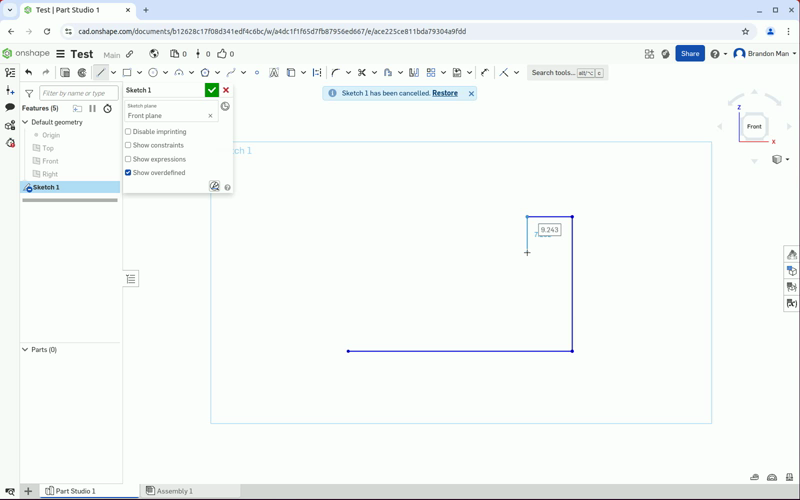
click(527, 252)
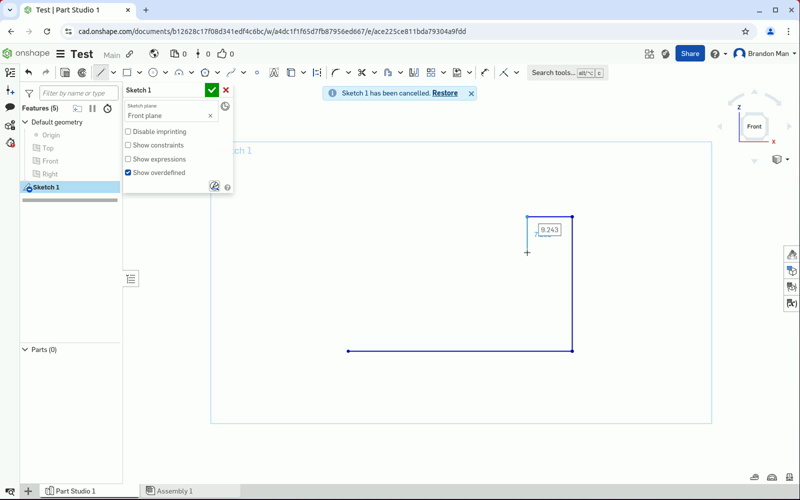
key_up(shift)
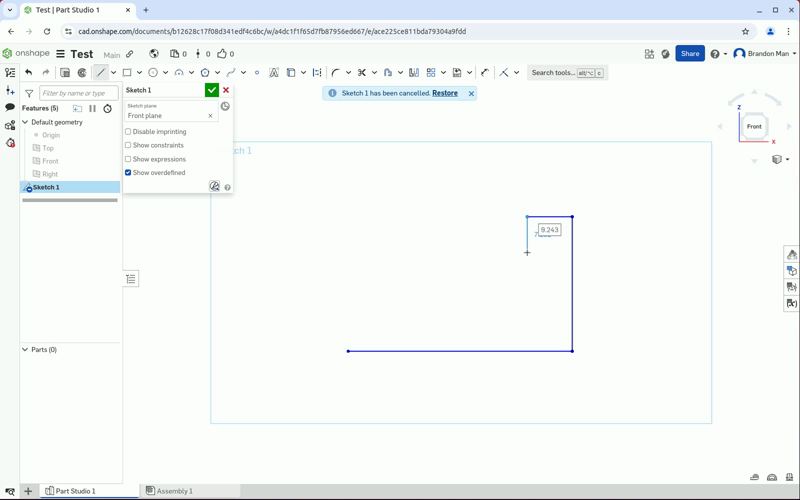
key_down(shift)
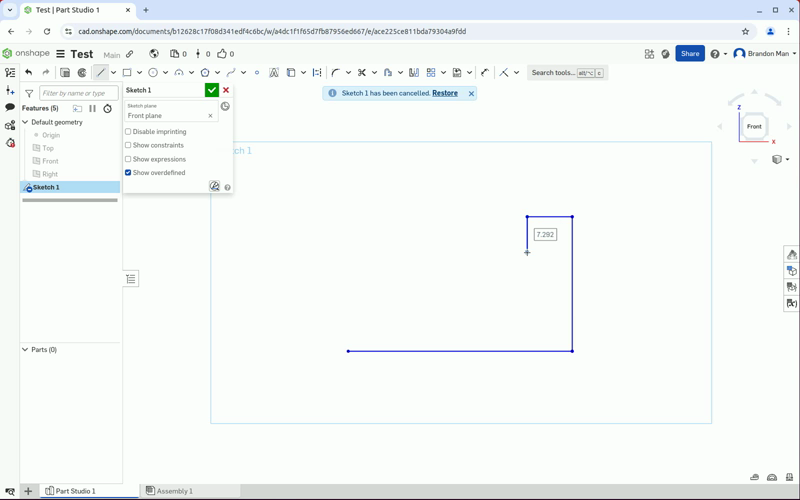
mouse_move(557, 252)
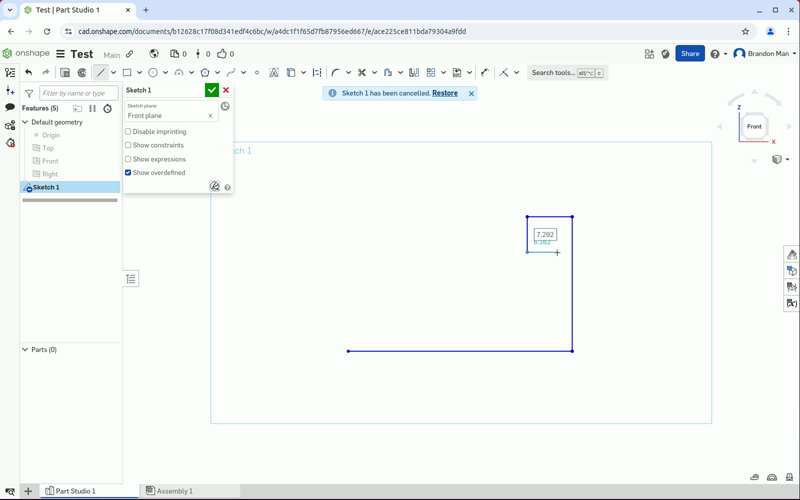
mouse_move(482, 287)
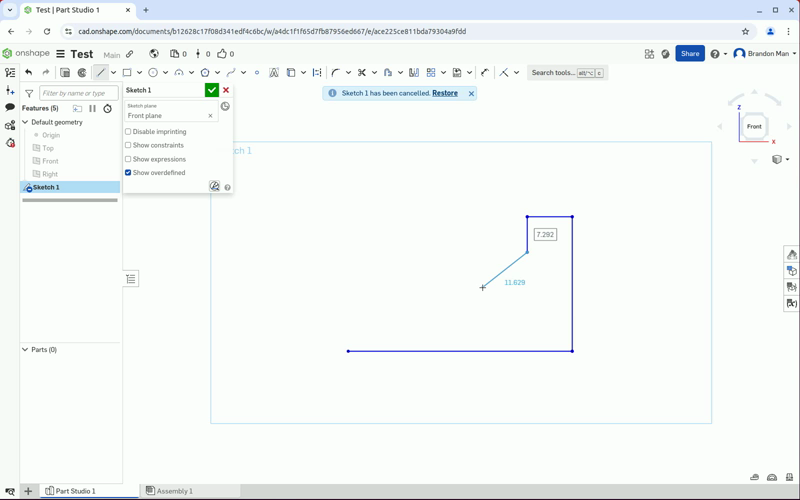
click(482, 287)
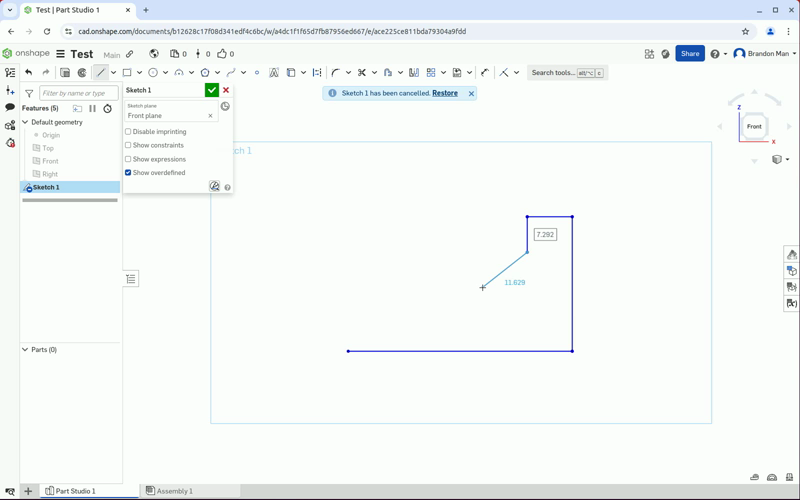
key_up(shift)
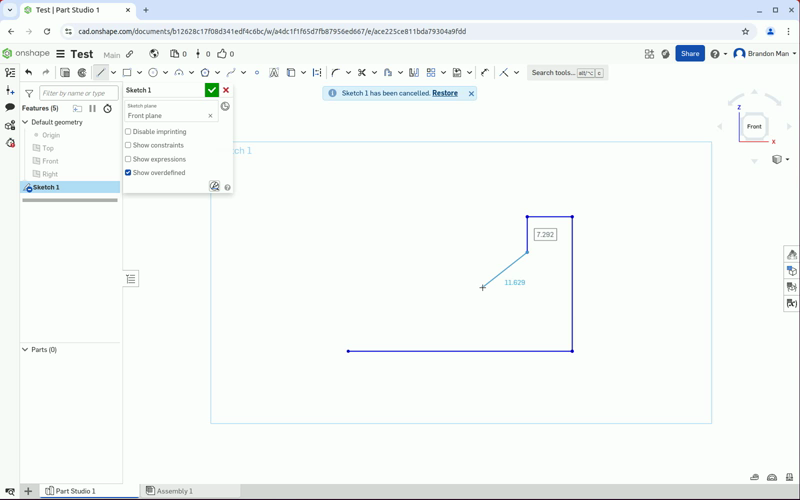
key_down(shift)
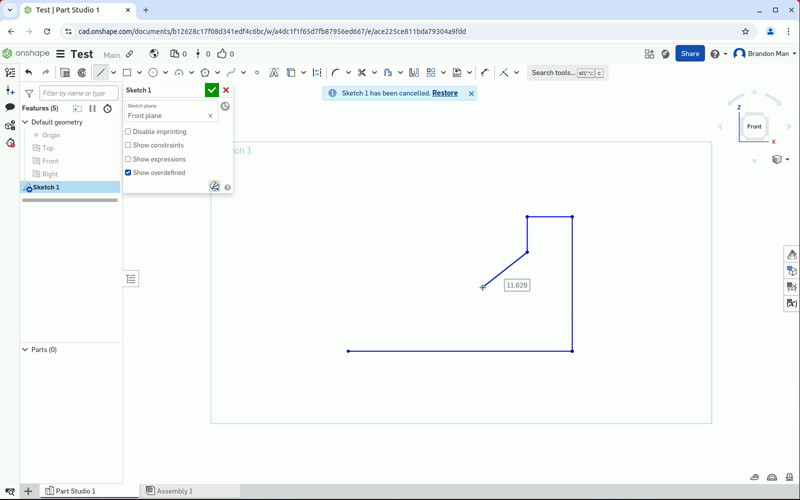
mouse_move(512, 287)
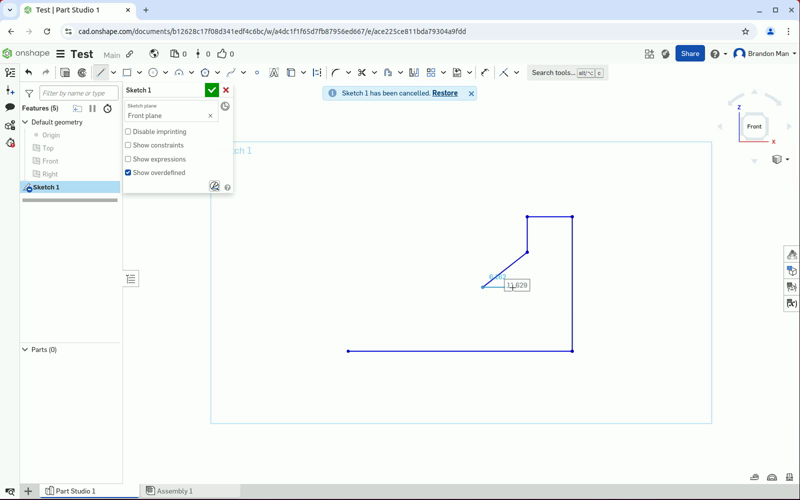
mouse_move(482, 235)
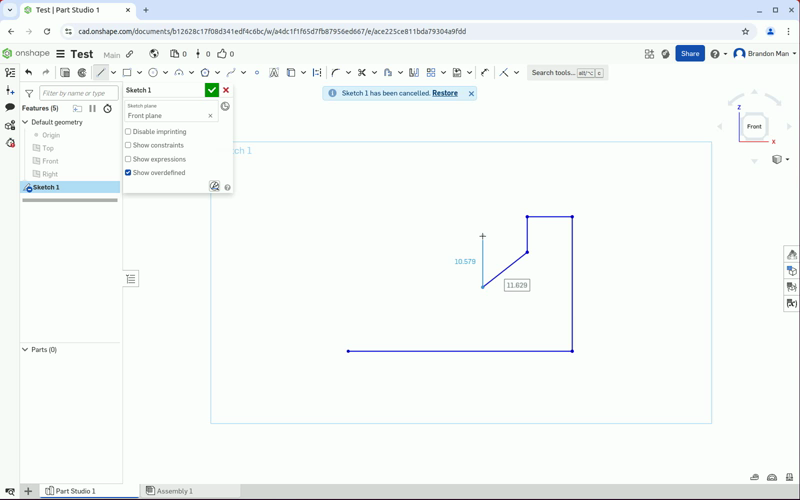
click(482, 235)
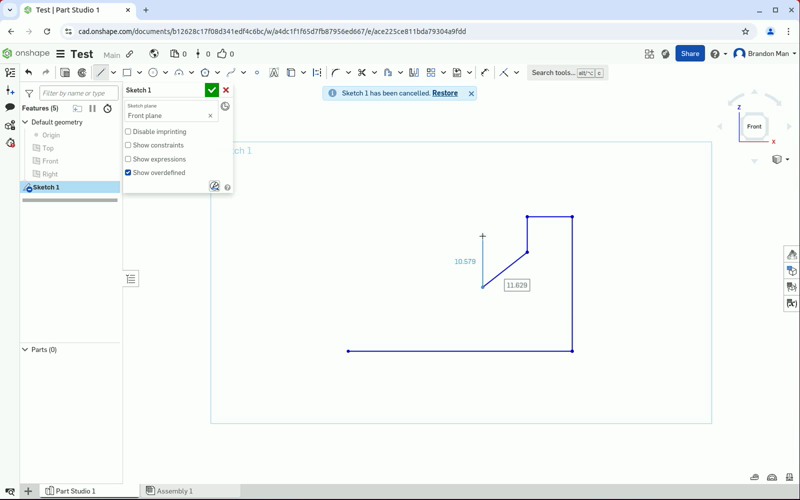
key_up(shift)
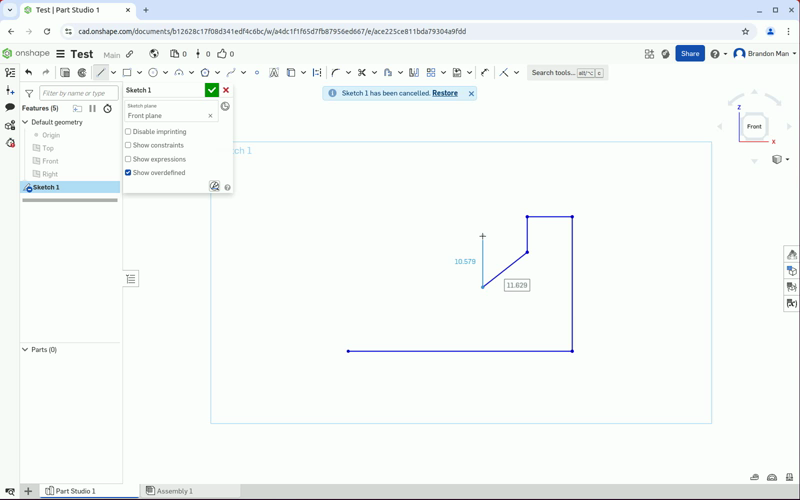
key_down(shift)
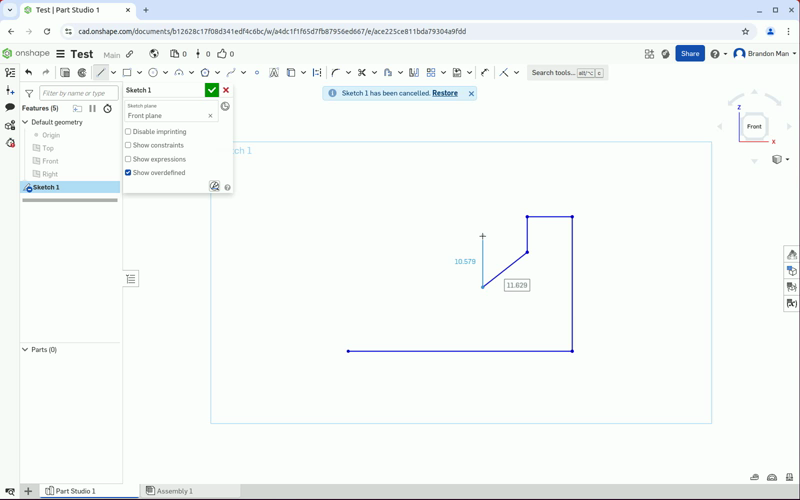
mouse_move(512, 235)
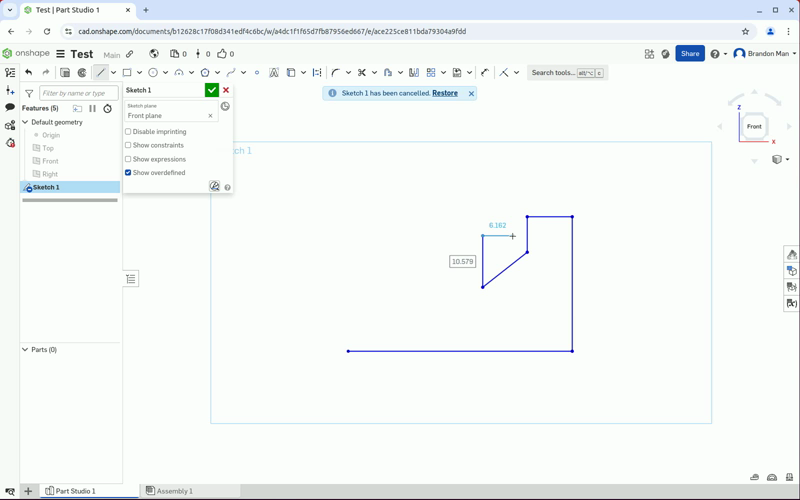
mouse_move(437, 235)
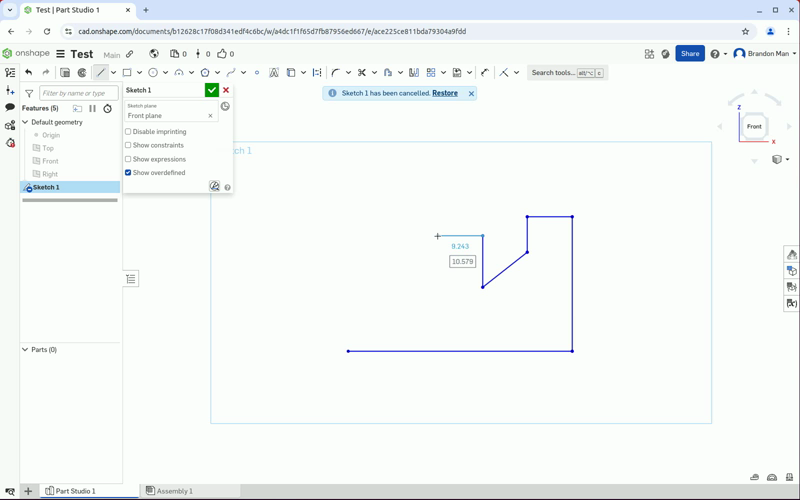
click(437, 235)
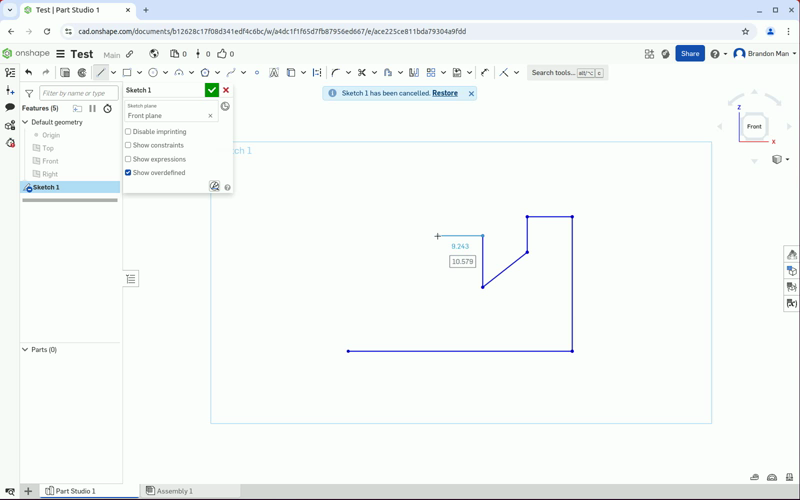
key_up(shift)
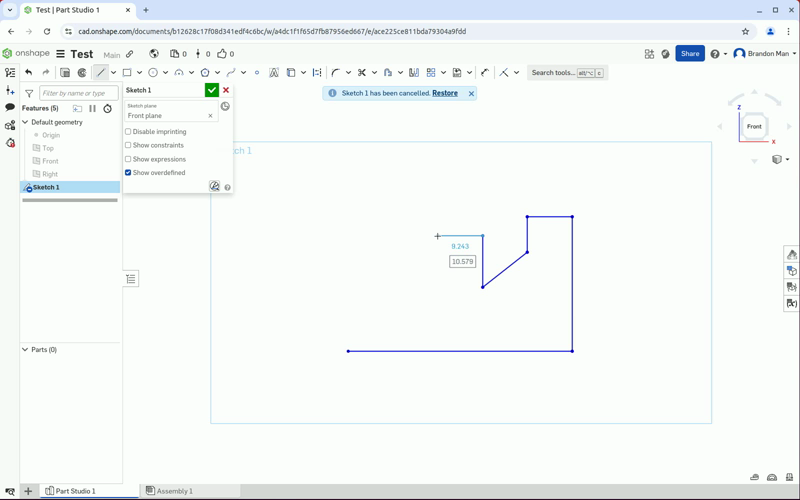
key_down(shift)
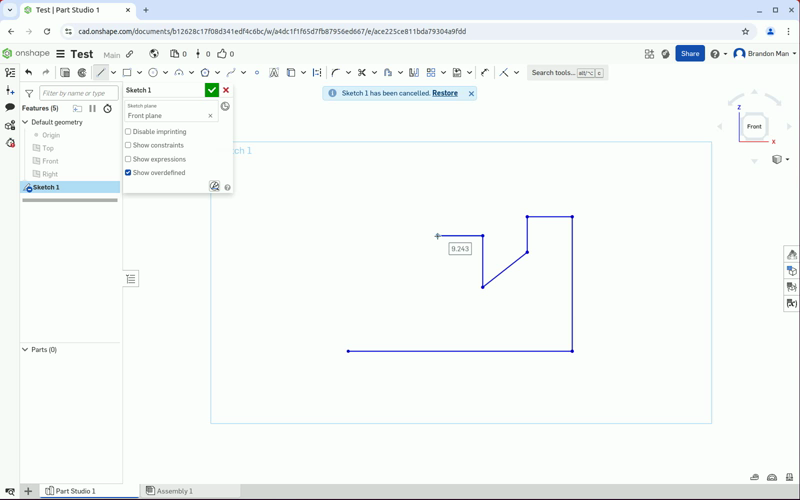
mouse_move(467, 235)
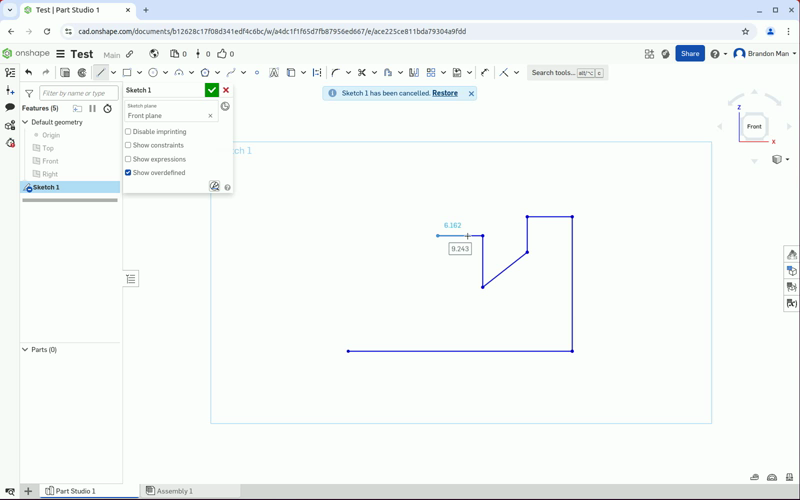
mouse_move(437, 287)
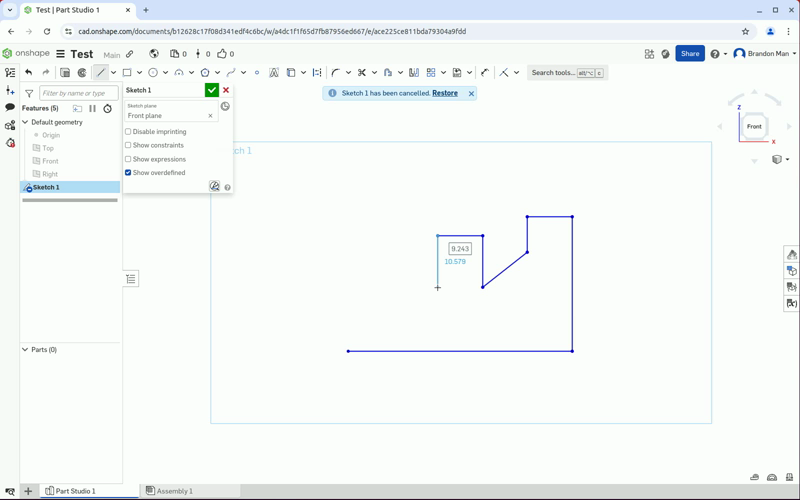
click(437, 287)
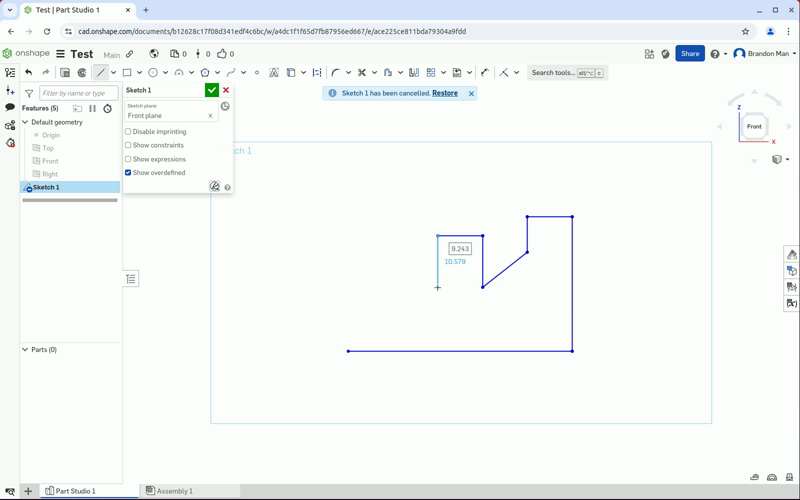
key_up(shift)
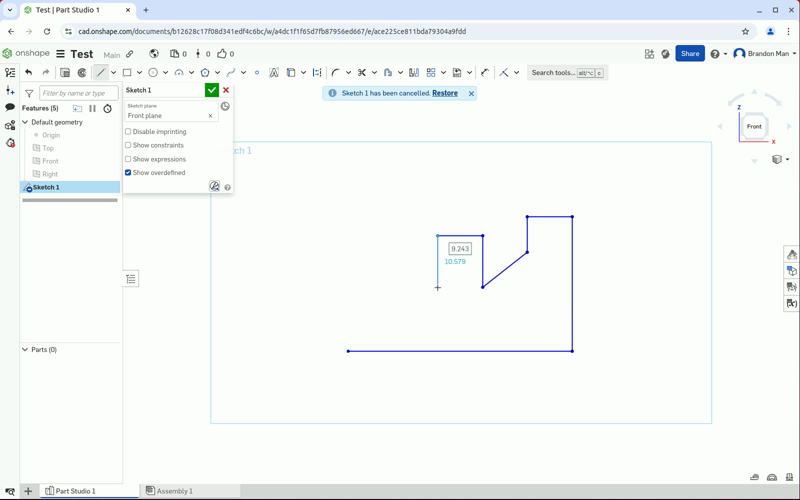
key_down(shift)
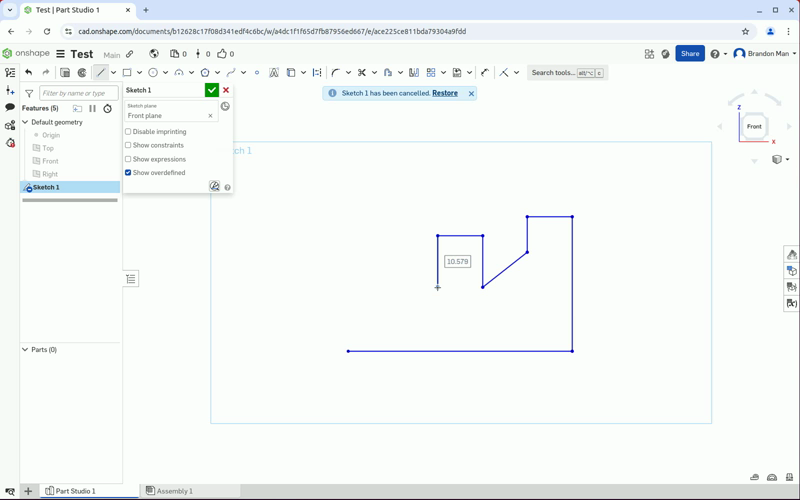
mouse_move(467, 287)
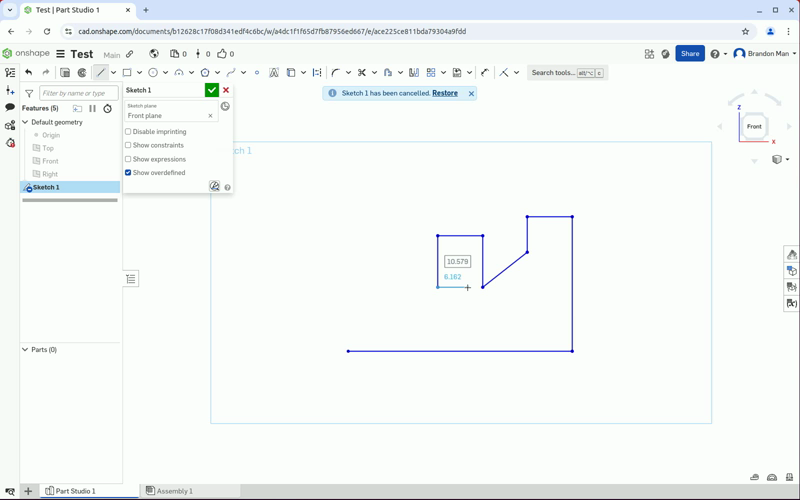
mouse_move(392, 287)
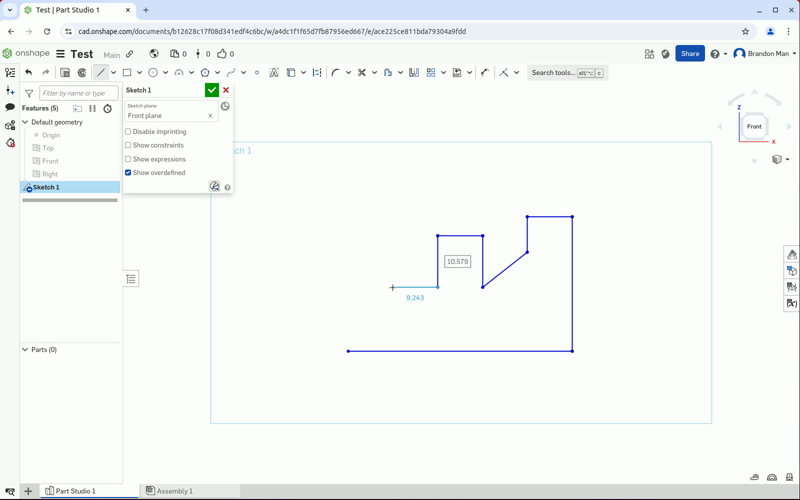
click(392, 287)
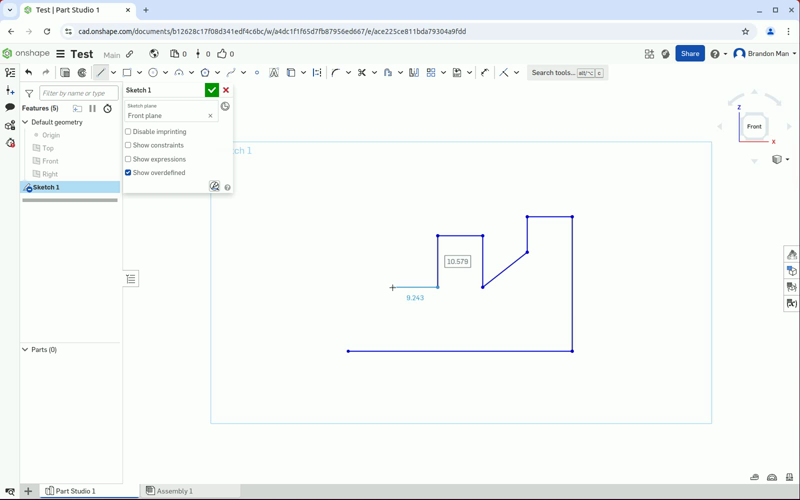
key_up(shift)
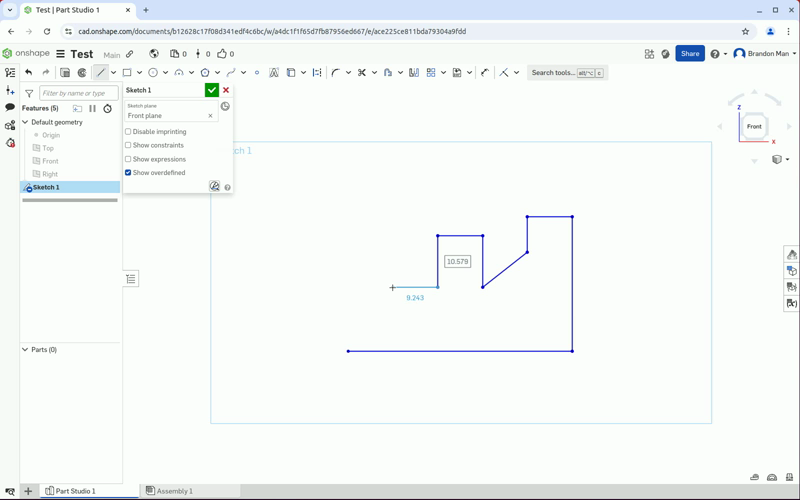
key_down(shift)
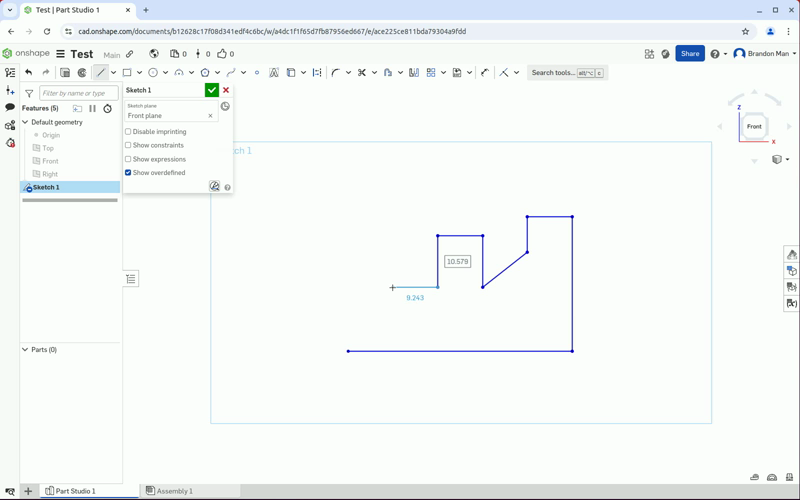
mouse_move(422, 287)
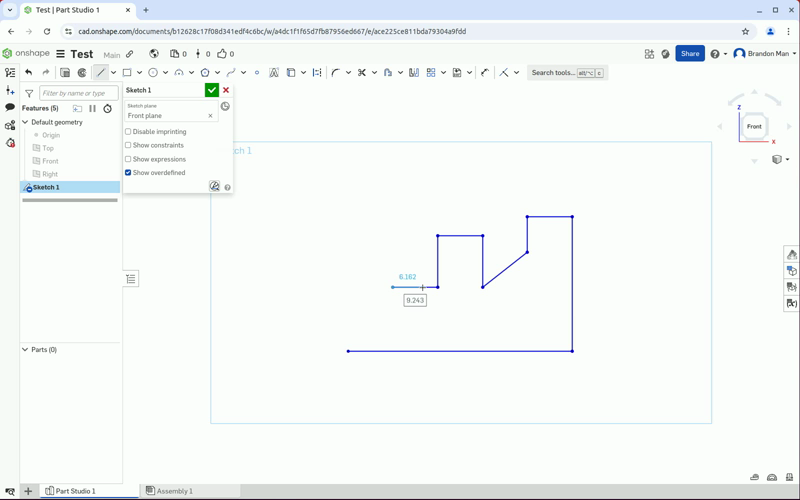
mouse_move(392, 306)
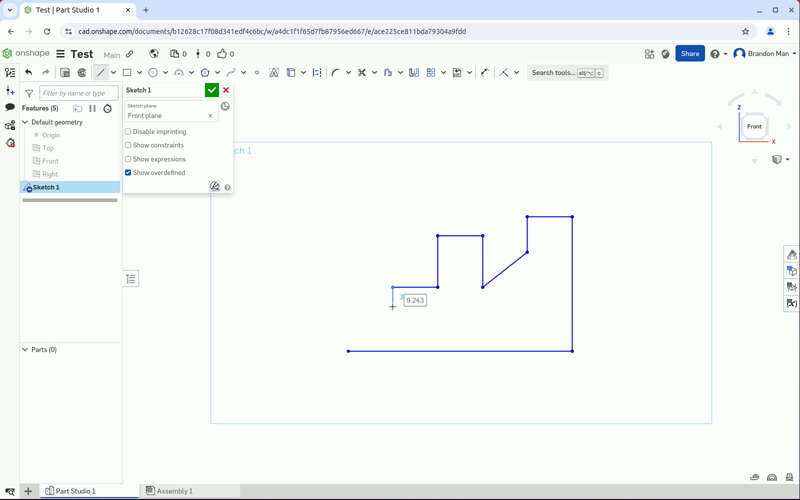
click(392, 306)
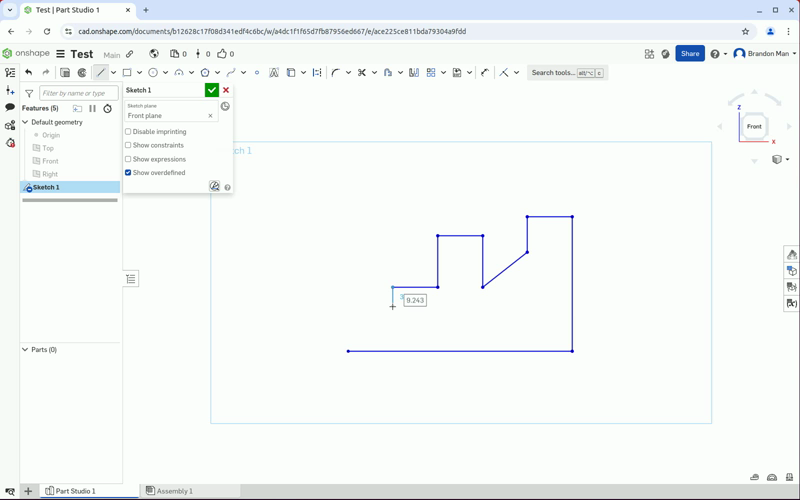
key_up(shift)
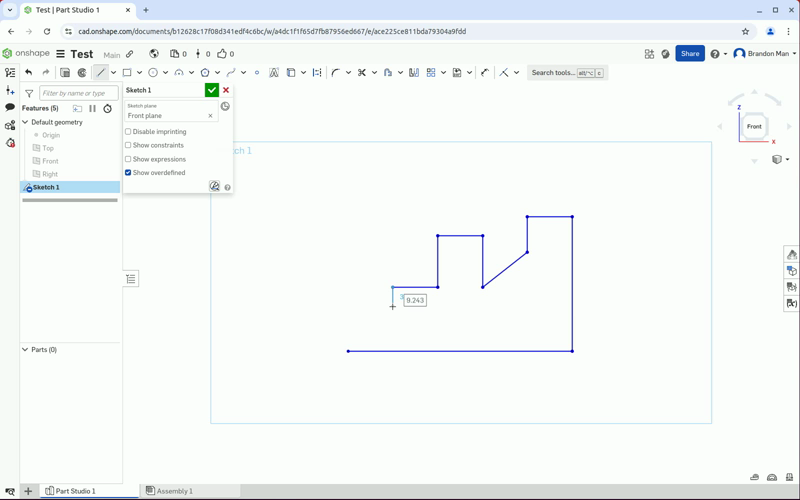
key_down(shift)
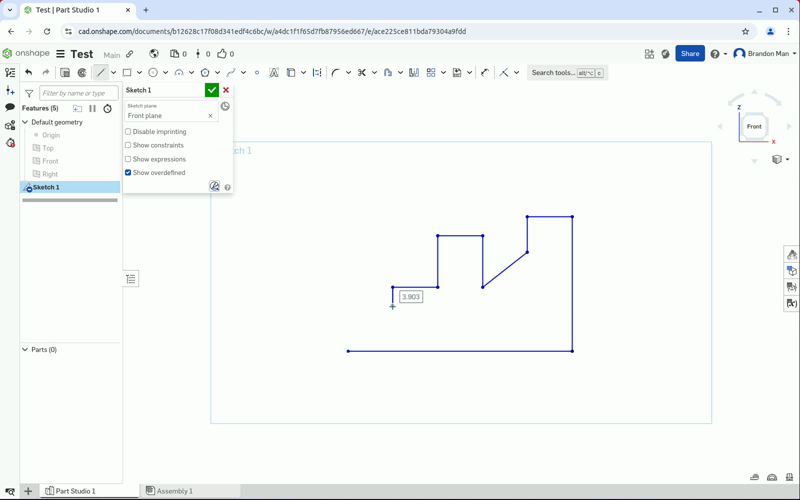
mouse_move(422, 306)
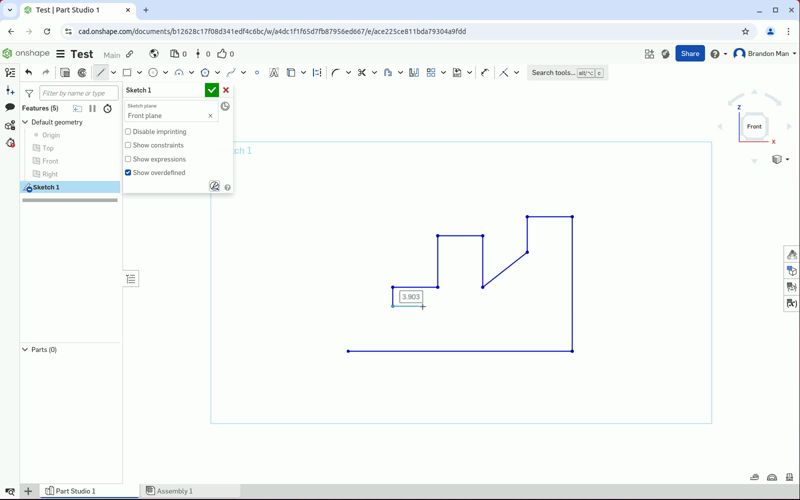
mouse_move(348, 306)
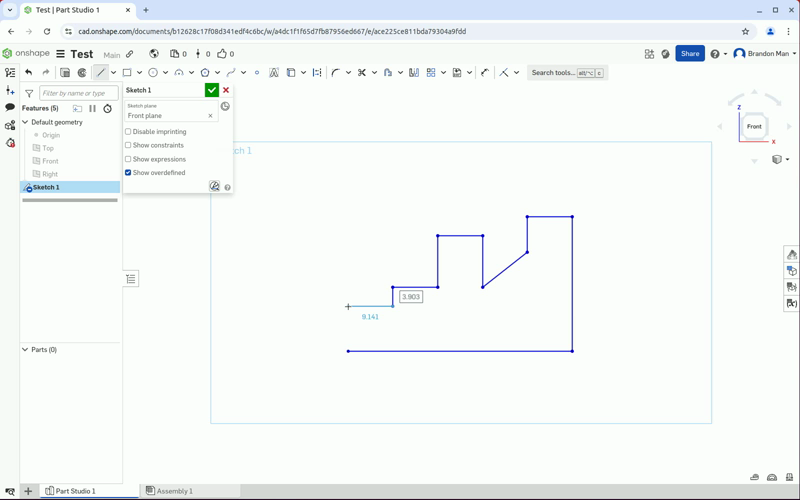
click(348, 306)
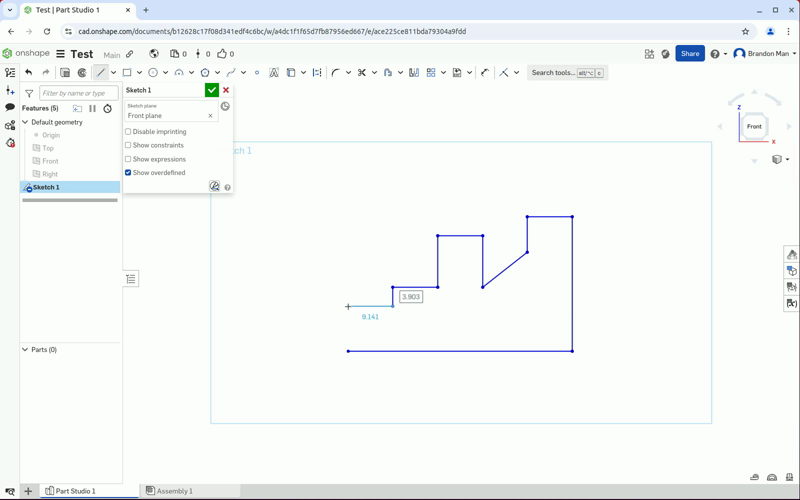
key_up(shift)
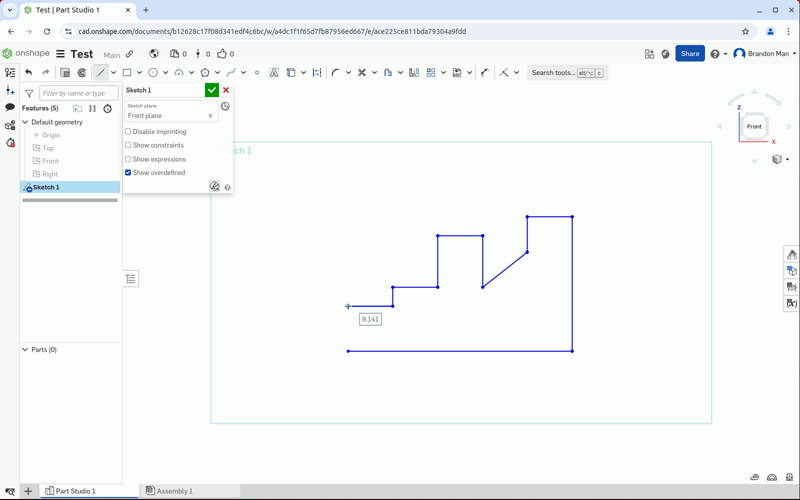
mouse_move(378, 306)
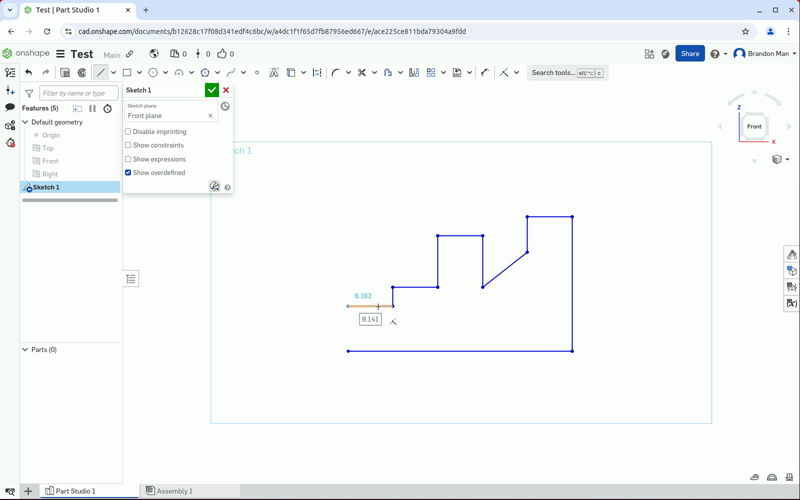
key_down(shift)
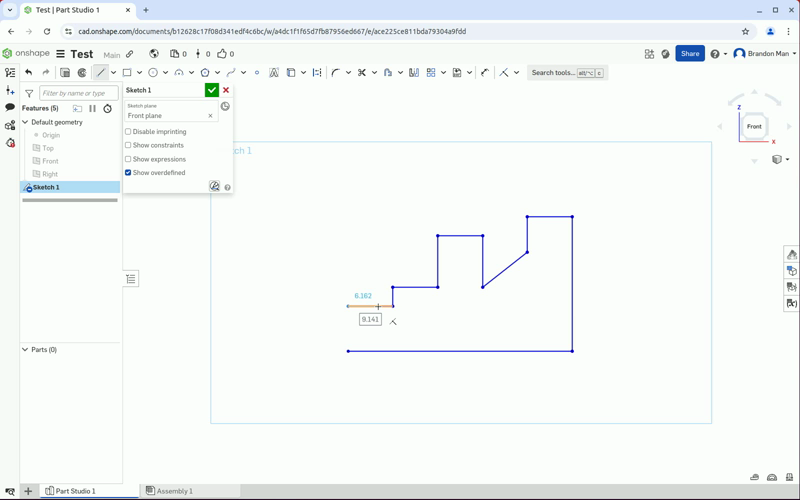
mouse_move(348, 351)
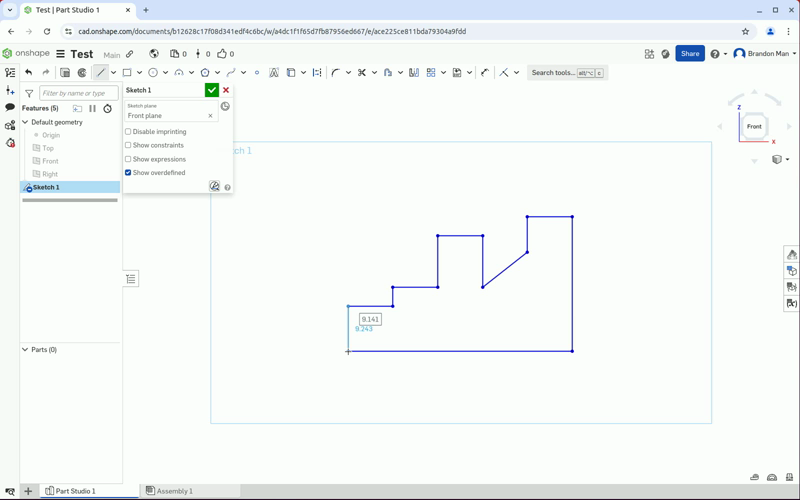
key_up(shift)
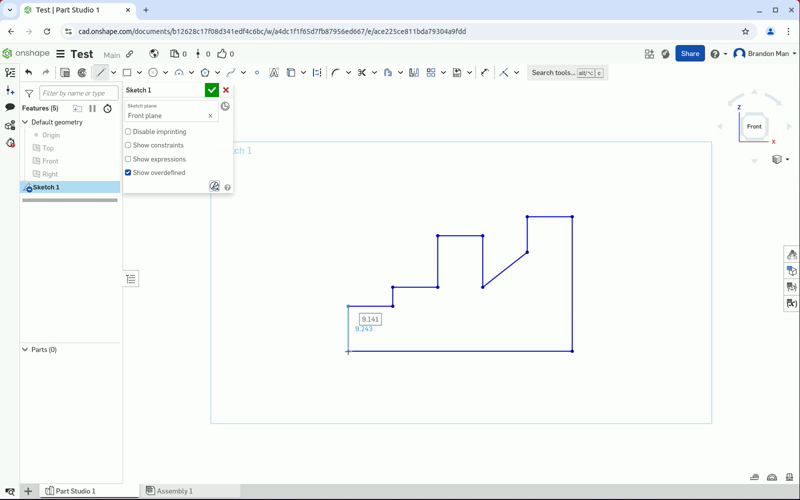
click(348, 351)
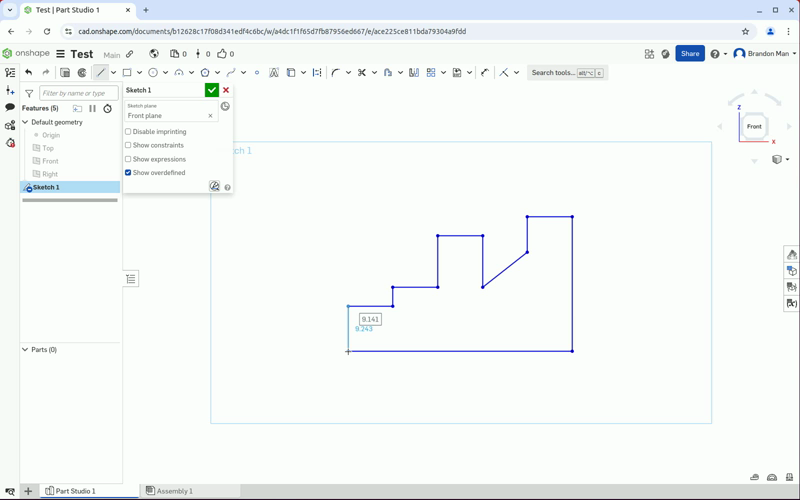
key(esc)
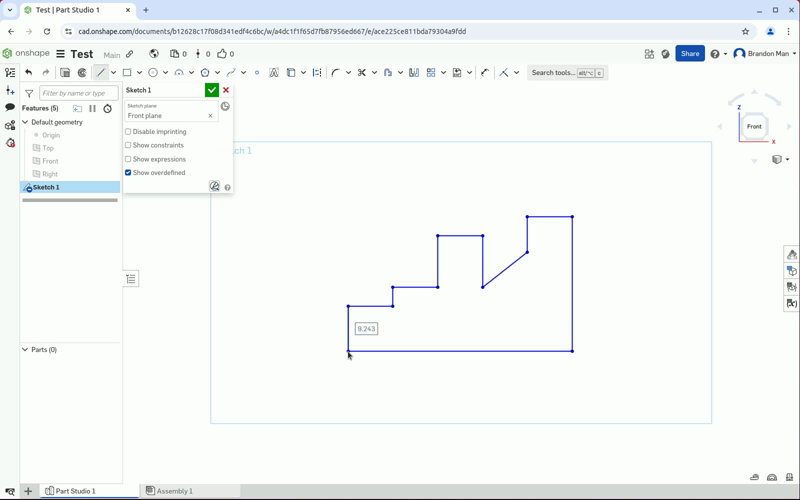
mouse_move(556, 319)
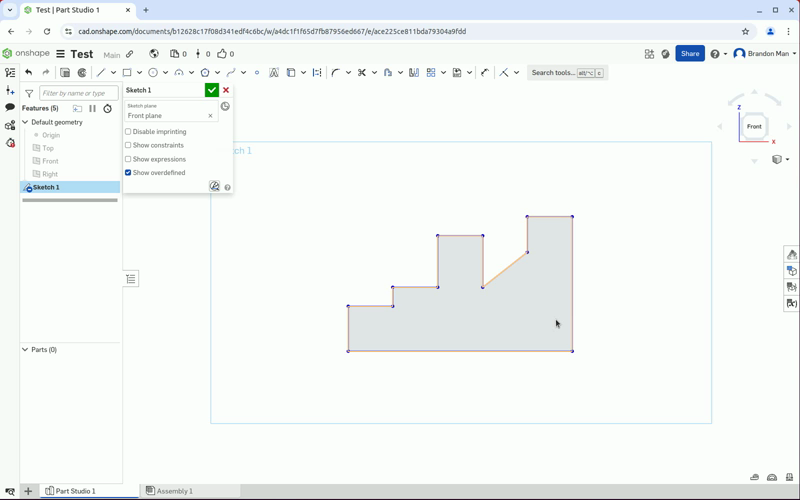
click(556, 319)
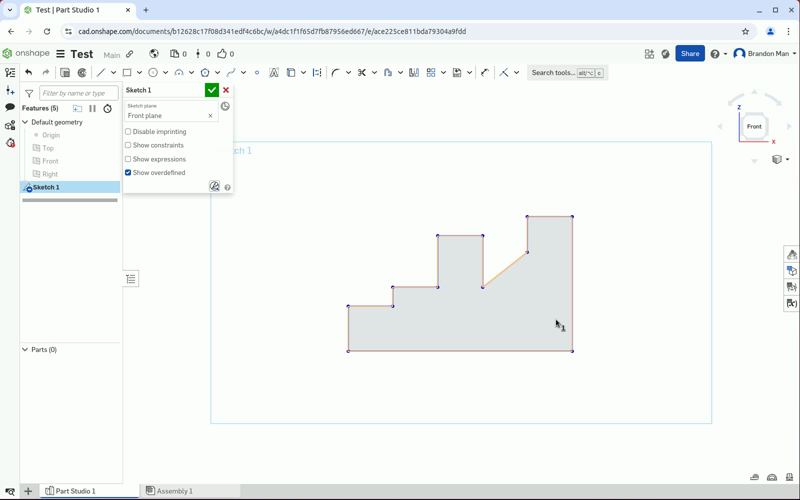
mouse_move(73, 352)
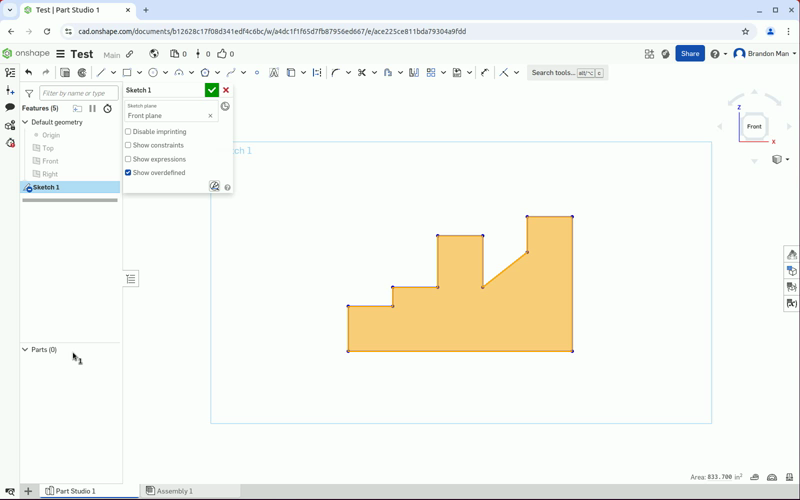
key(shift+y)
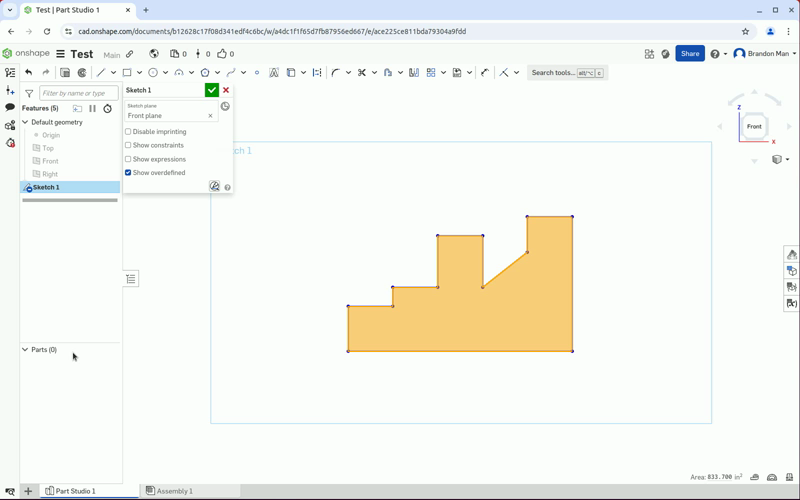
key(shift+e)
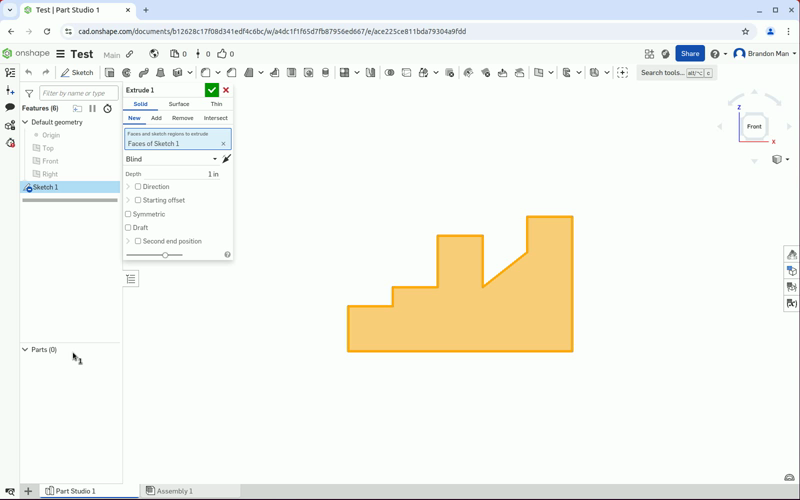
mouse_move(143, 106)
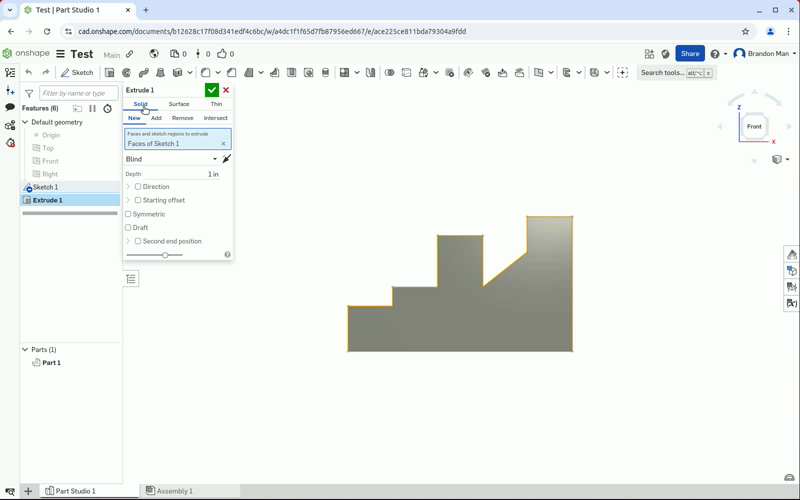
click(143, 106)
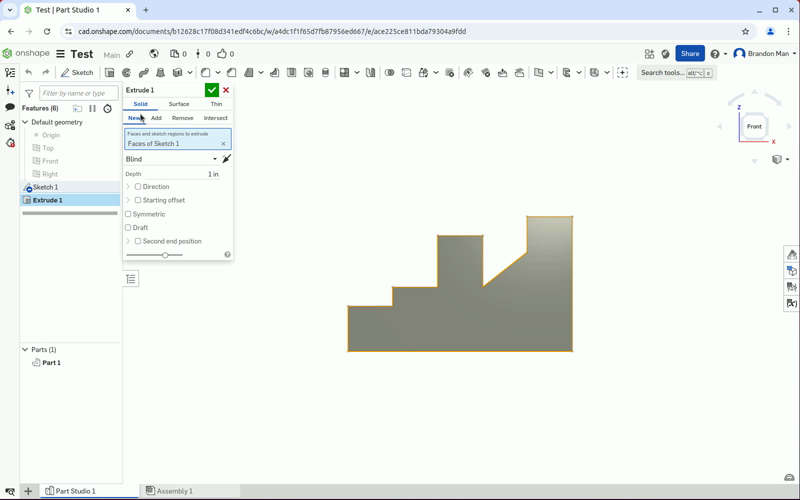
mouse_move(137, 120)
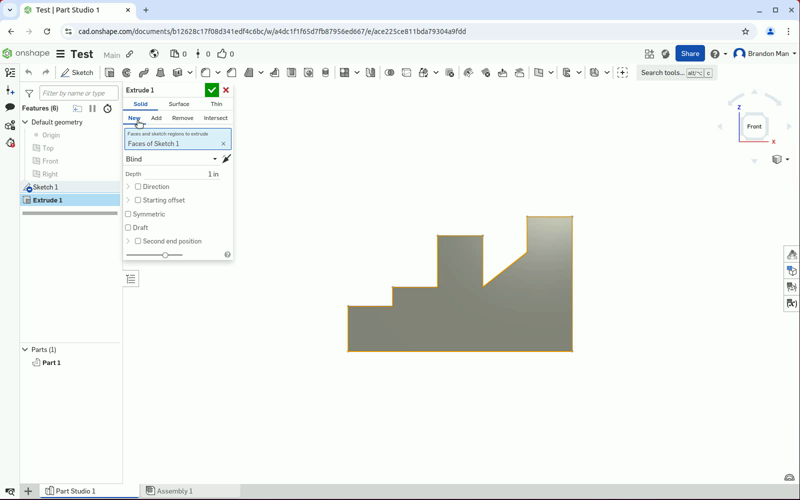
click(137, 120)
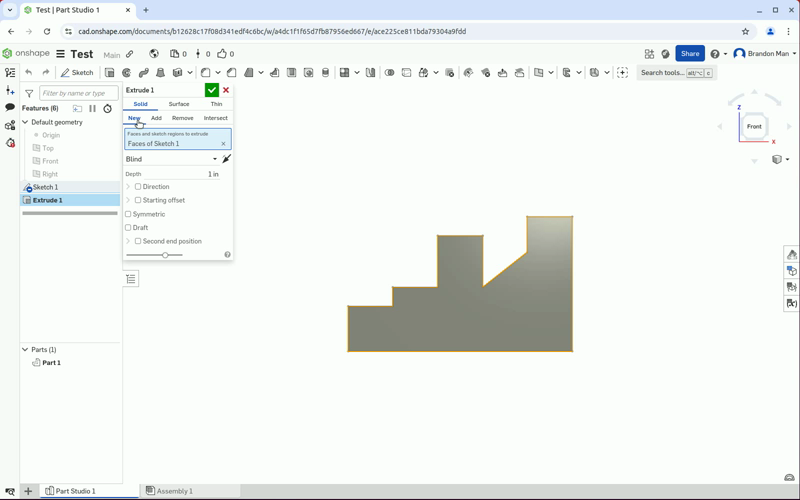
key(tab, 4)
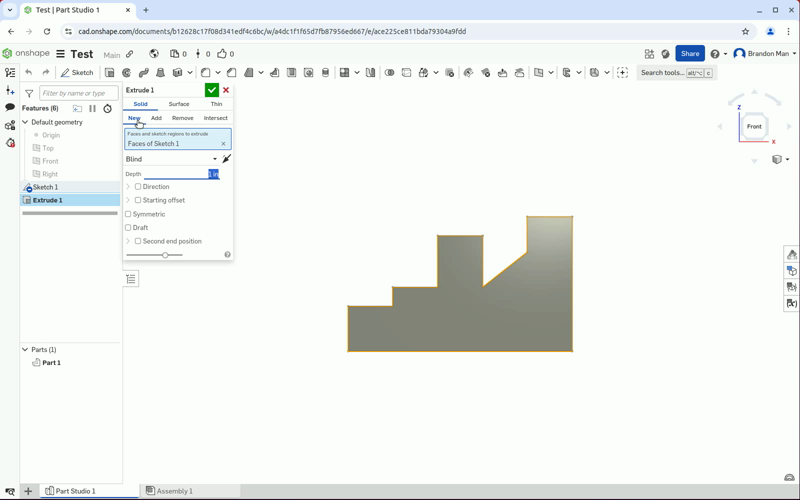
text(-9.147)
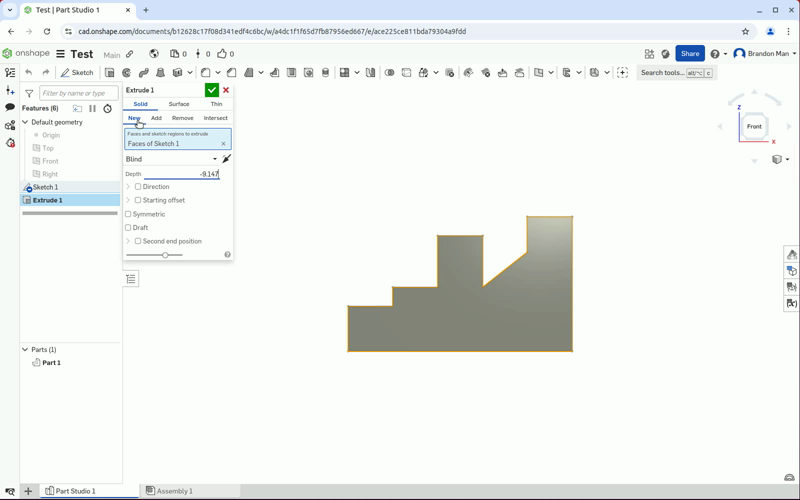
key(enter)
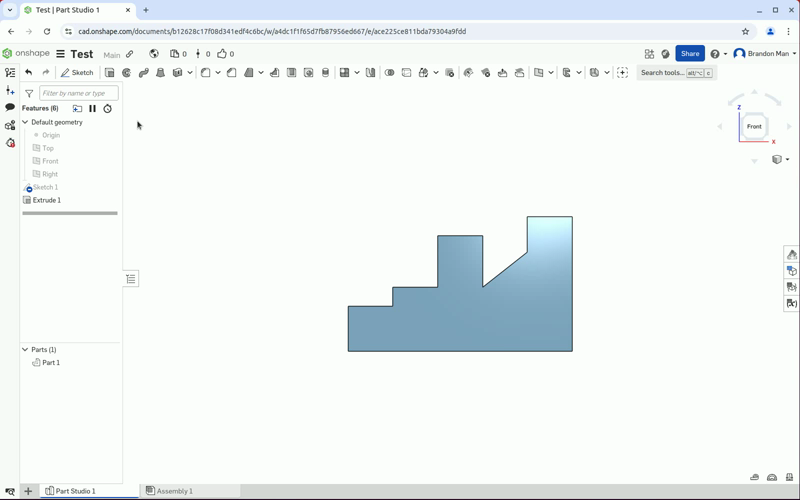
key(shift+h)
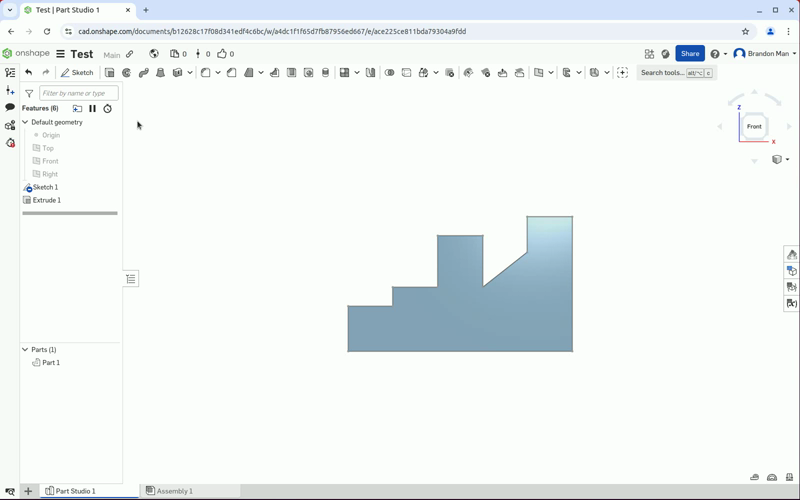
key(shift+h)
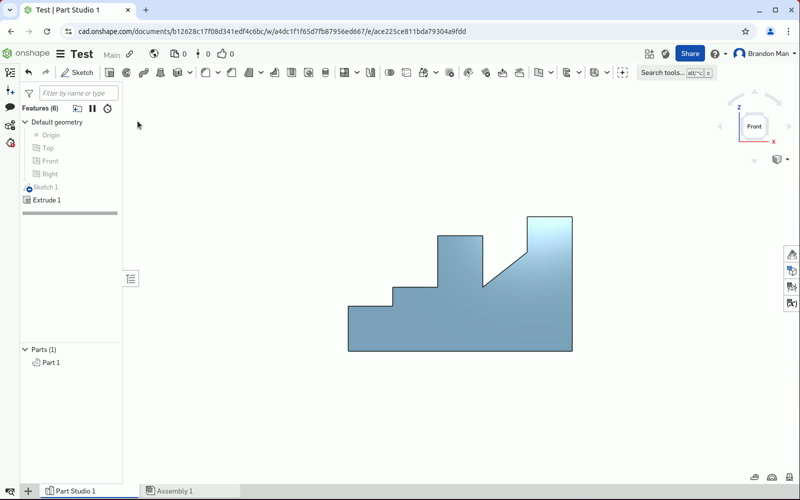
mouse_move(73, 189)
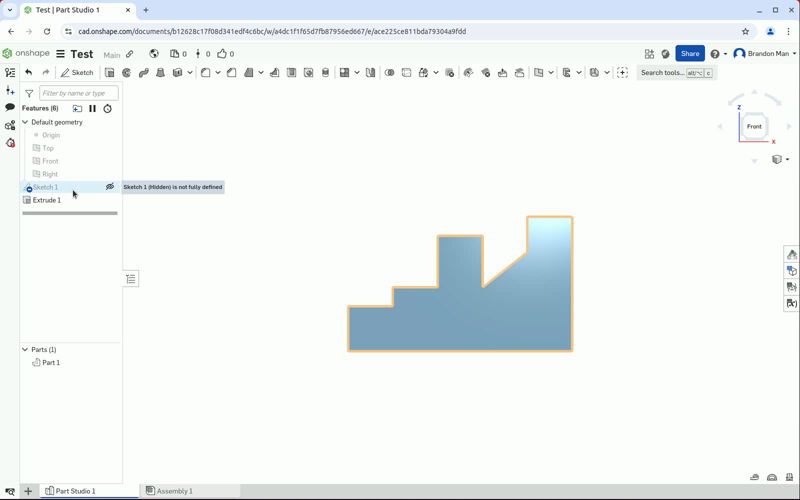
click(73, 189)
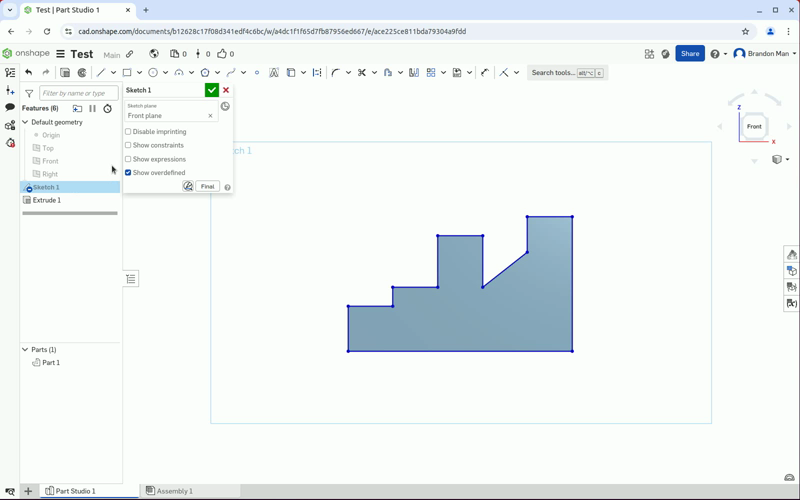
mouse_move(229, 92)
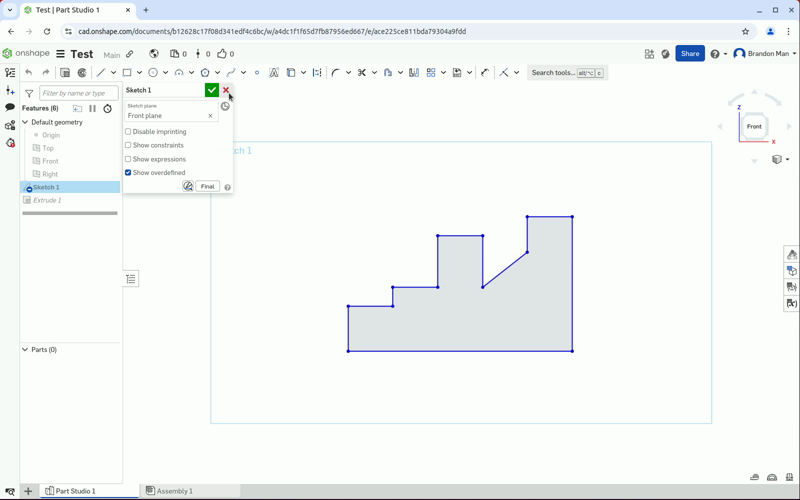
click(229, 92)
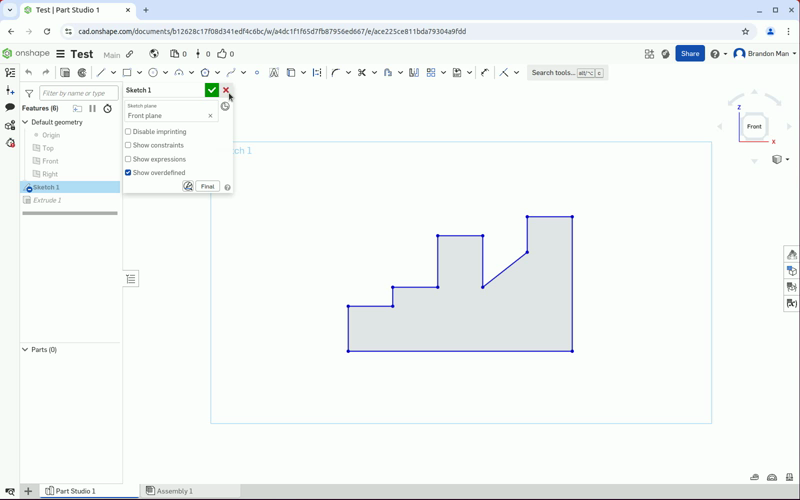
key(shift+s)
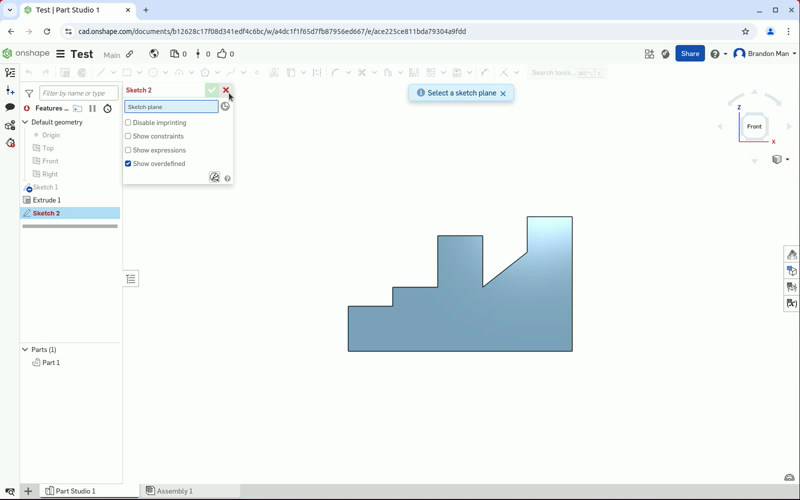
mouse_move(73, 163)
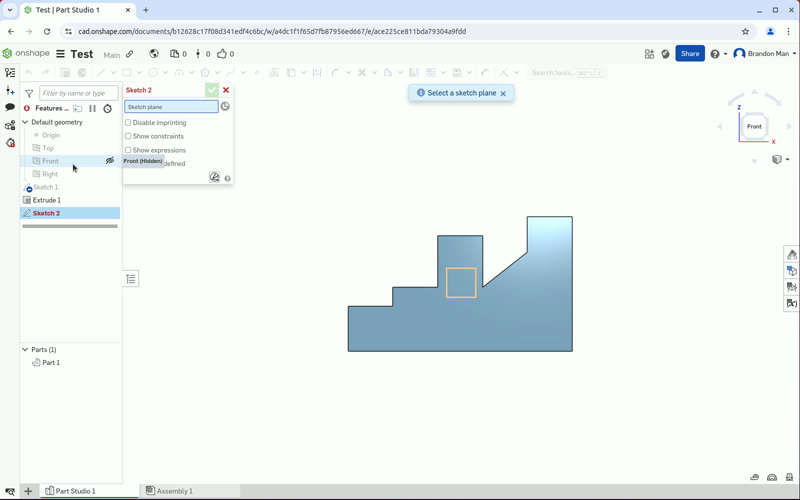
click(73, 163)
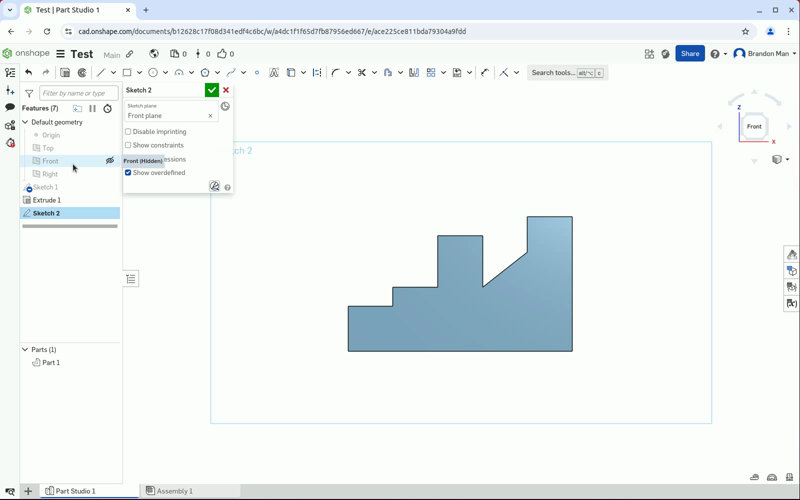
mouse_move(73, 352)
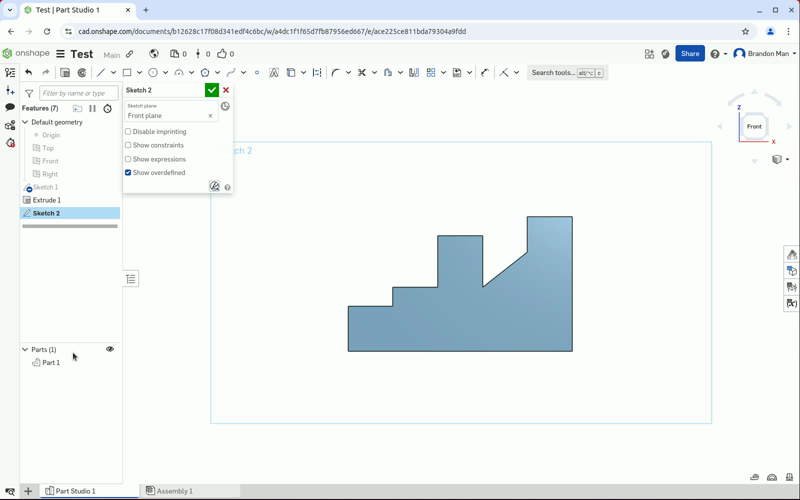
key(y)
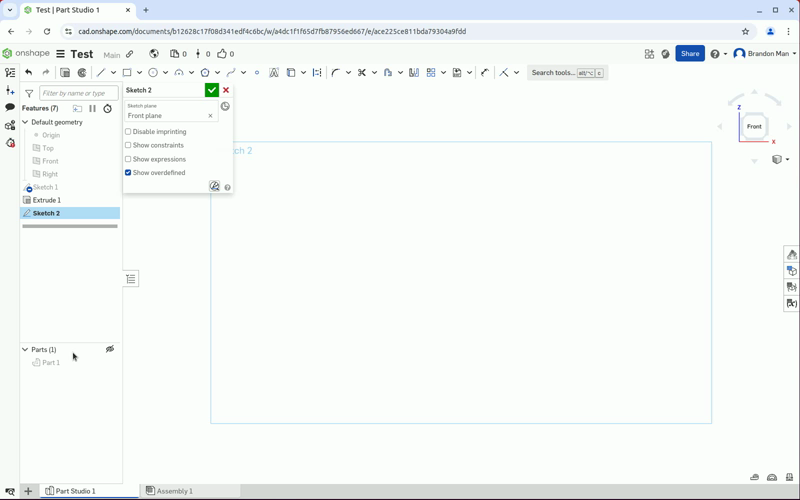
key(l)
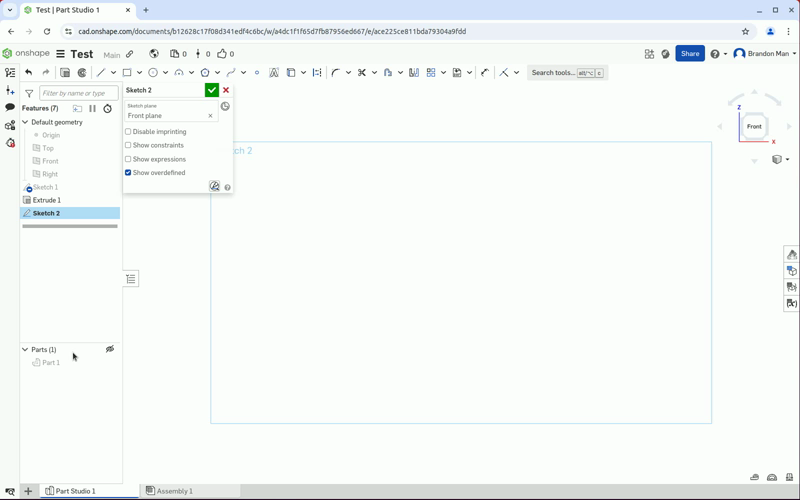
key_down(shift)
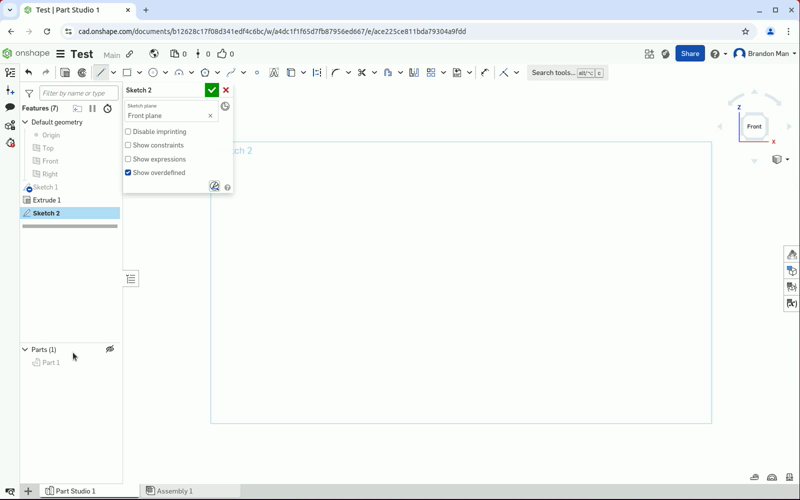
mouse_move(392, 287)
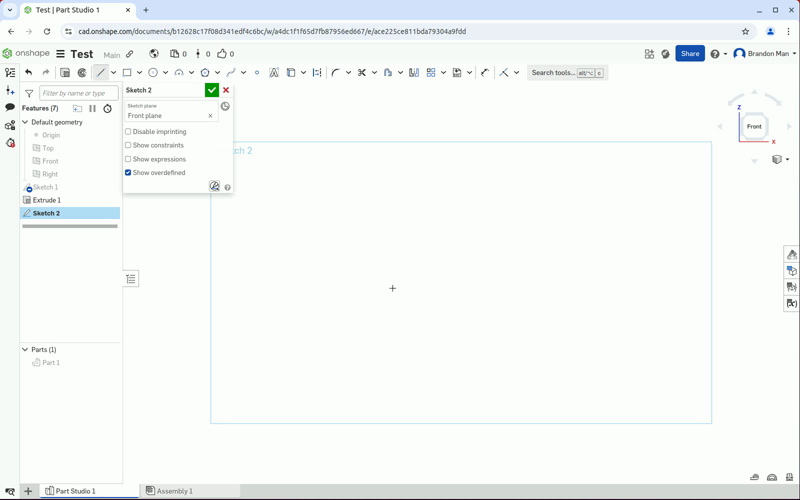
click(392, 287)
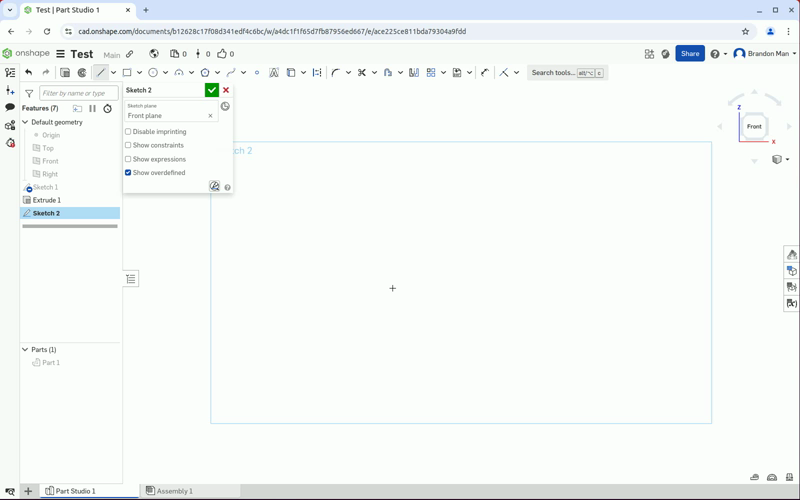
key_up(shift)
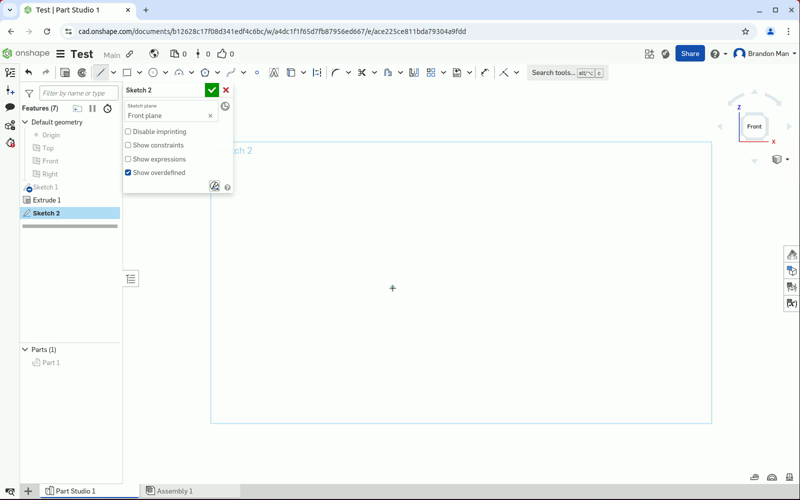
key_down(shift)
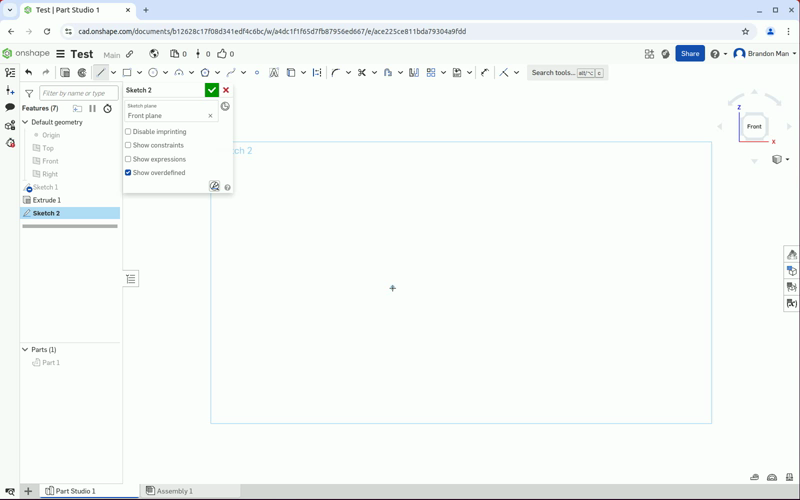
mouse_move(422, 287)
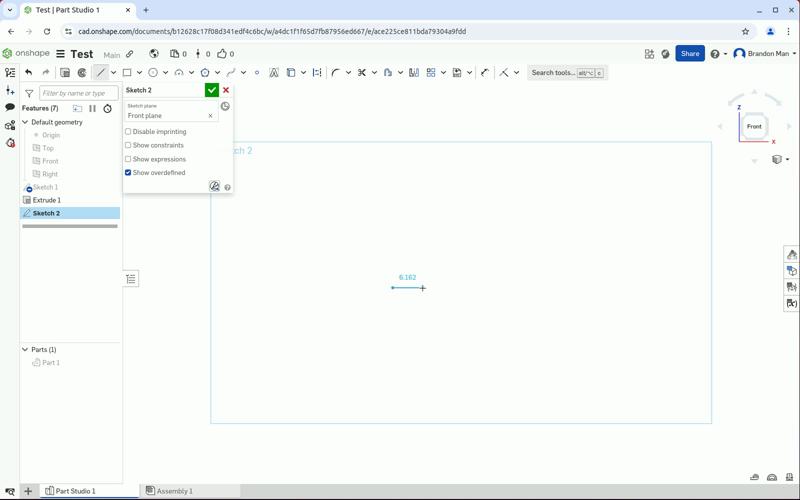
mouse_move(438, 287)
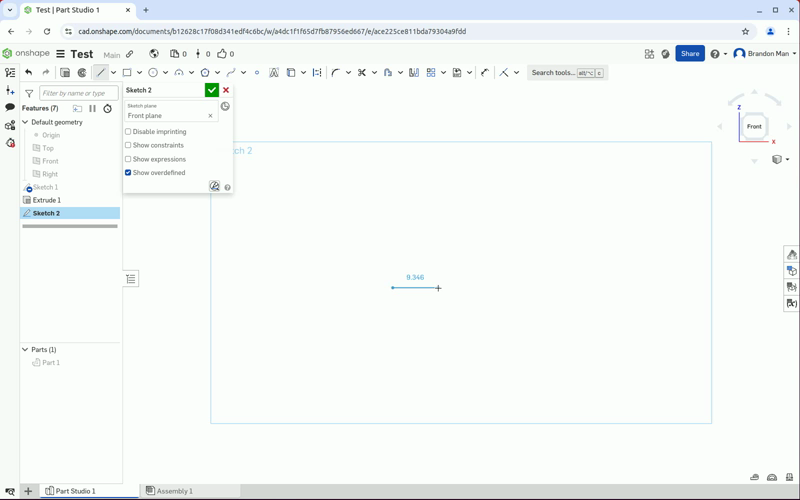
click(438, 287)
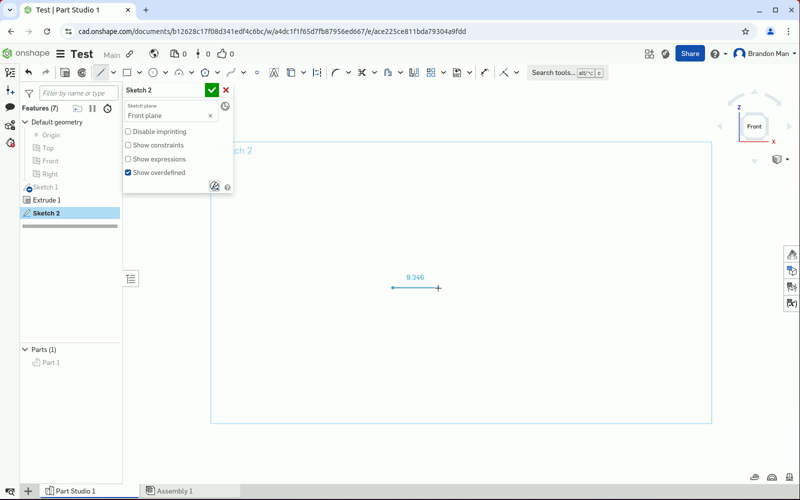
key_up(shift)
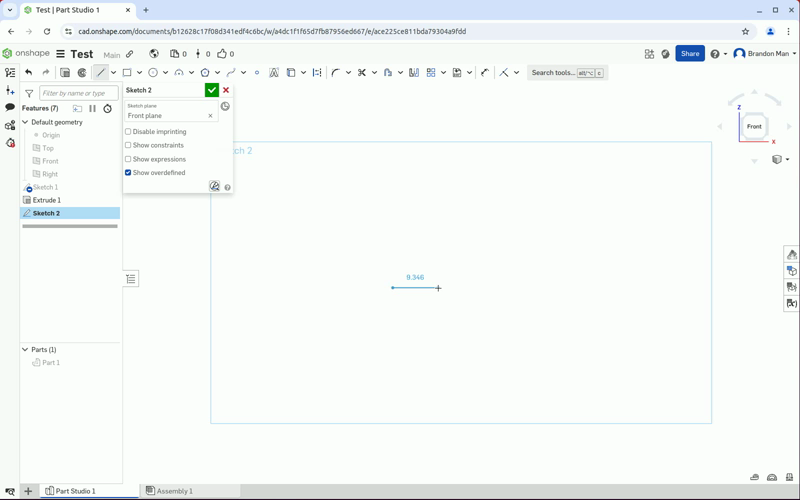
key_down(shift)
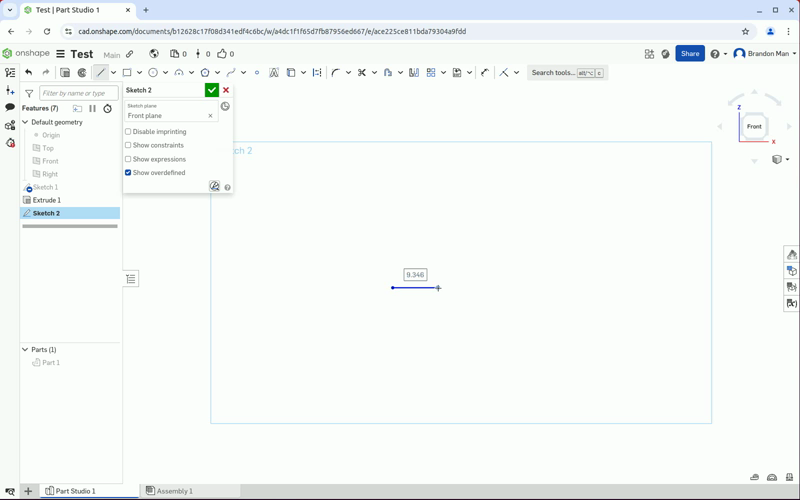
mouse_move(468, 287)
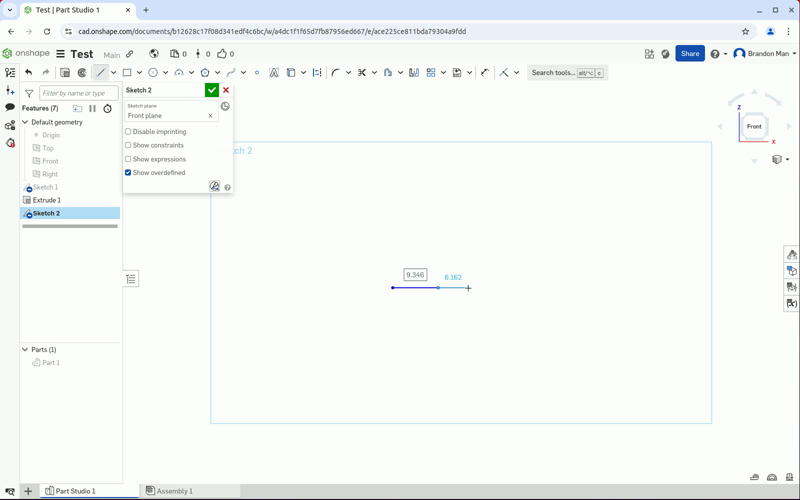
mouse_move(438, 233)
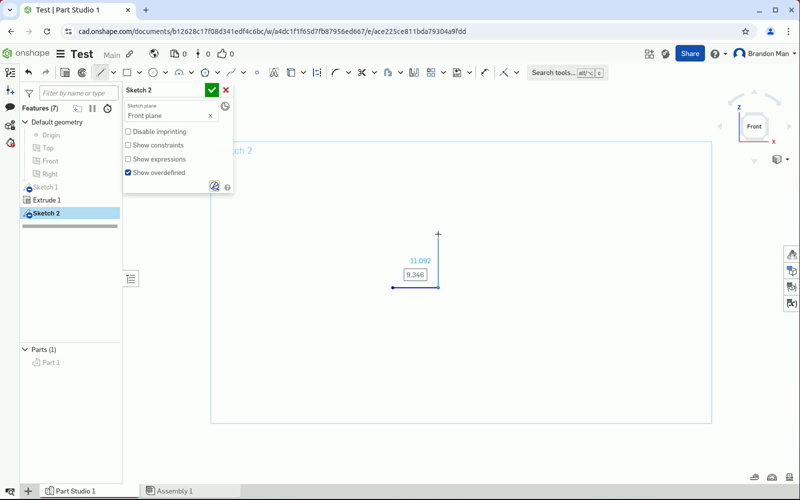
click(438, 233)
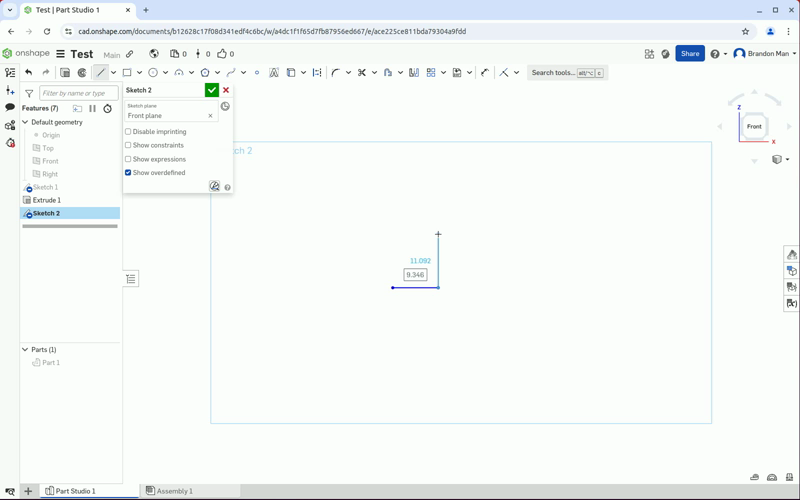
key_up(shift)
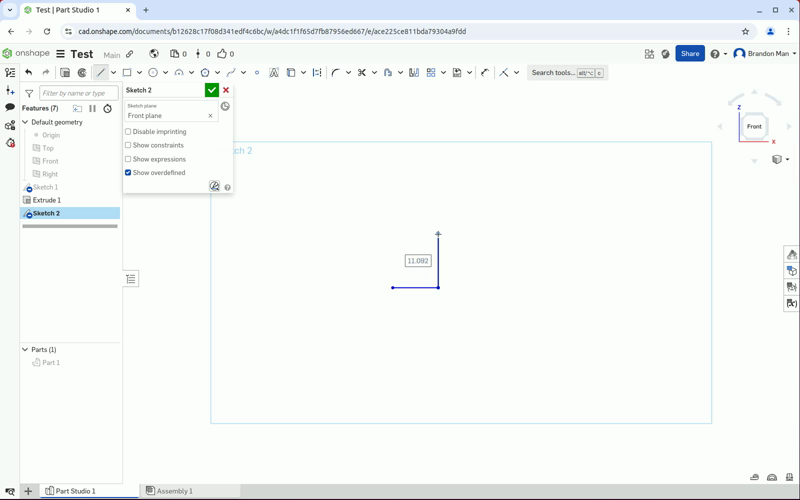
key_down(shift)
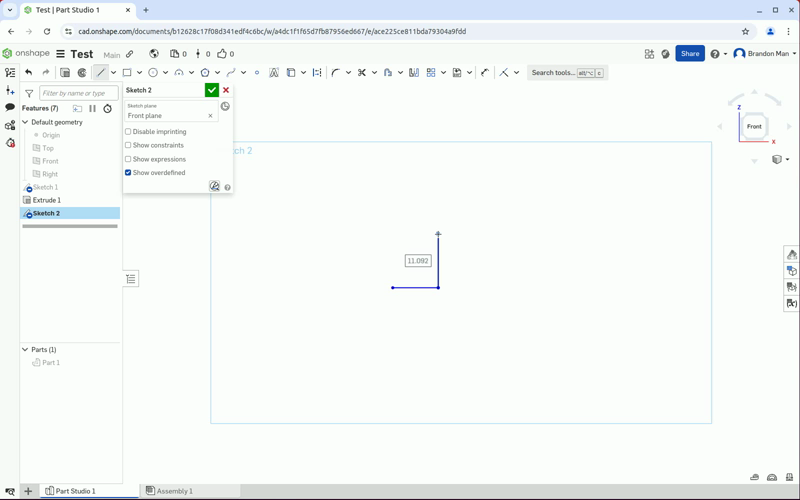
mouse_move(468, 233)
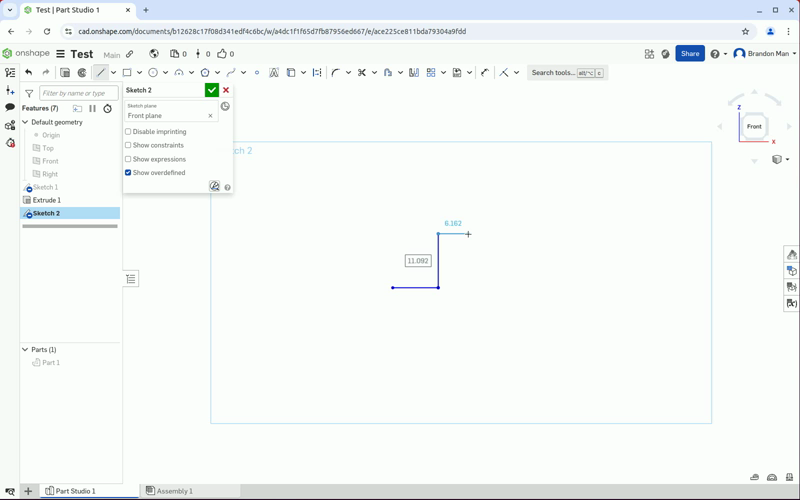
mouse_move(482, 233)
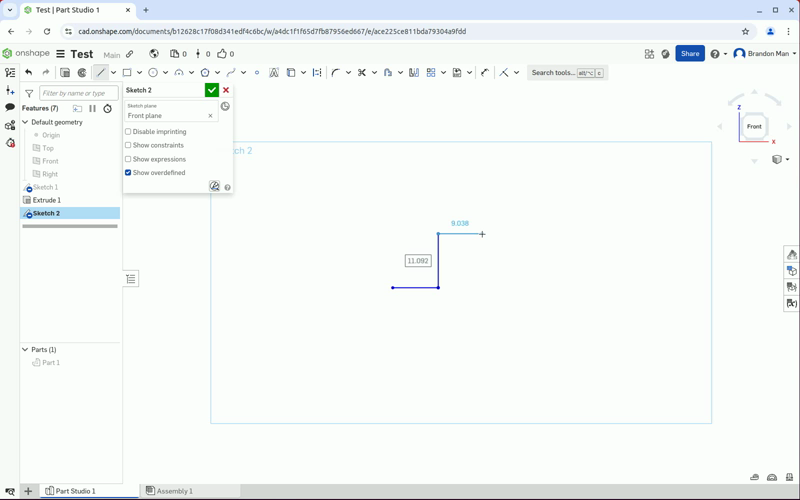
click(482, 233)
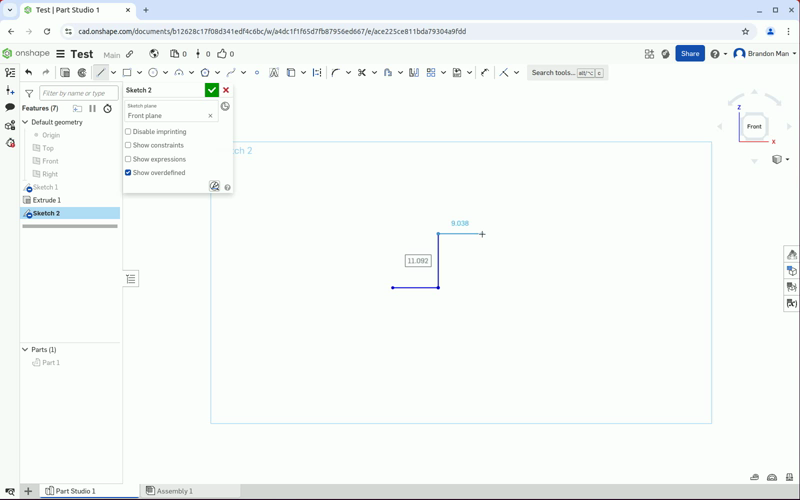
key_up(shift)
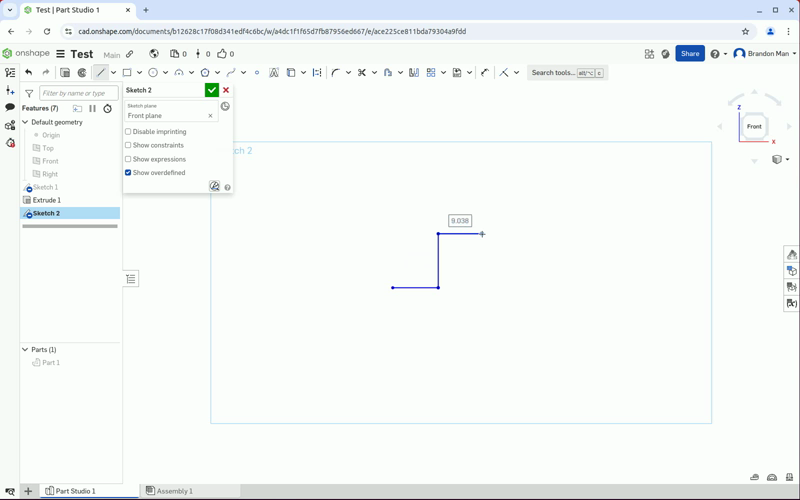
key_down(shift)
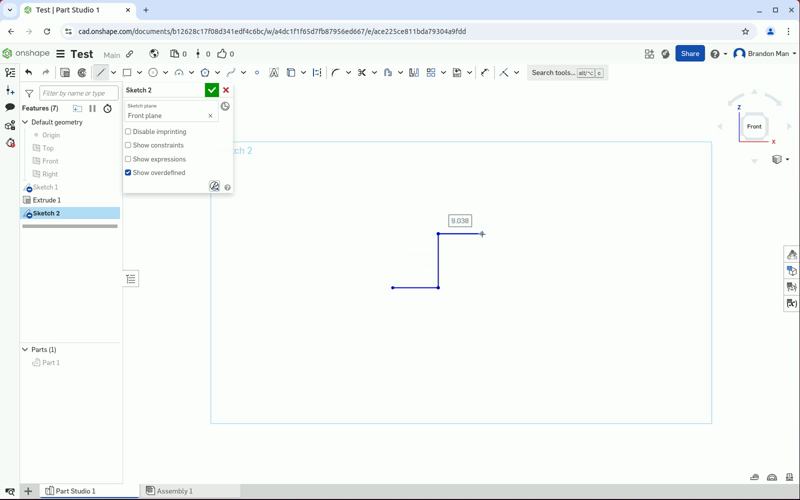
mouse_move(512, 233)
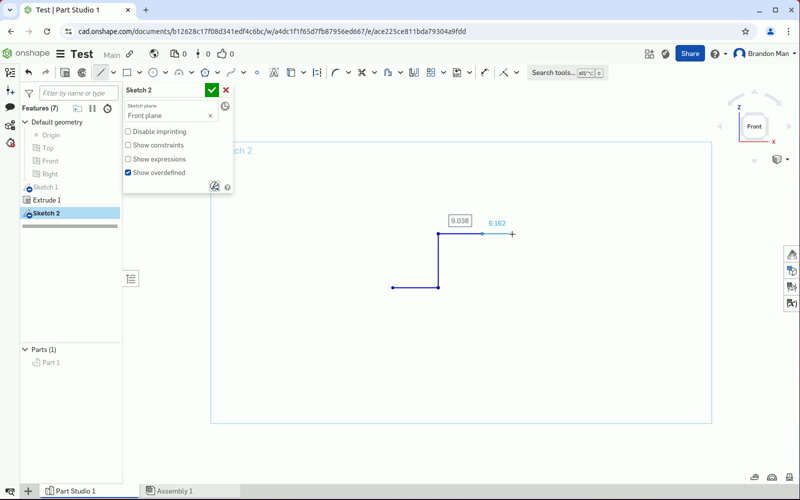
mouse_move(482, 287)
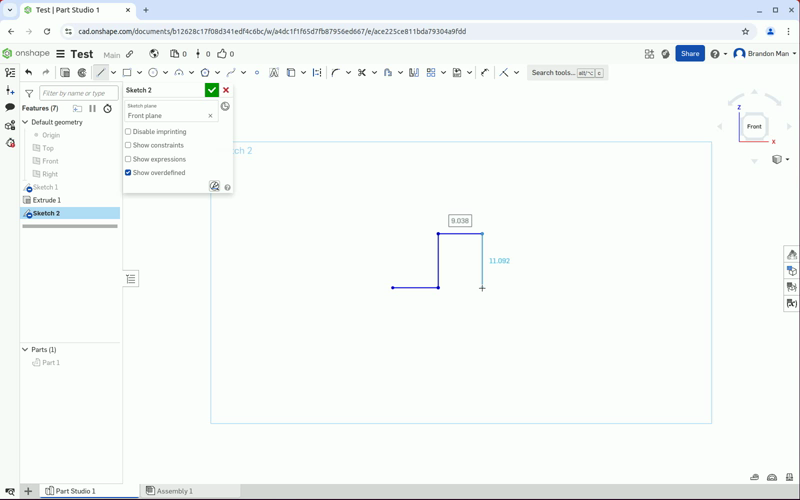
click(482, 287)
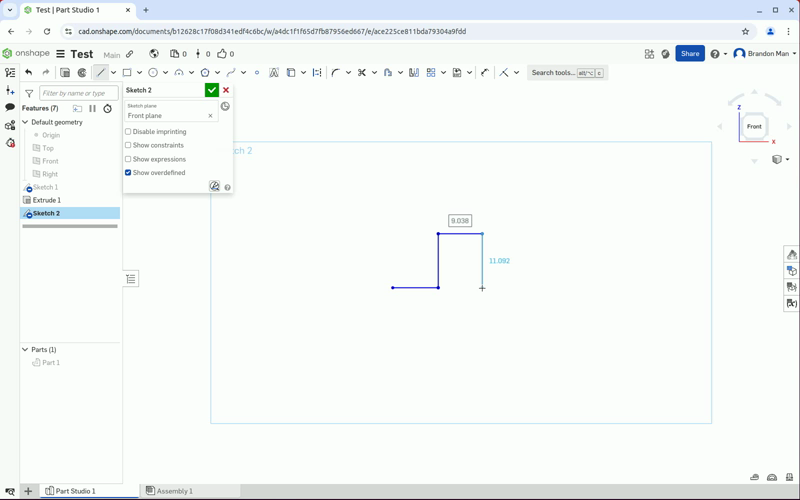
key_up(shift)
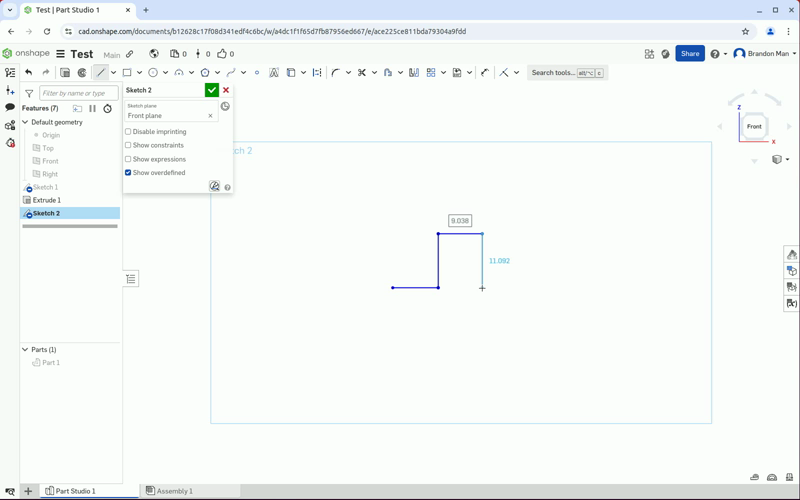
key_down(shift)
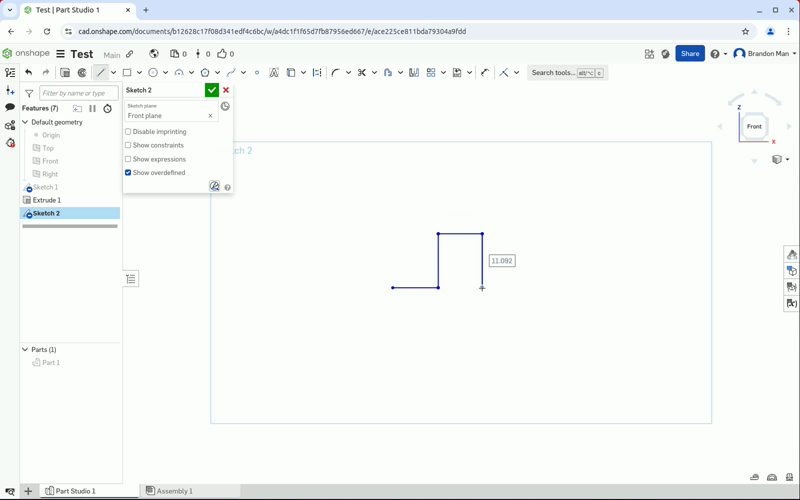
mouse_move(512, 287)
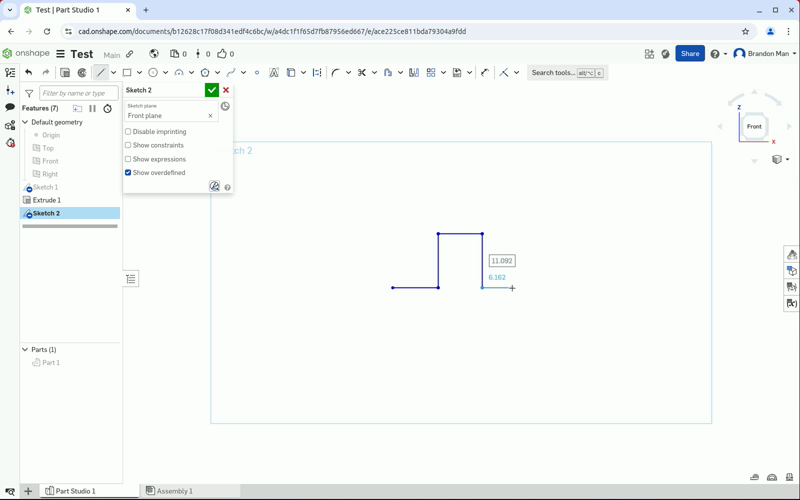
mouse_move(527, 252)
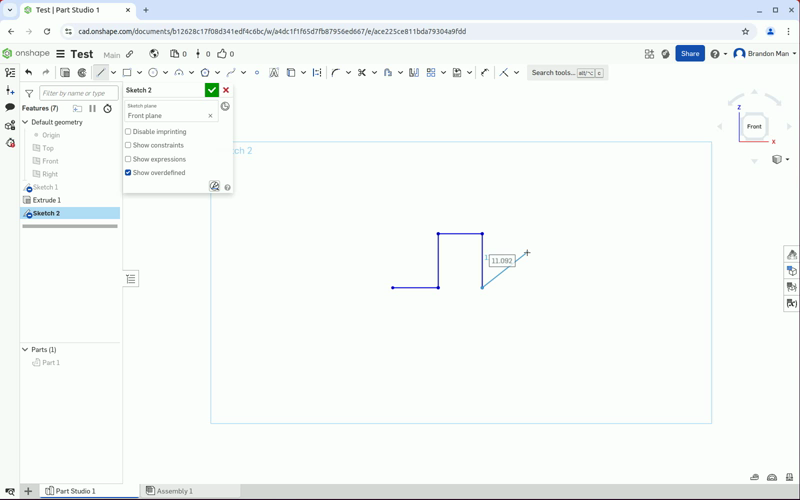
click(527, 252)
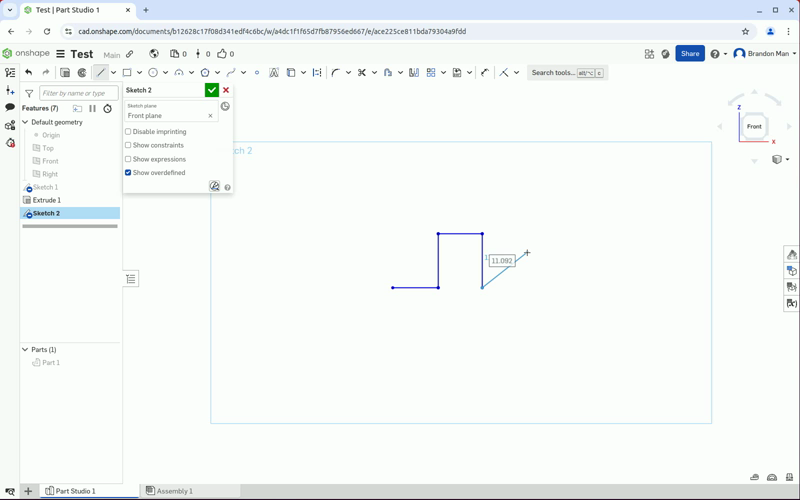
key_up(shift)
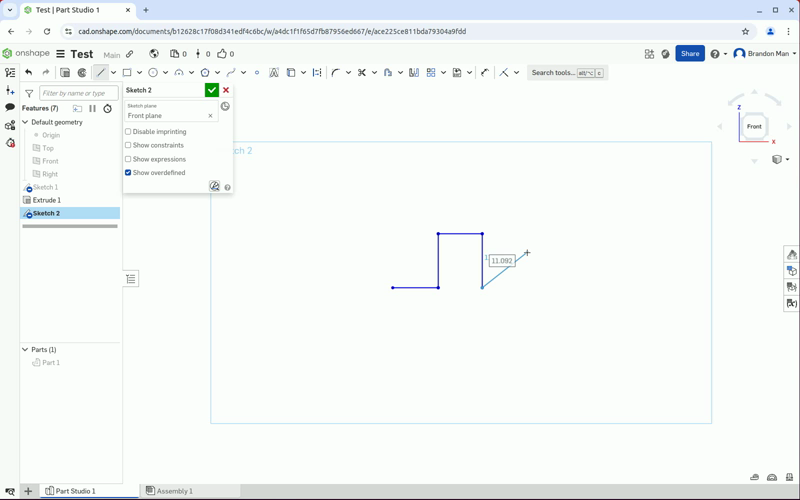
key_down(shift)
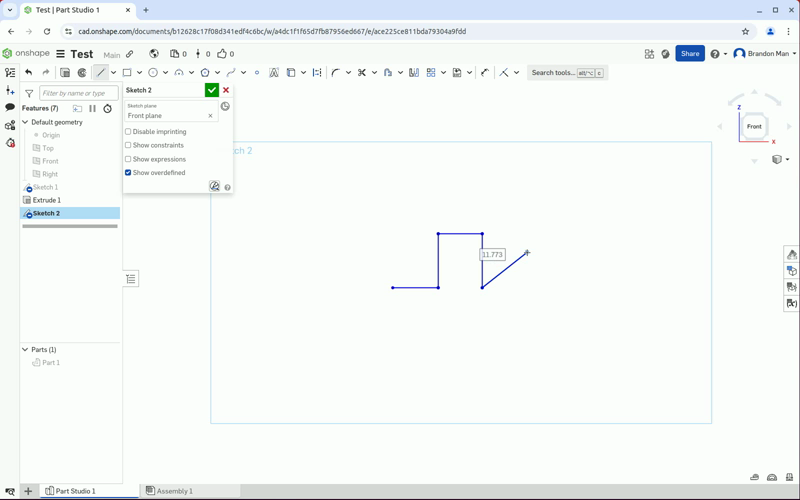
mouse_move(557, 252)
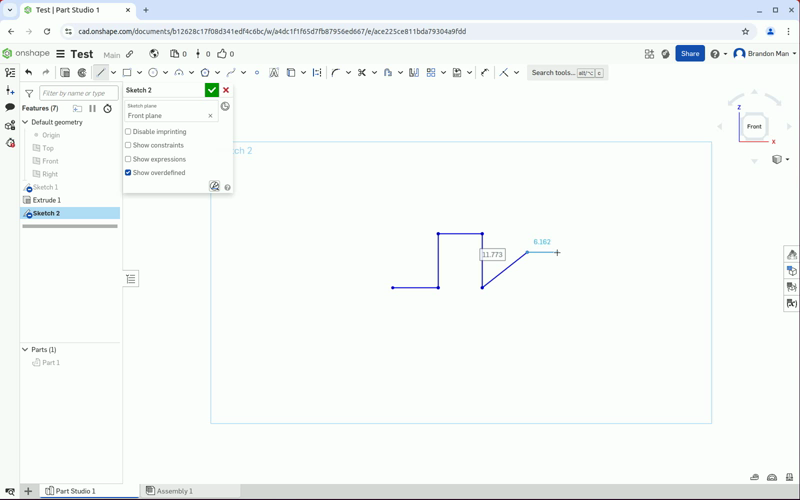
mouse_move(527, 215)
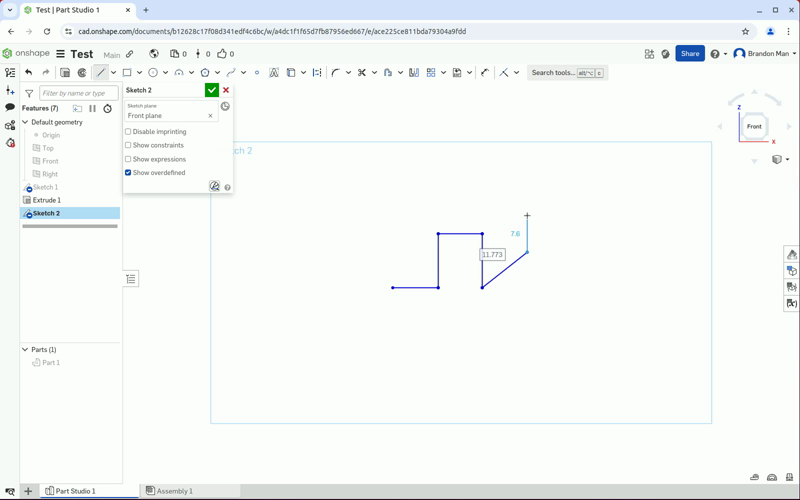
click(527, 215)
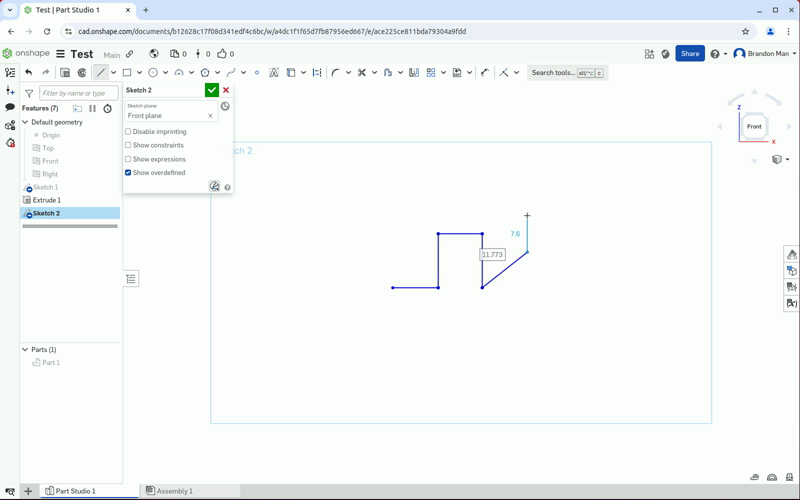
key_up(shift)
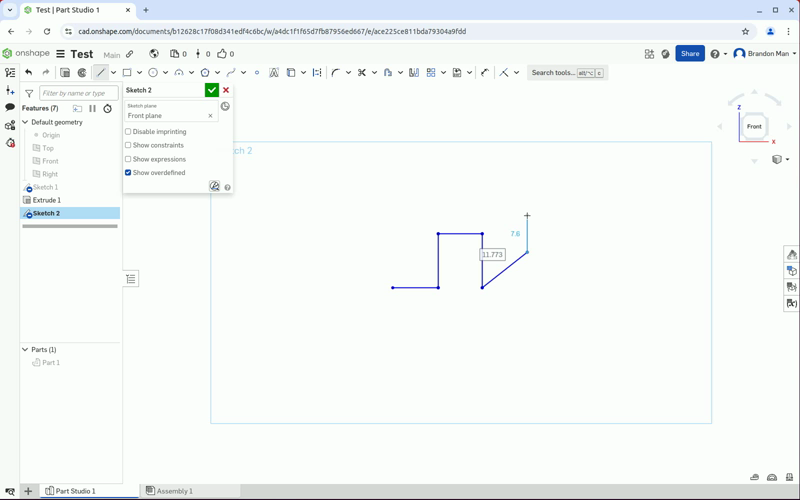
key_down(shift)
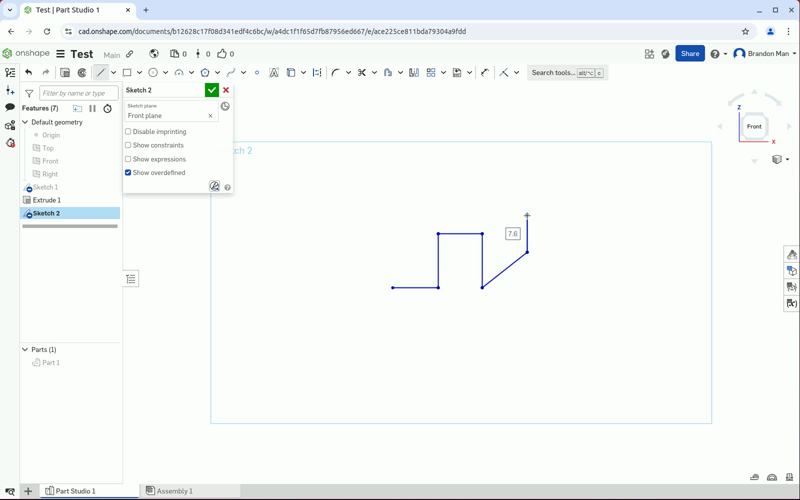
mouse_move(392, 215)
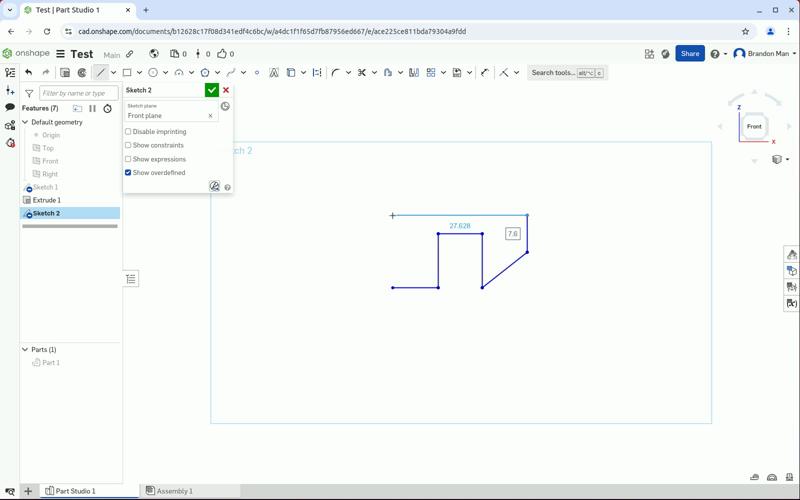
click(392, 215)
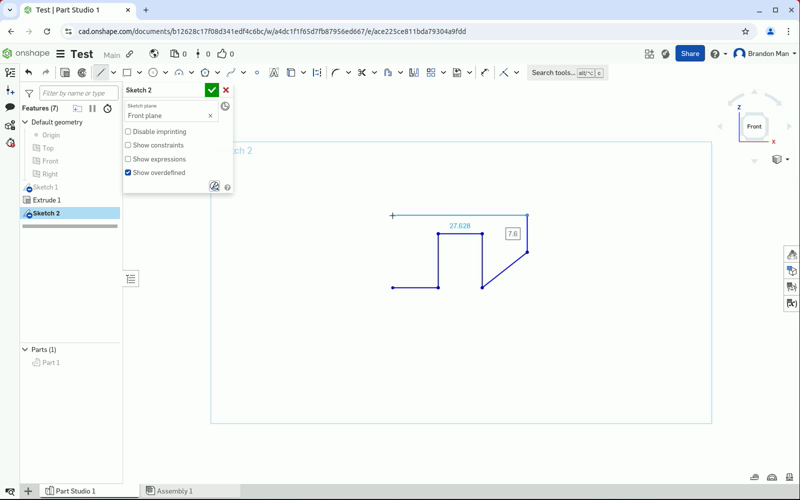
key_up(shift)
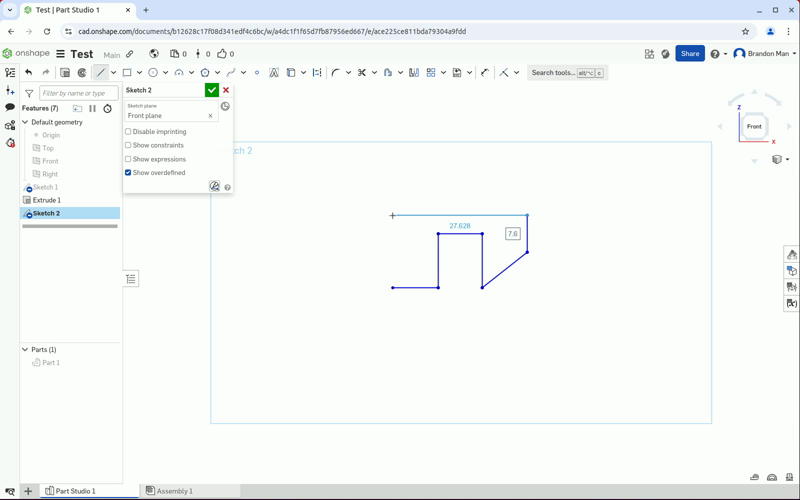
key_down(shift)
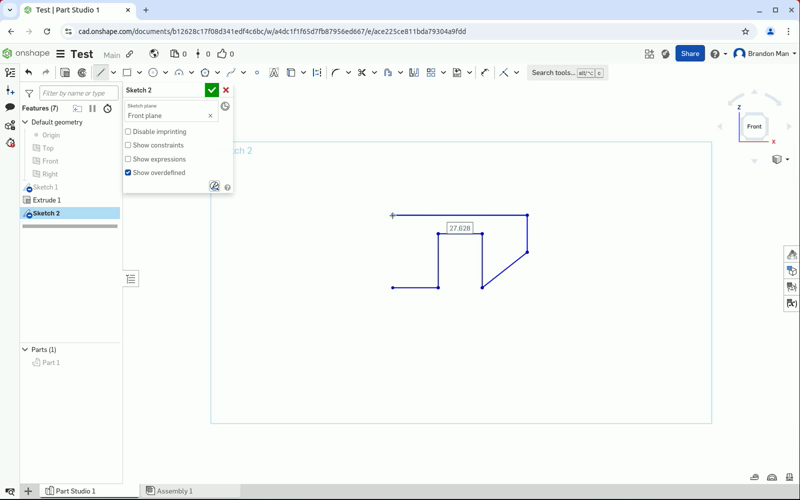
mouse_move(392, 287)
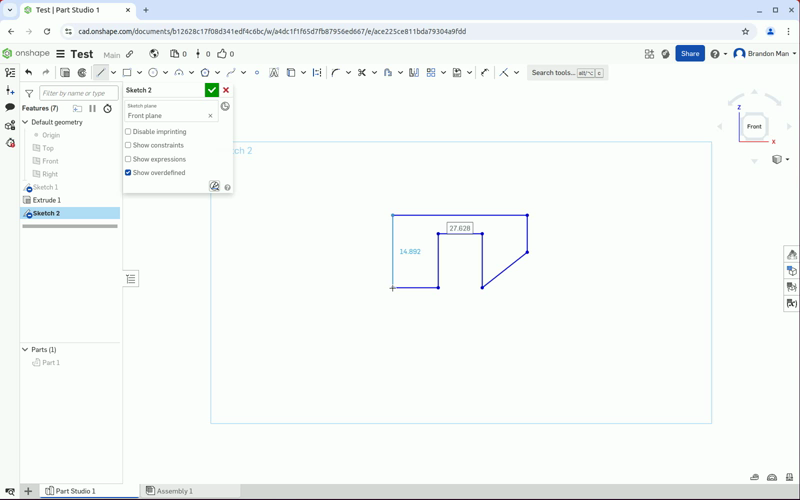
key_up(shift)
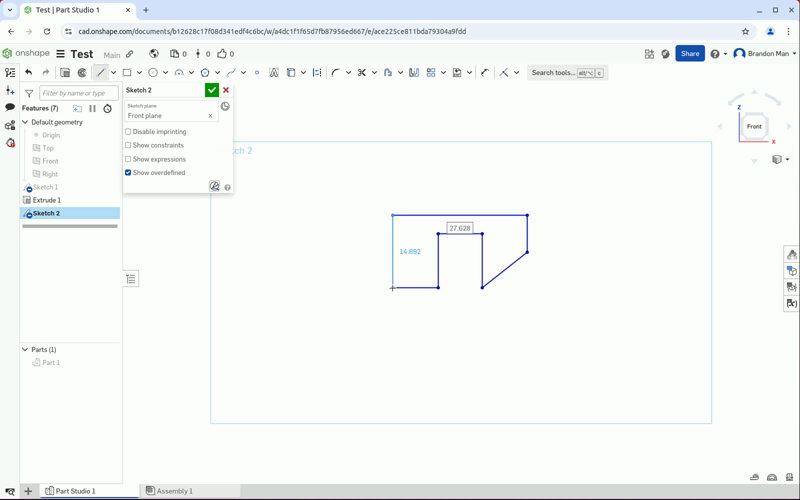
click(392, 287)
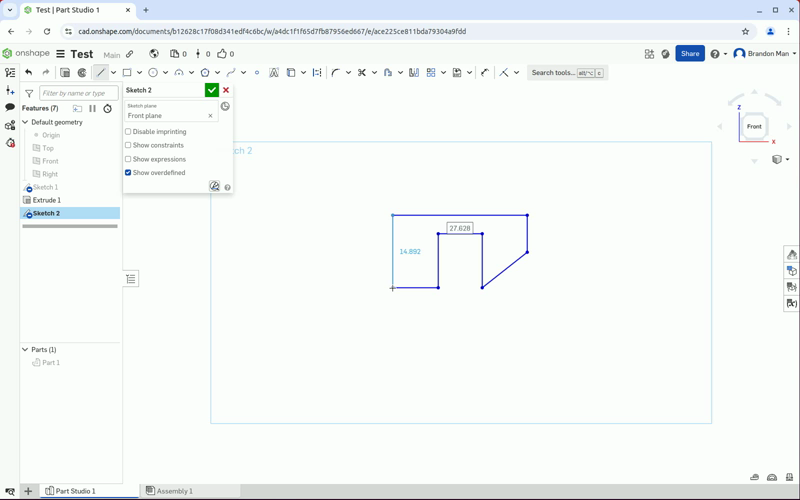
key(esc)
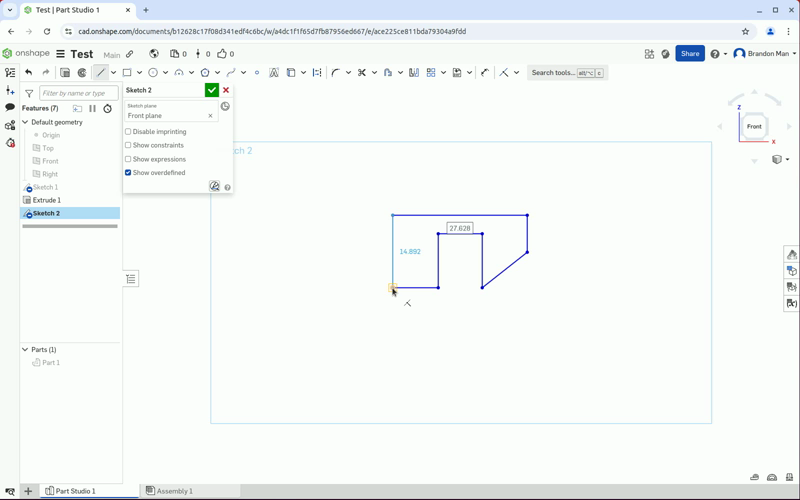
mouse_move(456, 228)
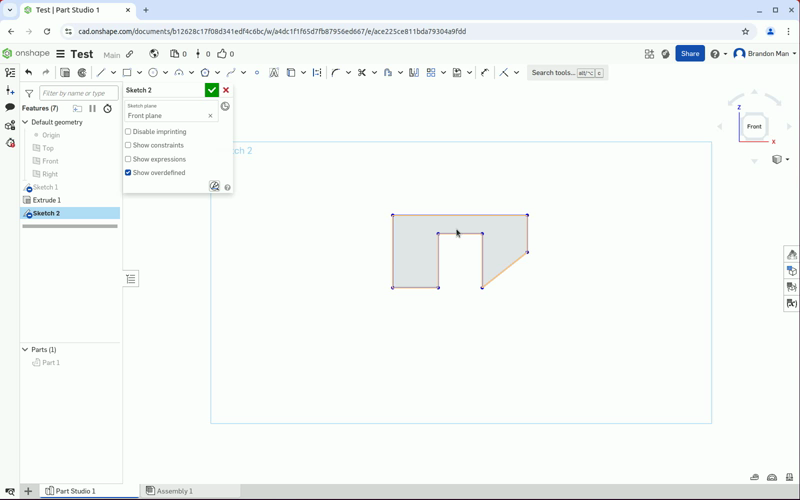
click(456, 228)
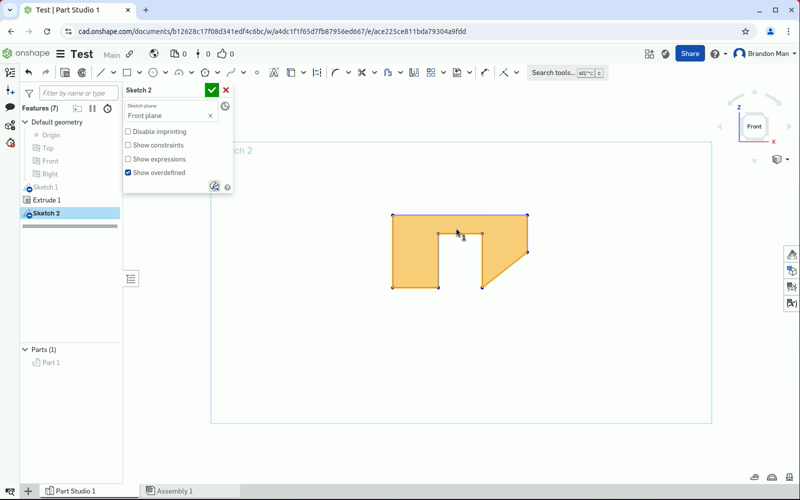
mouse_move(73, 352)
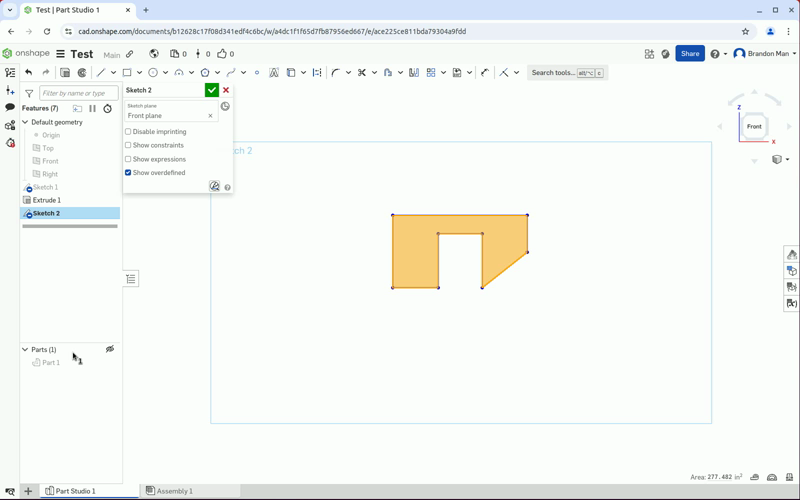
key(shift+y)
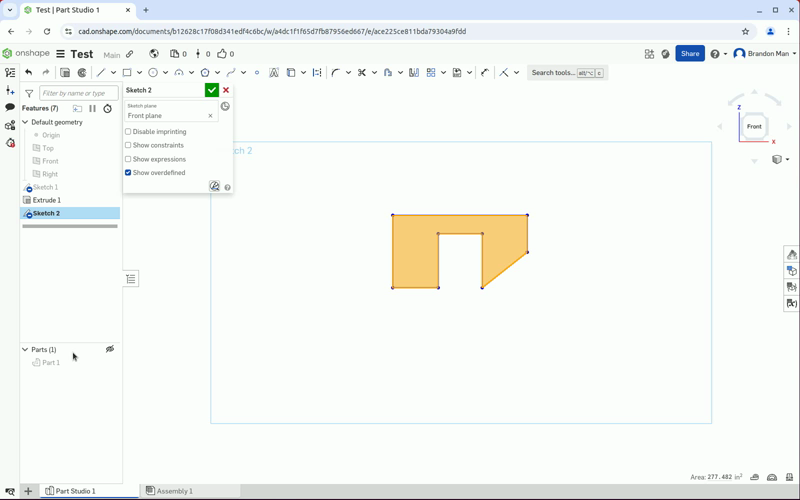
key(shift+e)
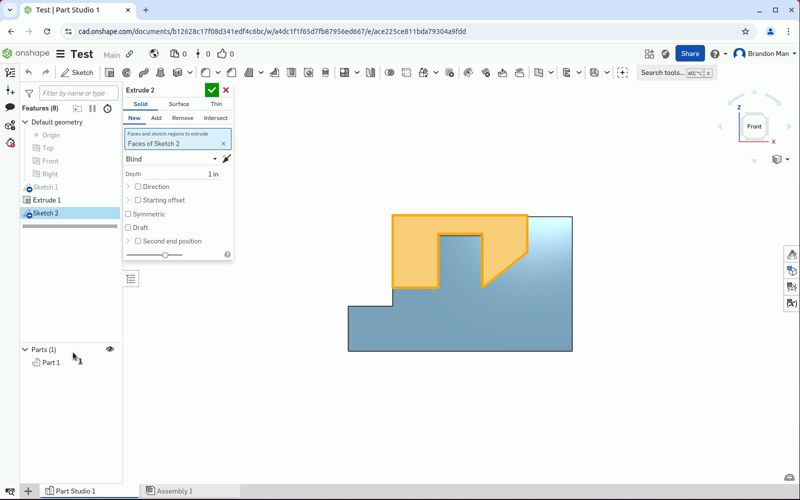
mouse_move(143, 106)
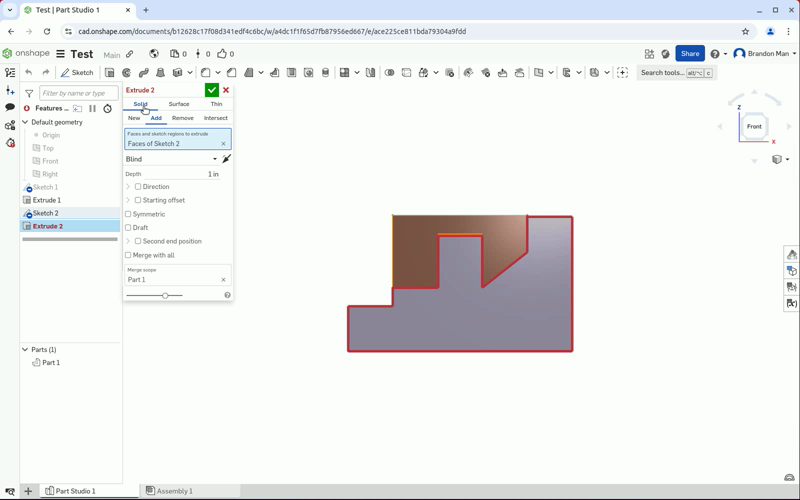
click(143, 106)
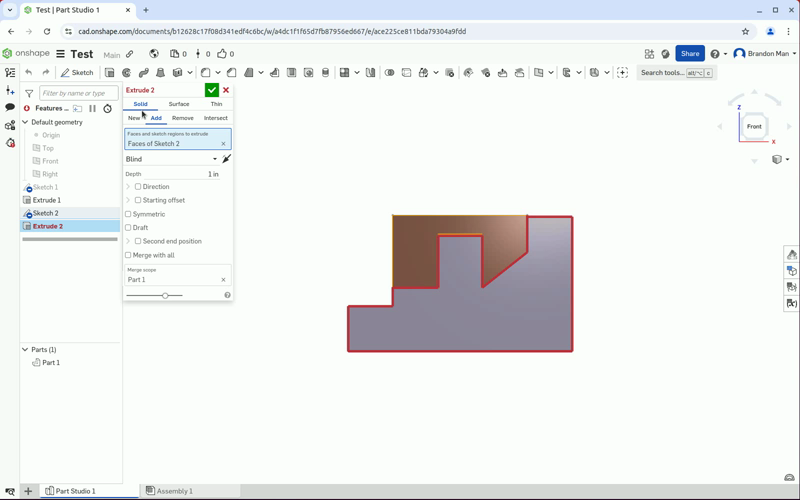
mouse_move(137, 120)
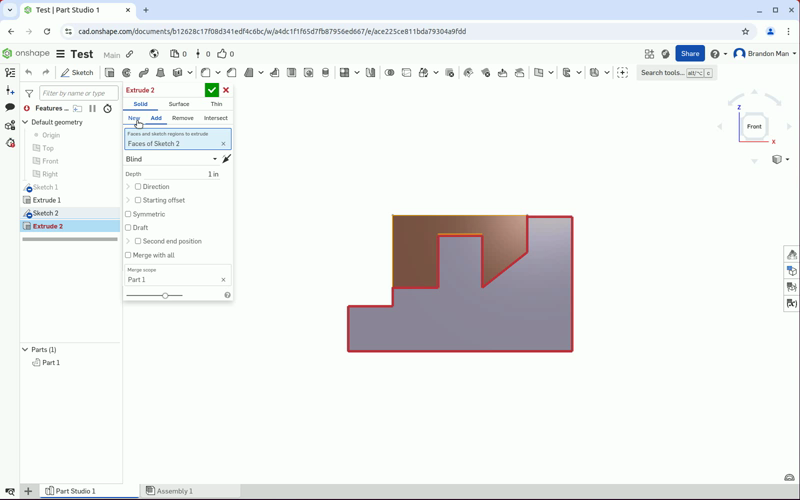
click(137, 120)
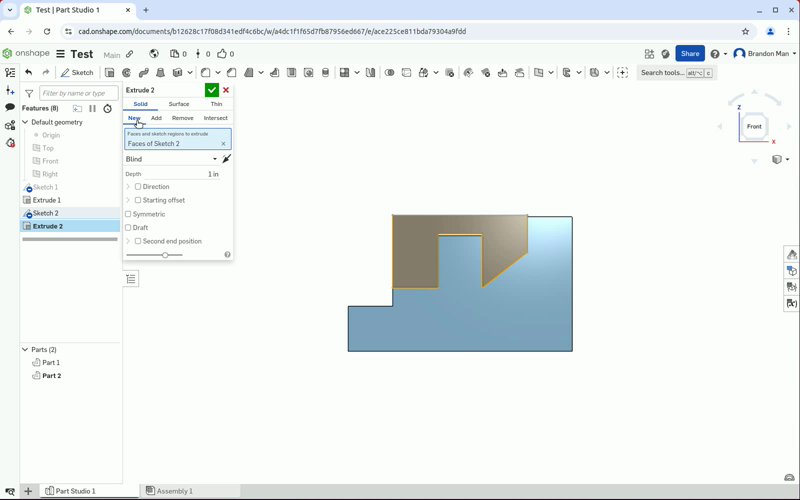
key(tab, 4)
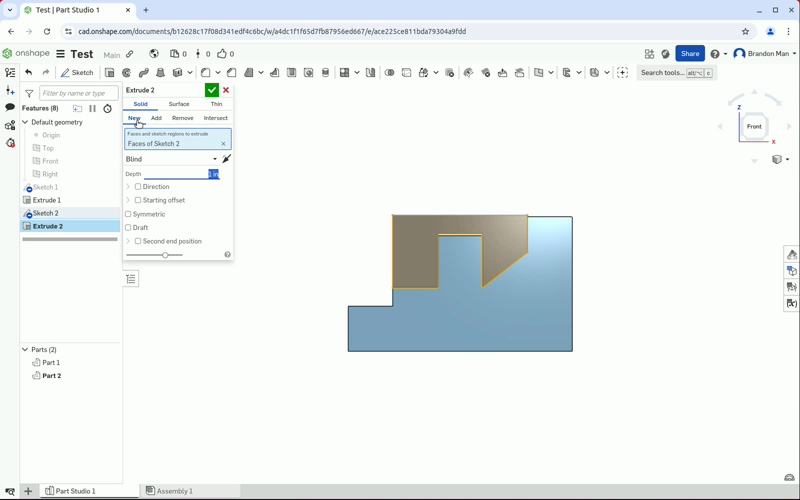
text(-9.147)
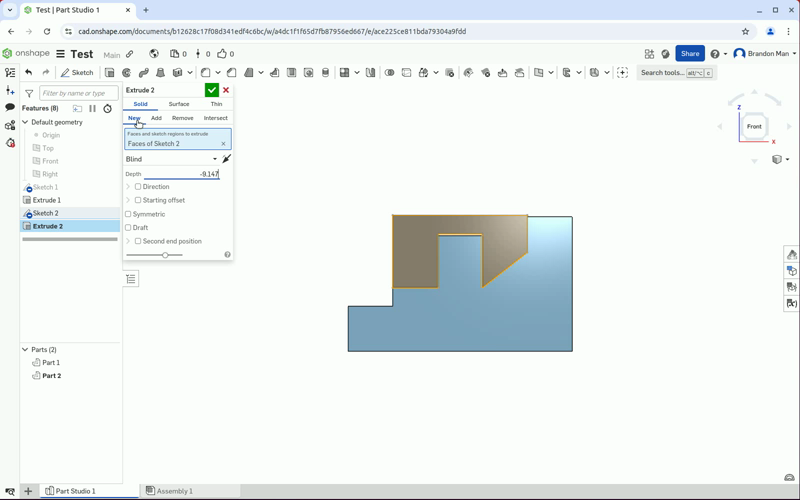
key(enter)
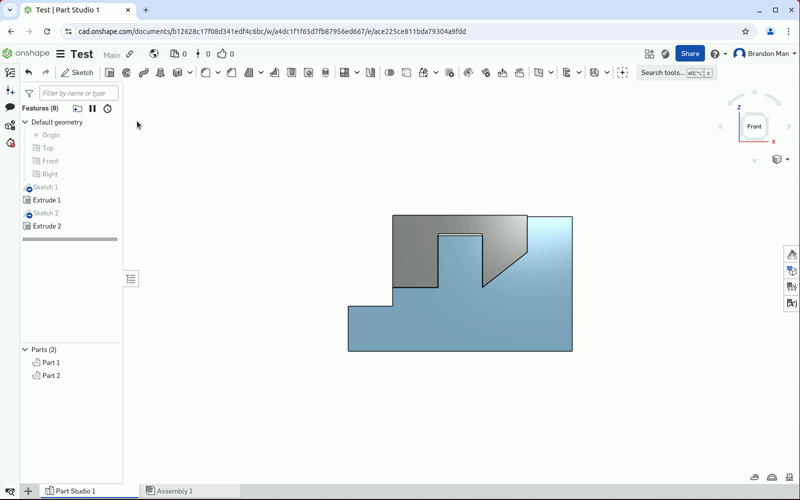
key(shift+h)
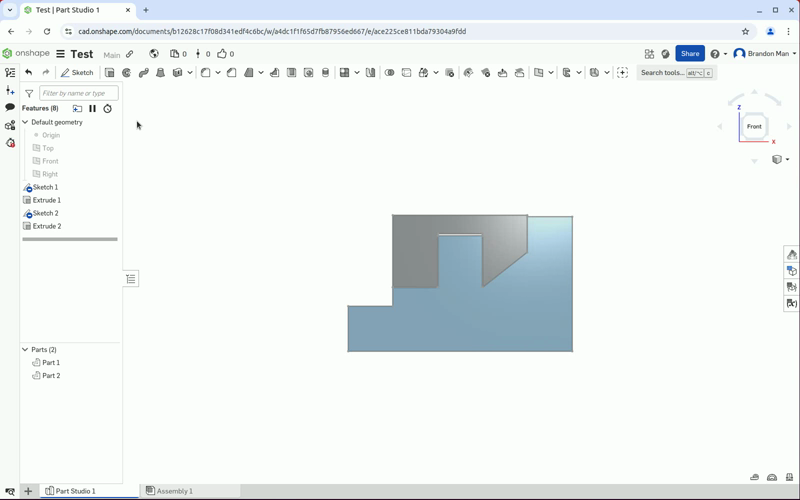
key(shift+h)
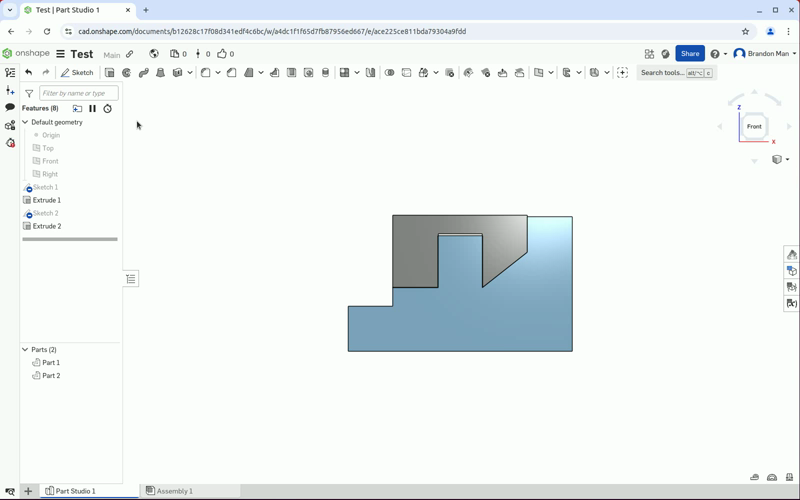
mouse_move(73, 189)
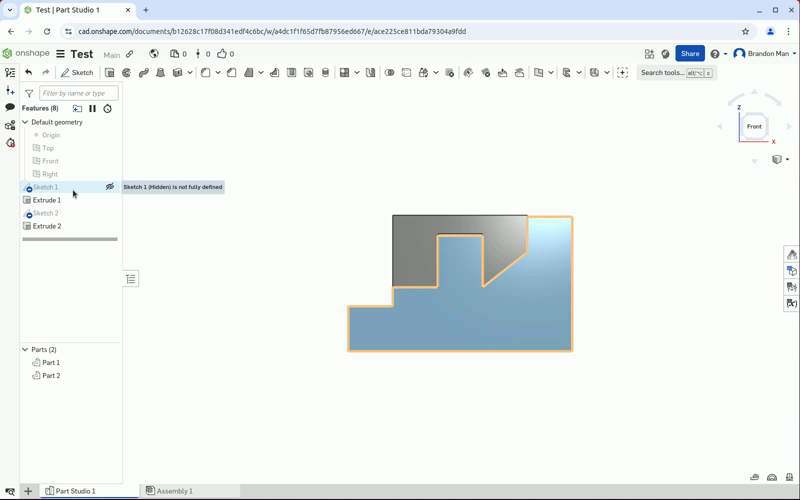
click(73, 189)
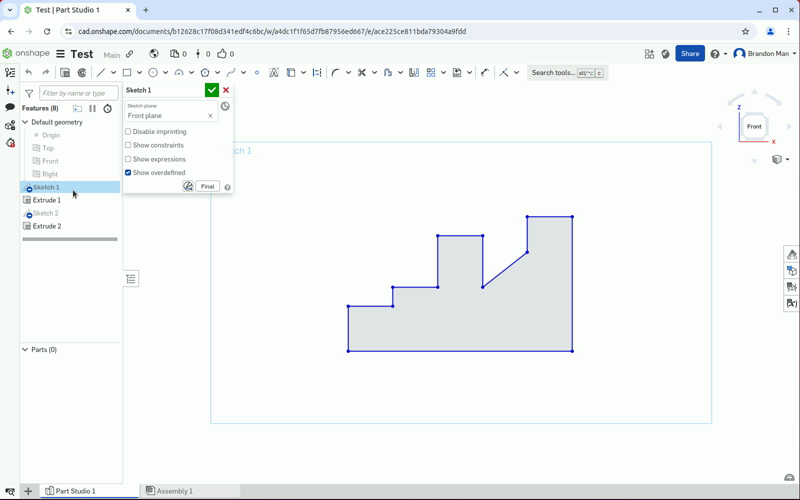
mouse_move(229, 92)
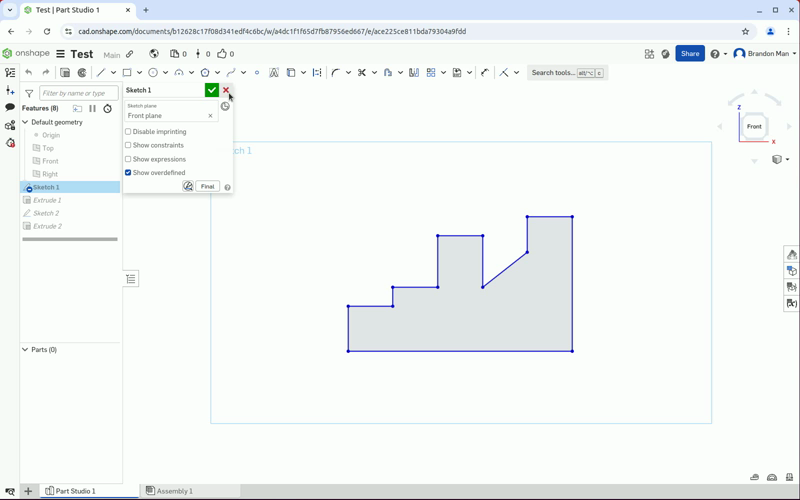
click(229, 92)
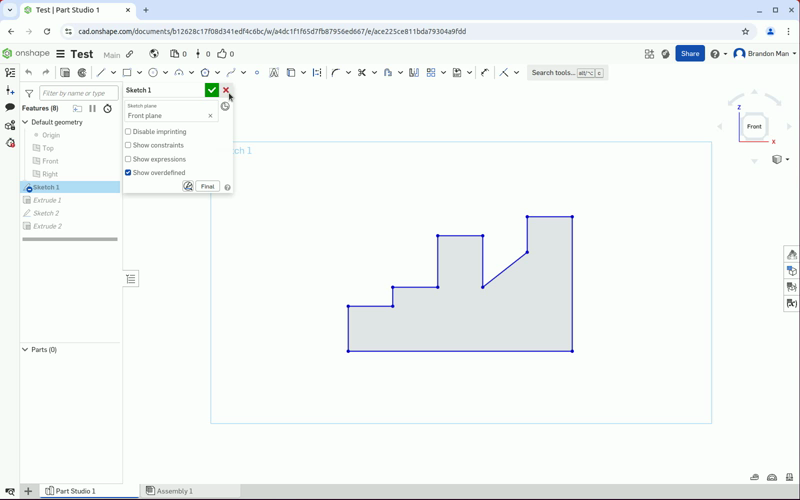
key(shift+s)
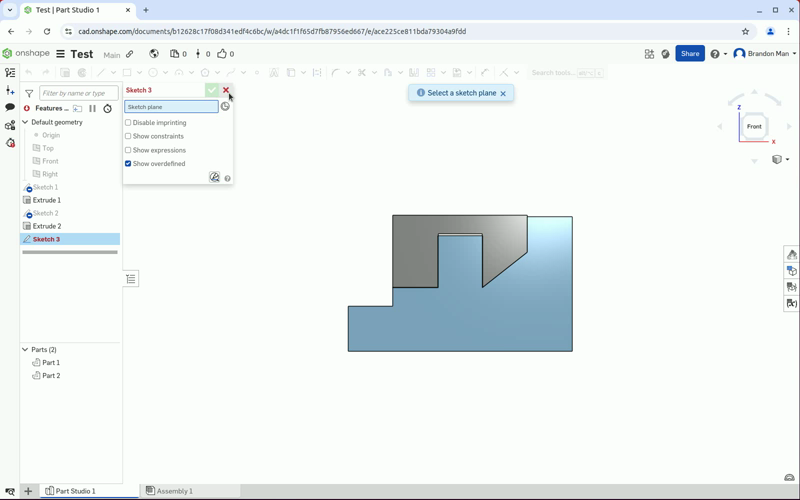
mouse_move(73, 163)
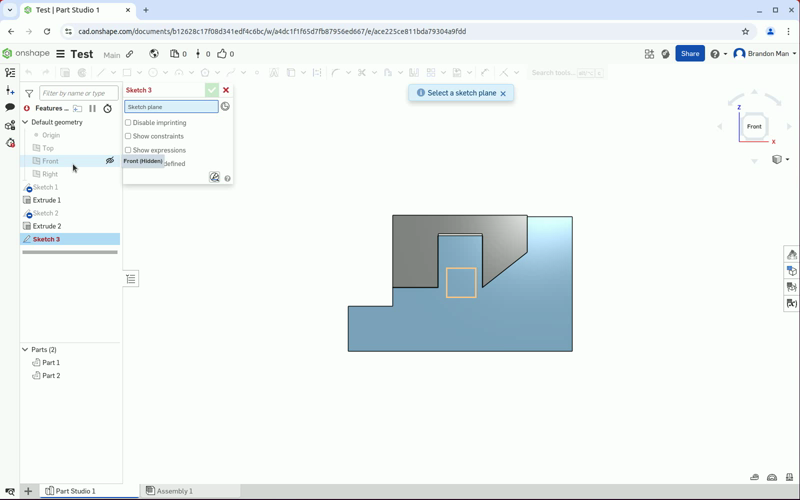
click(73, 163)
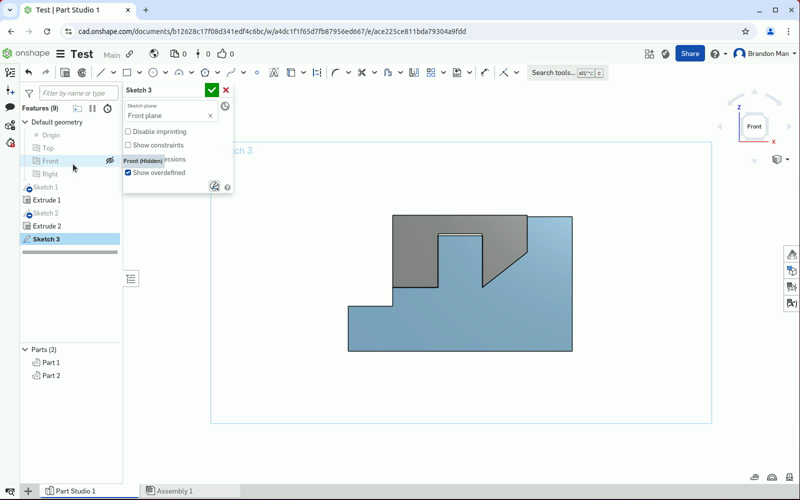
mouse_move(73, 352)
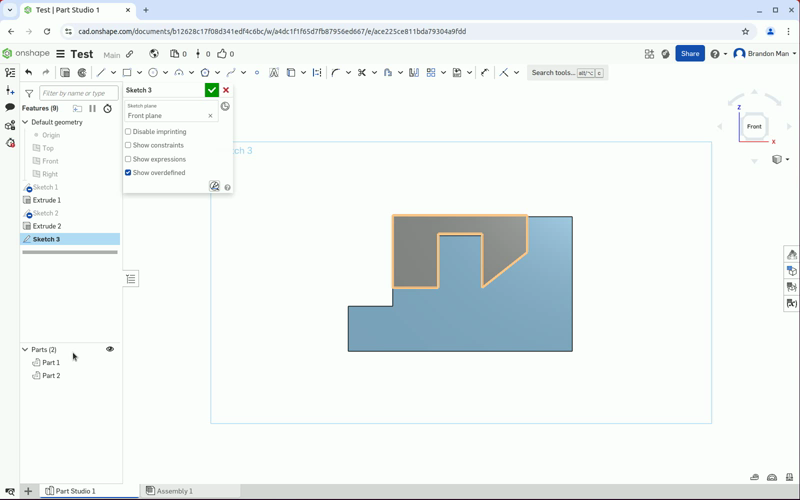
key(y)
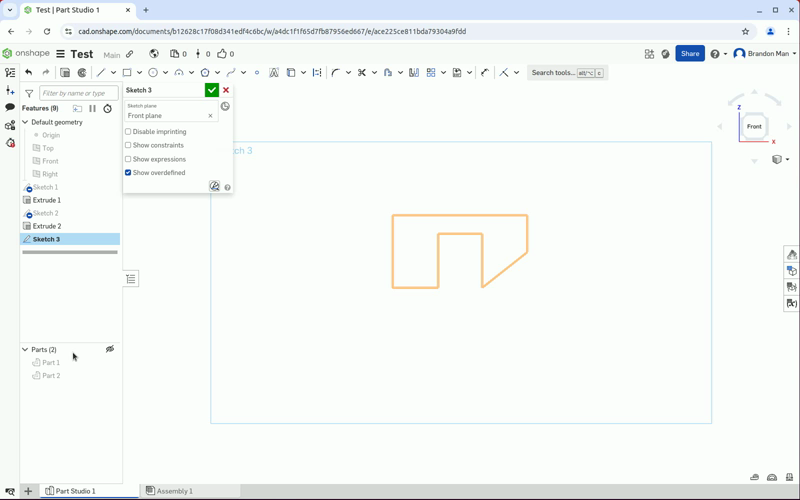
key(l)
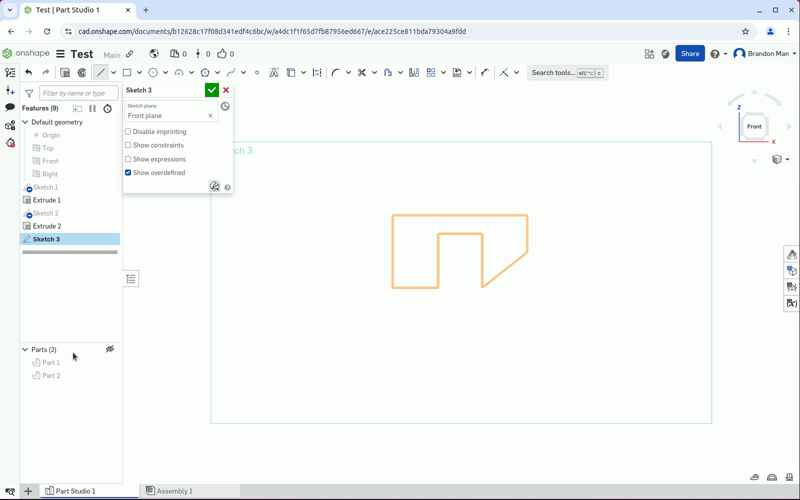
key_down(shift)
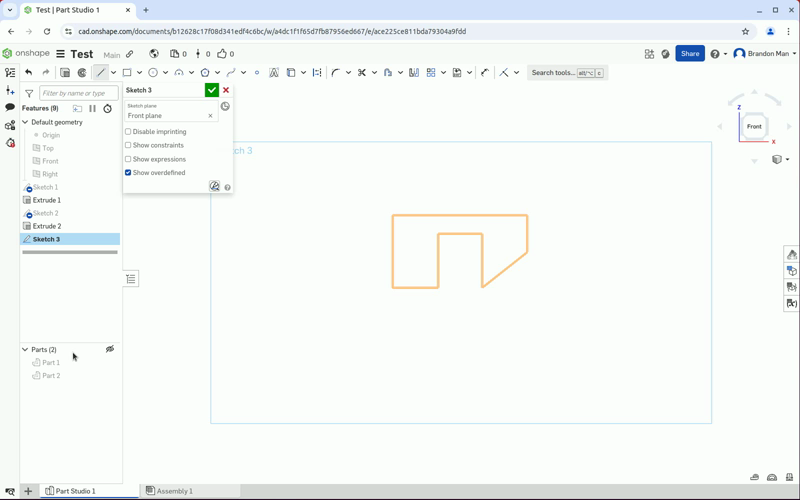
mouse_move(348, 305)
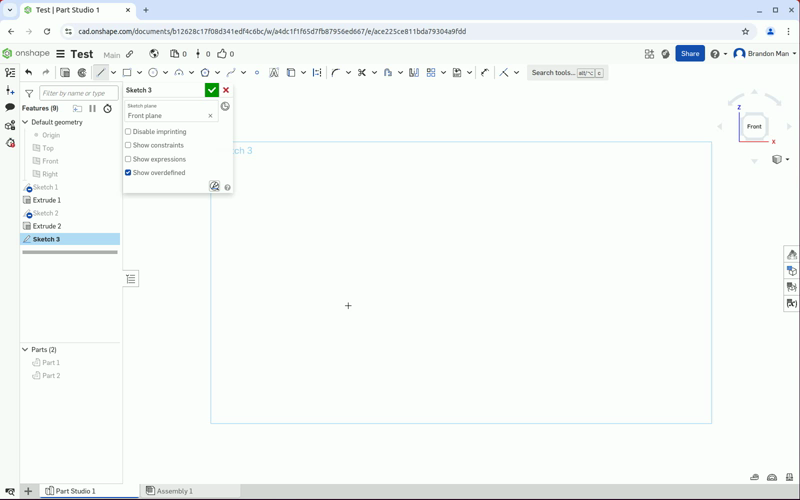
click(348, 305)
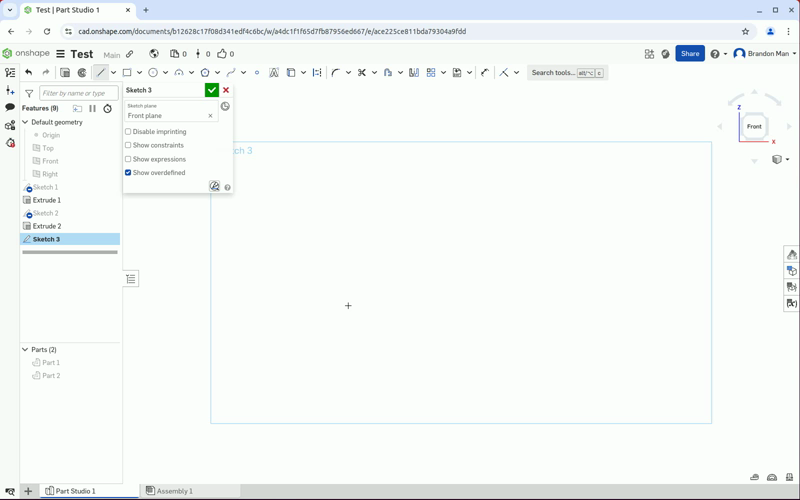
key_up(shift)
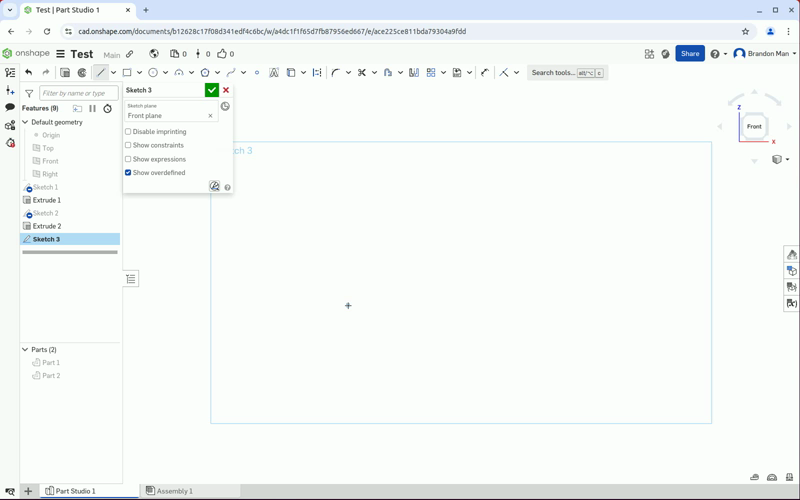
key_down(shift)
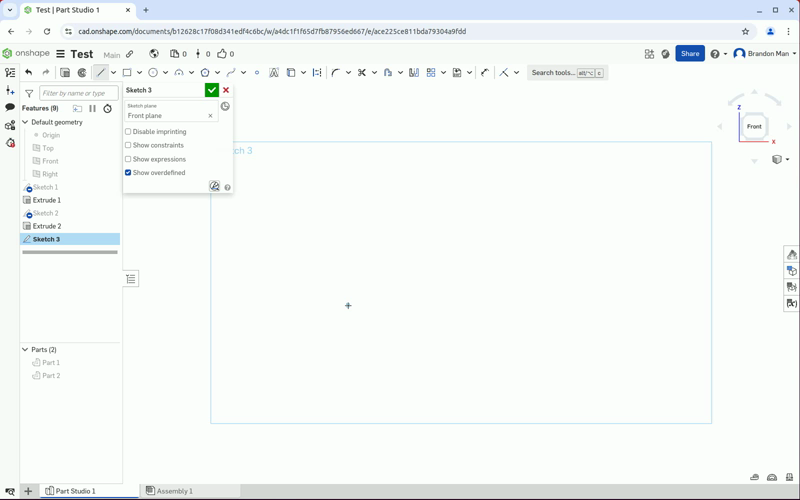
mouse_move(378, 305)
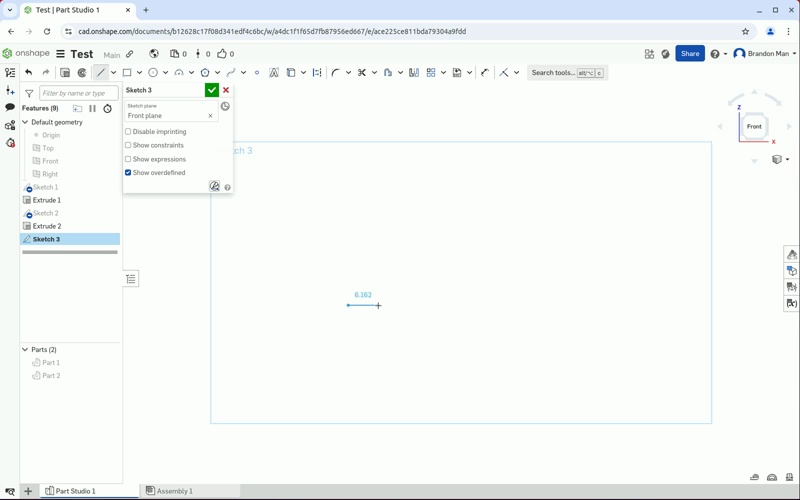
mouse_move(393, 305)
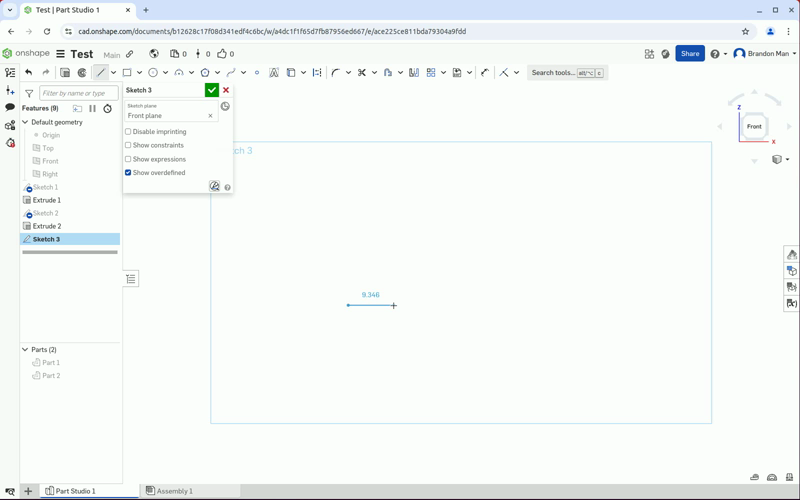
click(393, 305)
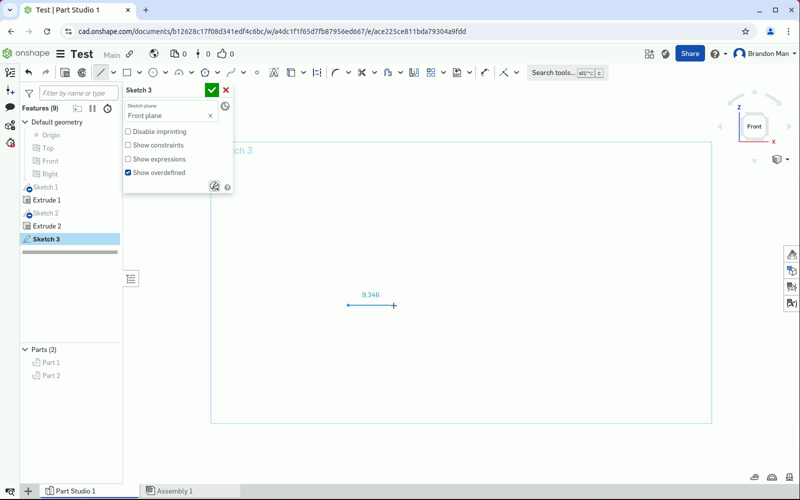
key_up(shift)
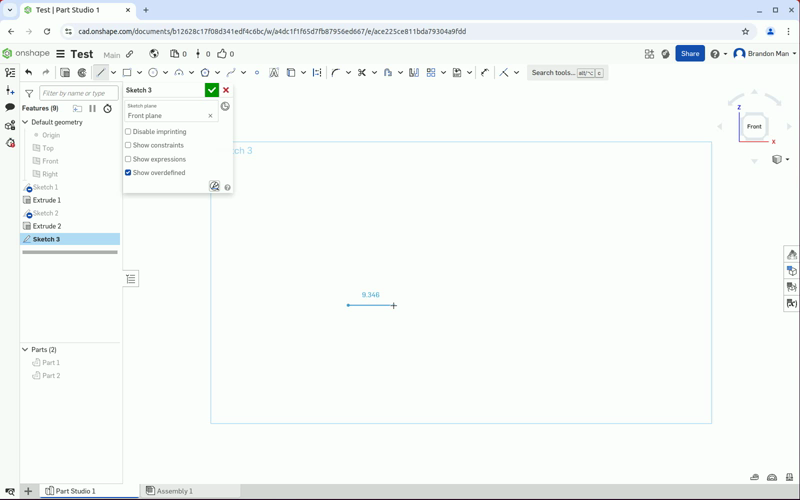
key_down(shift)
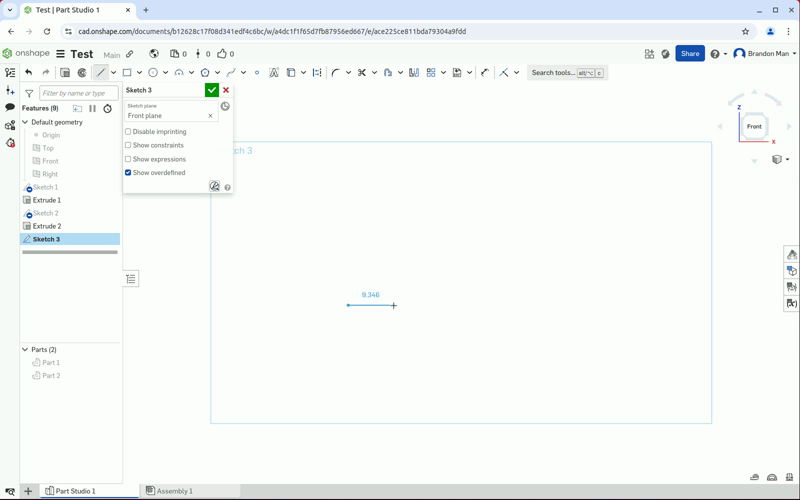
mouse_move(423, 305)
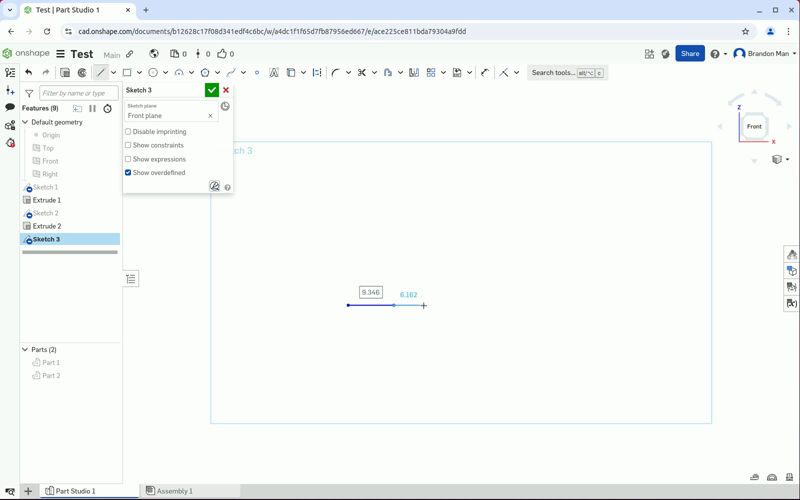
mouse_move(393, 287)
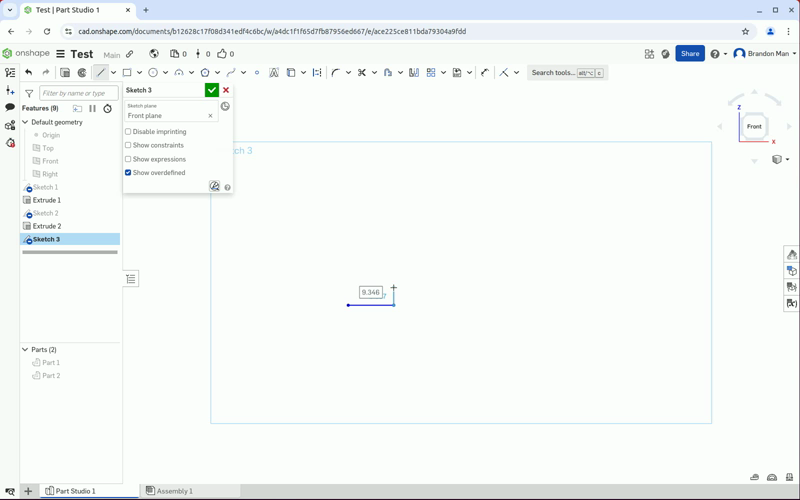
click(393, 287)
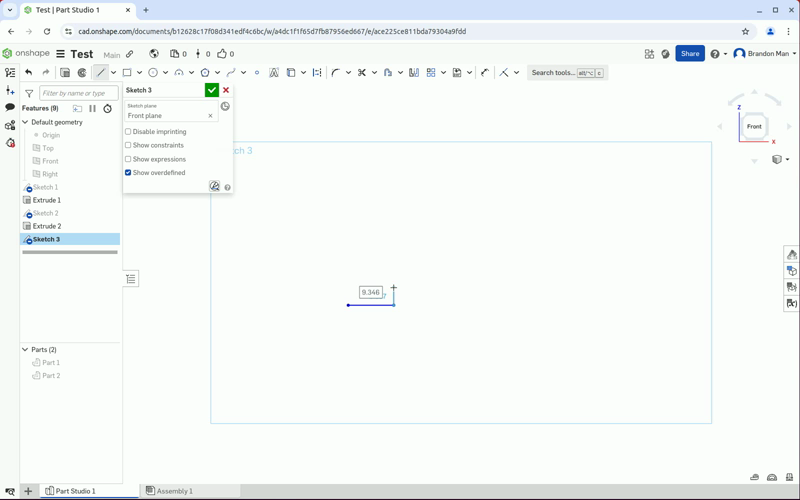
key_up(shift)
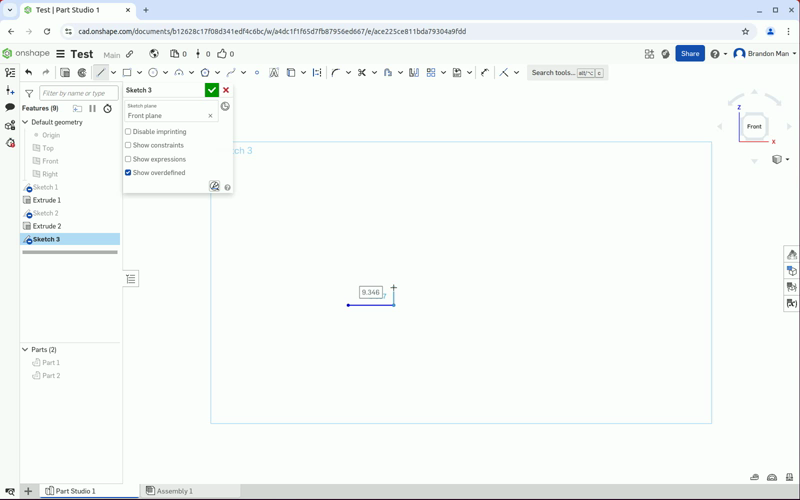
key_down(shift)
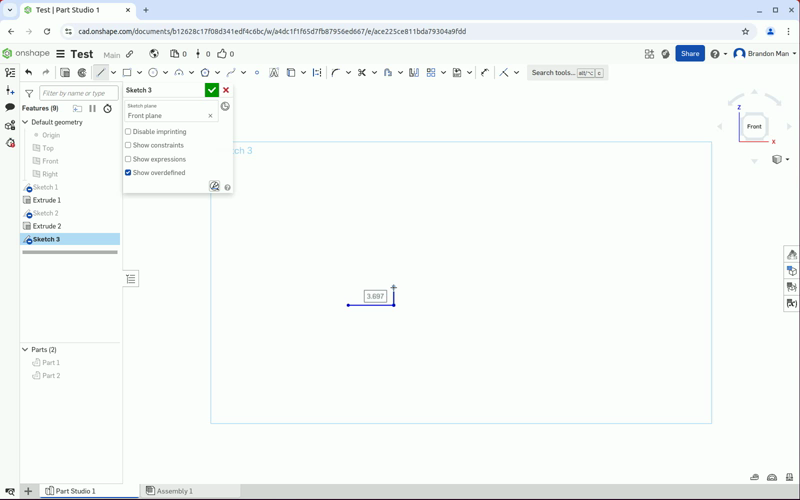
mouse_move(393, 214)
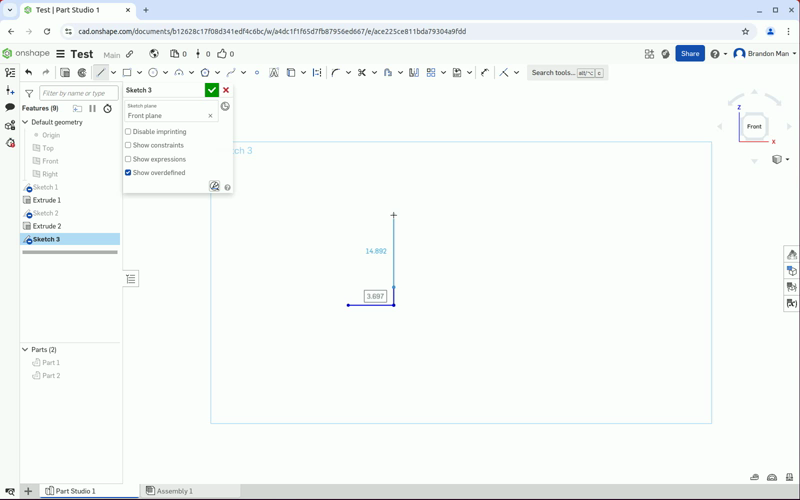
click(393, 214)
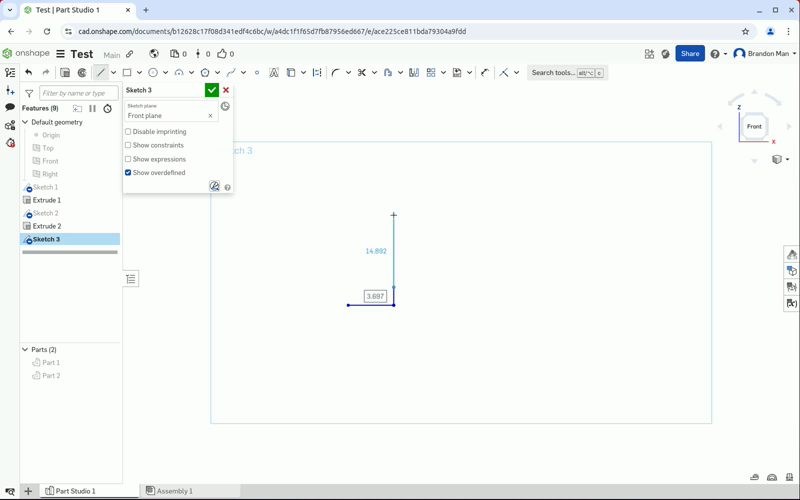
key_up(shift)
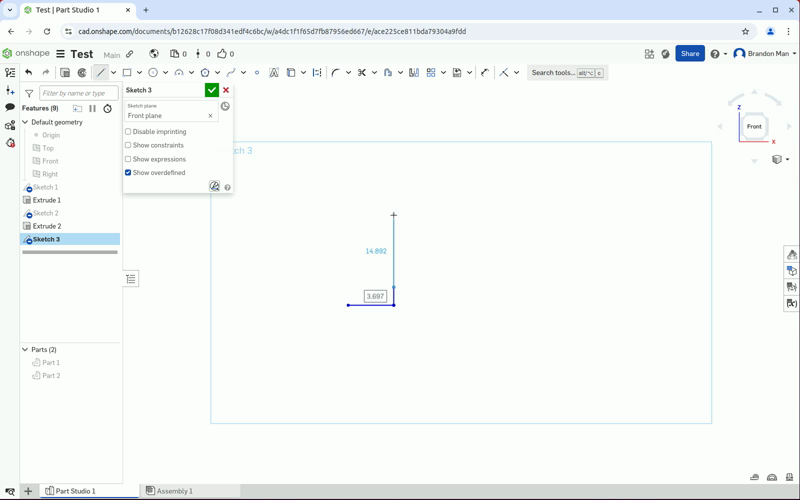
key_down(shift)
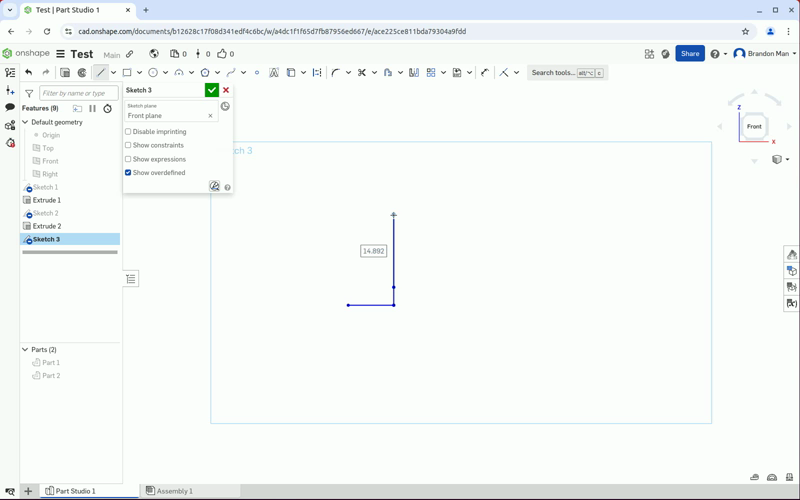
mouse_move(423, 214)
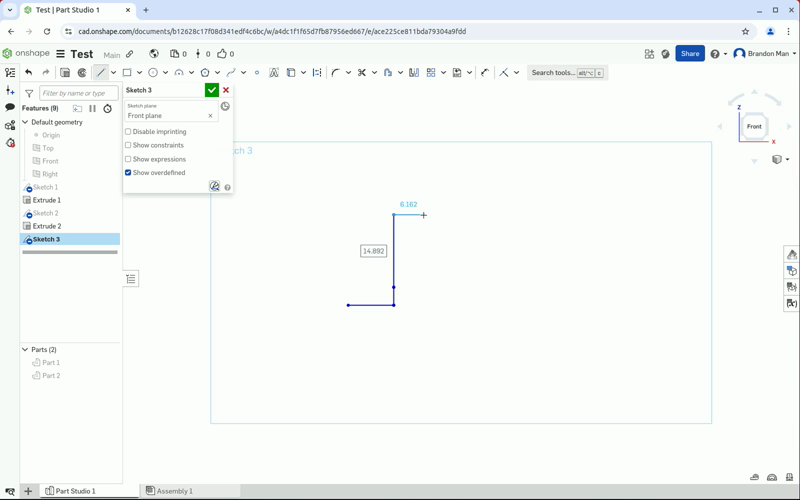
mouse_move(348, 214)
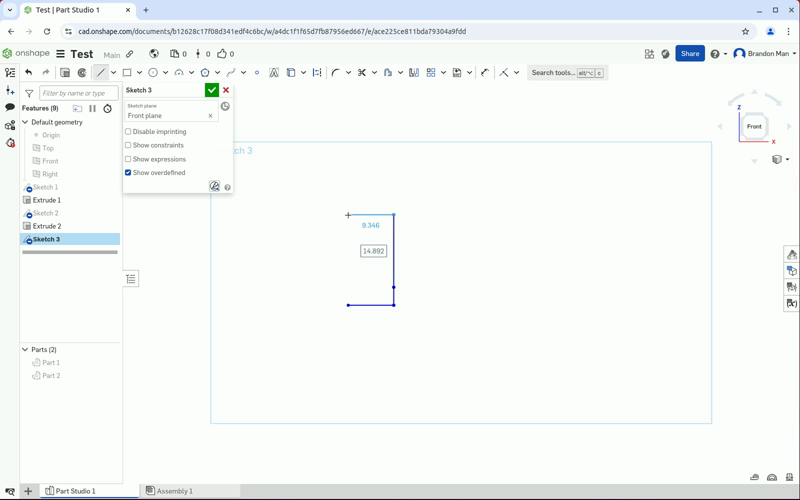
click(348, 214)
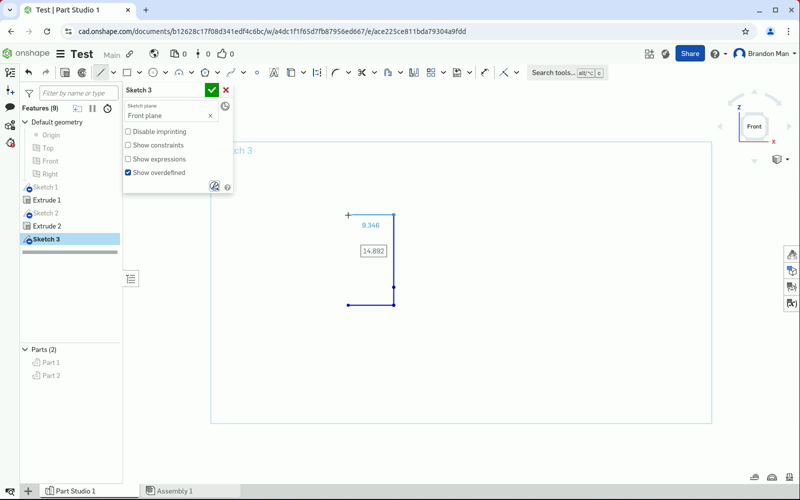
key_up(shift)
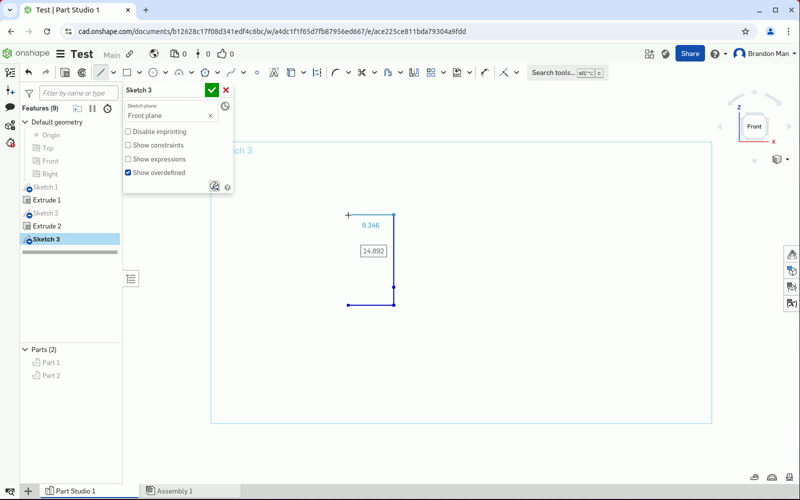
key_down(shift)
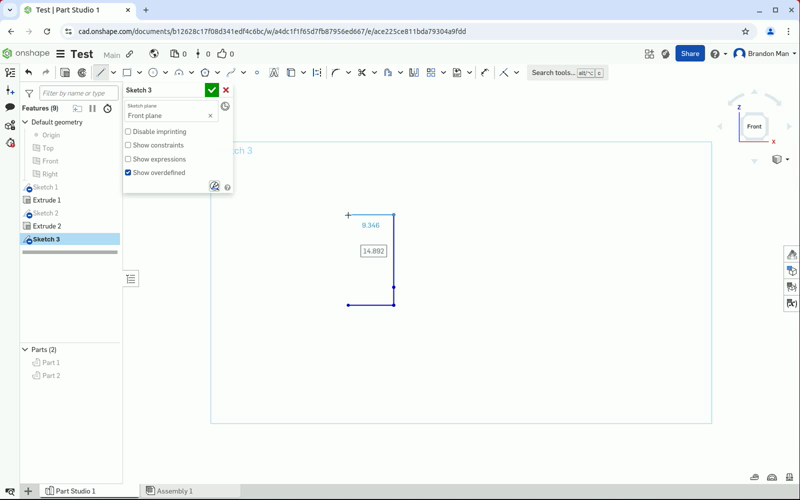
mouse_move(348, 305)
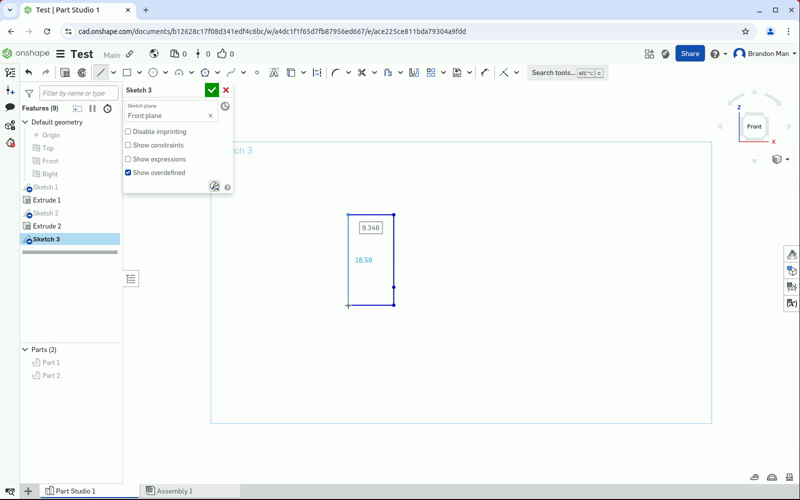
key_up(shift)
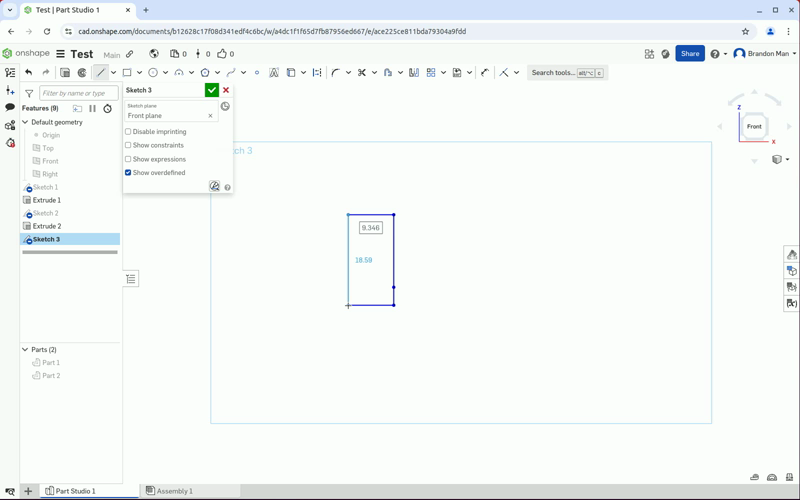
click(348, 305)
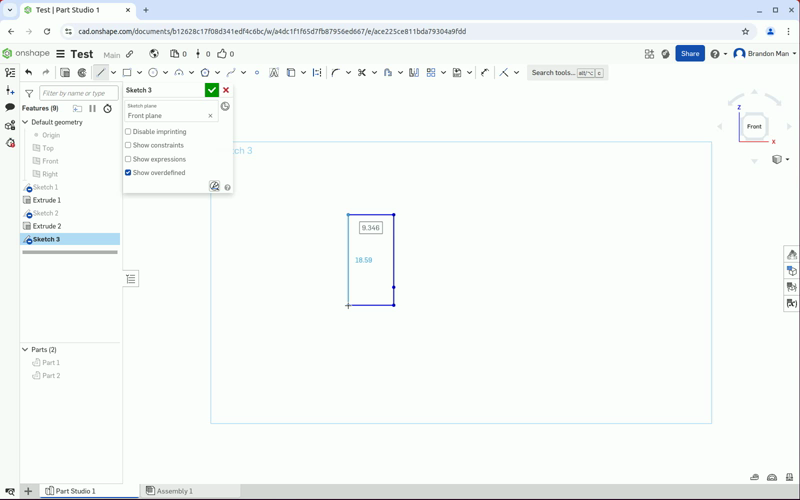
key(esc)
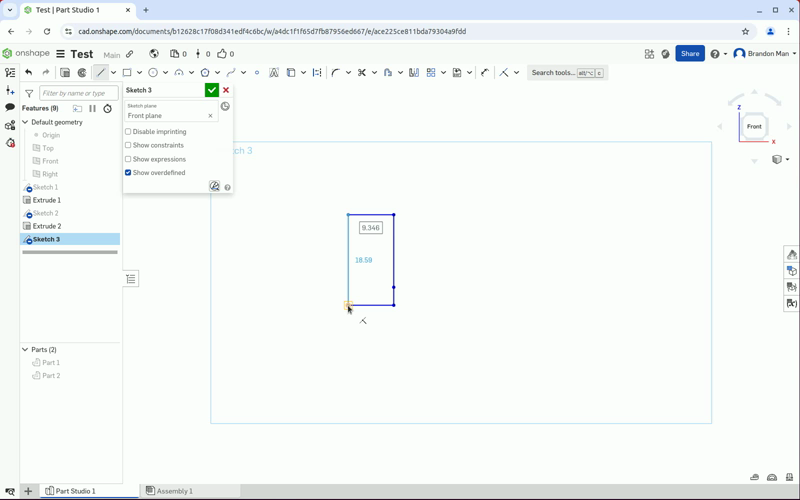
mouse_move(359, 268)
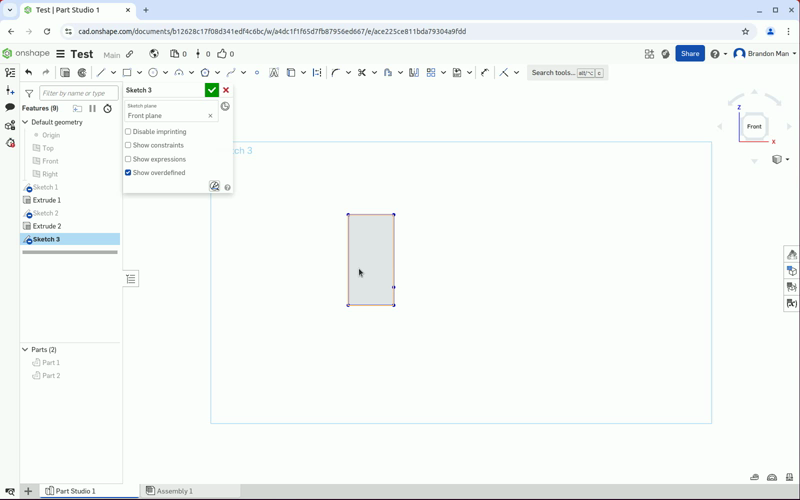
click(359, 268)
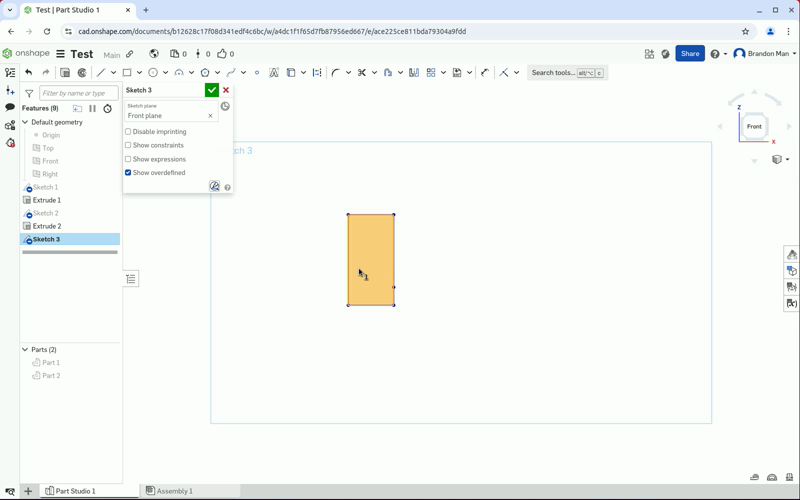
mouse_move(73, 352)
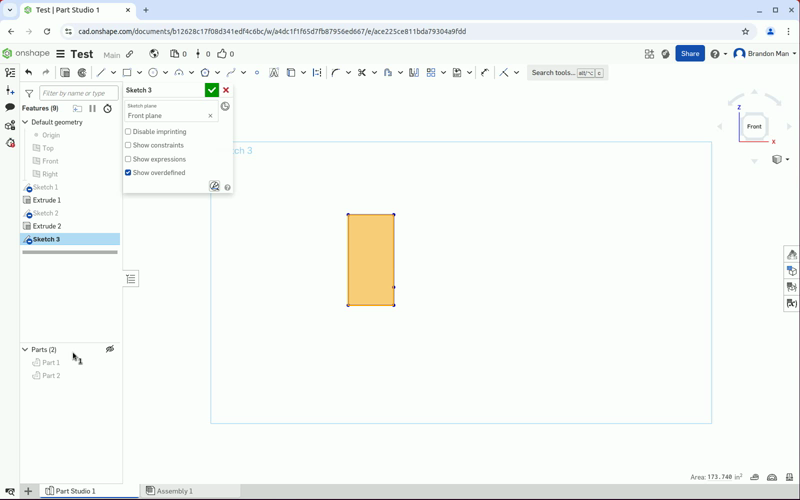
key(shift+y)
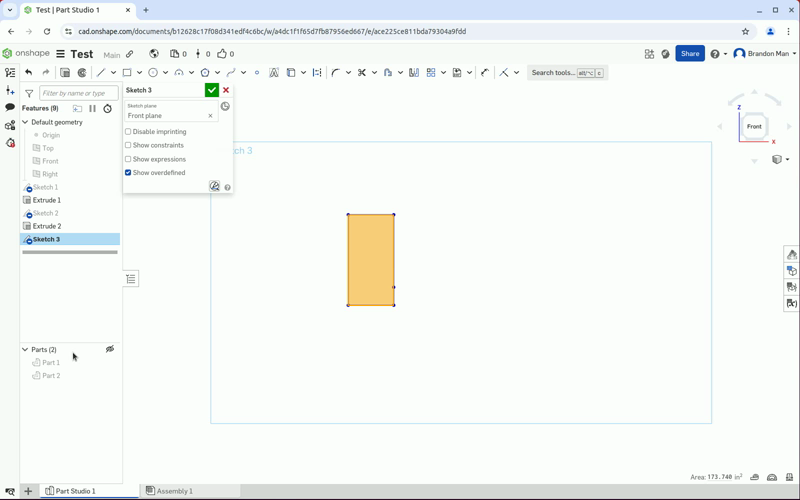
key(shift+e)
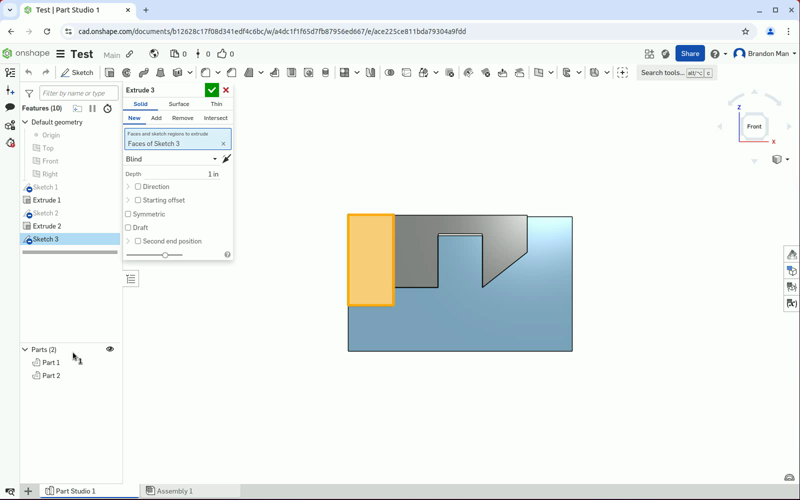
mouse_move(143, 106)
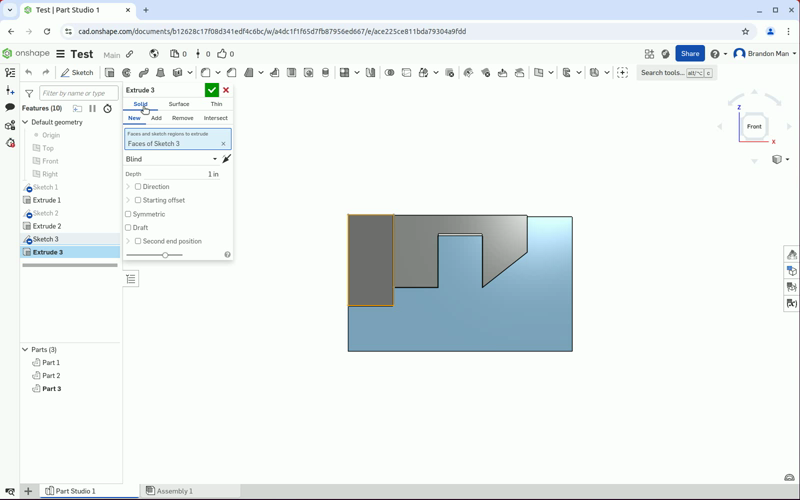
click(143, 106)
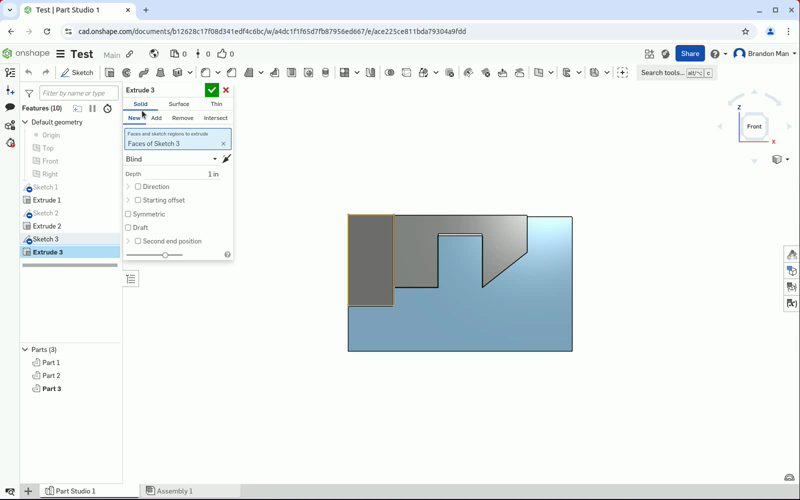
mouse_move(137, 120)
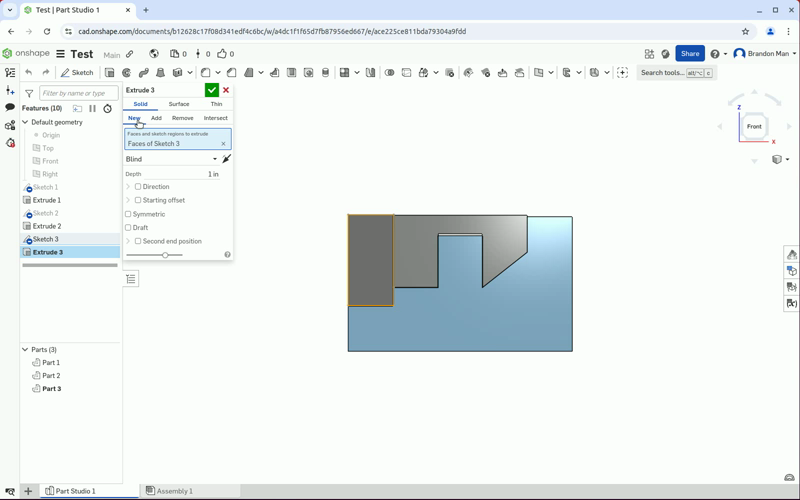
click(137, 120)
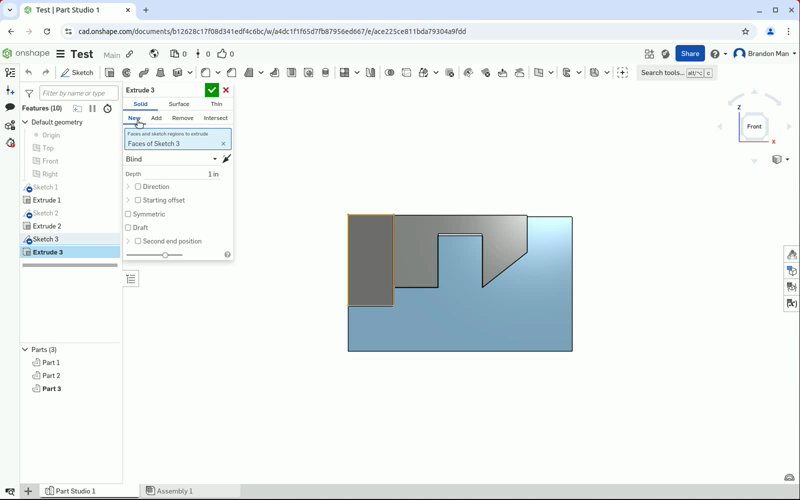
key(tab, 4)
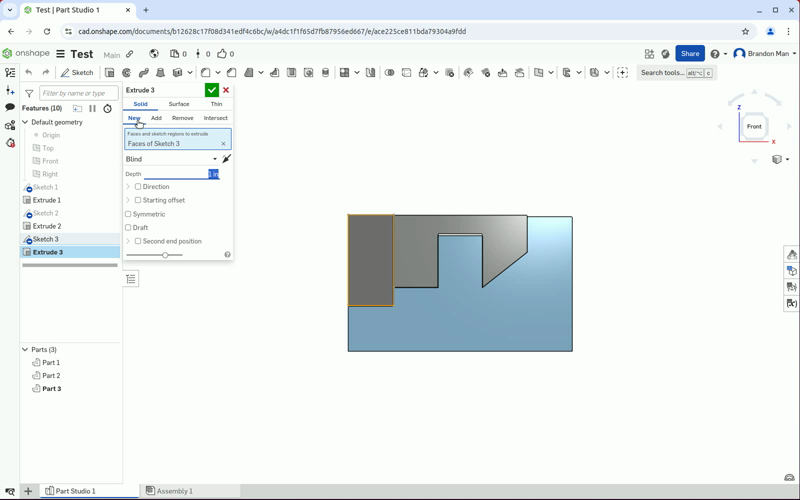
text(-9.147)
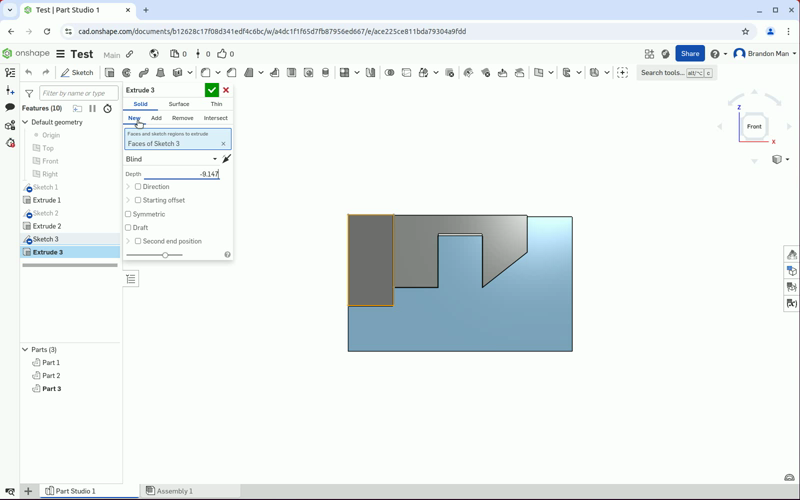
key(enter)
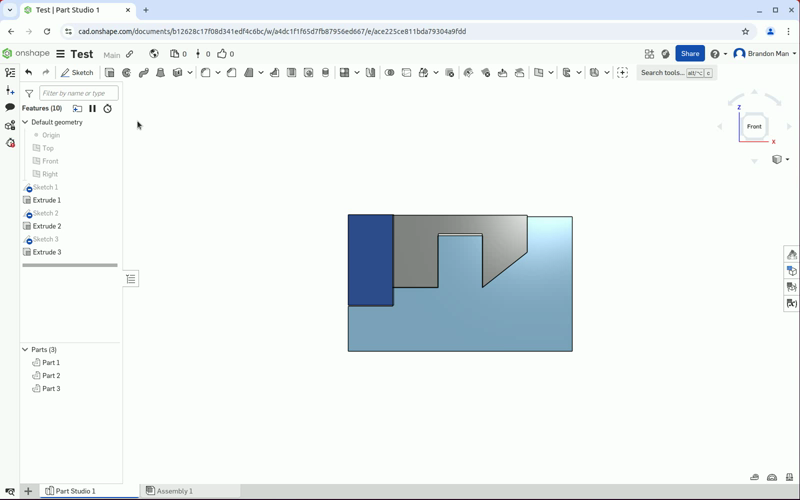
key(shift+h)
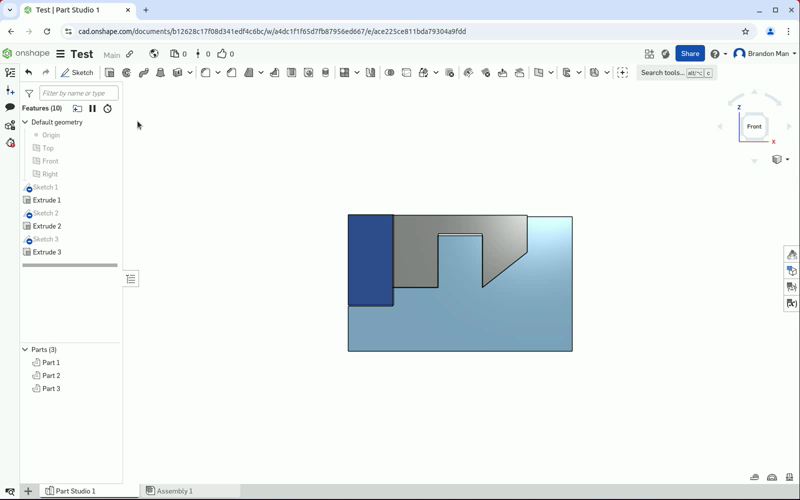
key(shift+h)
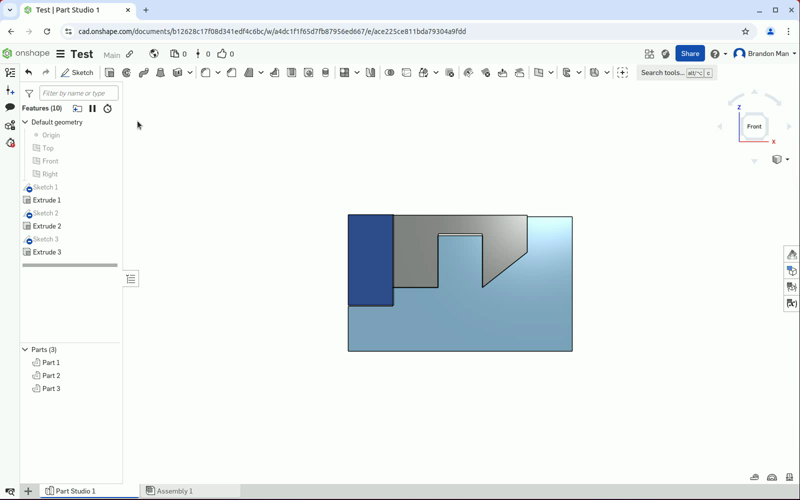
mouse_move(73, 189)
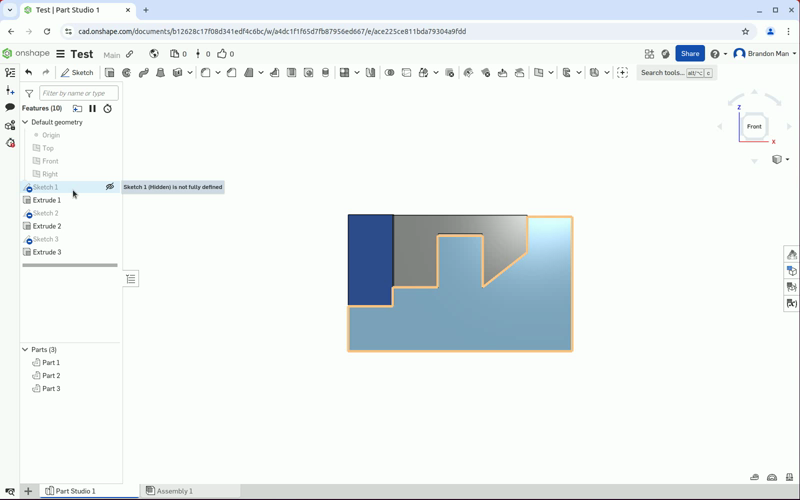
click(73, 189)
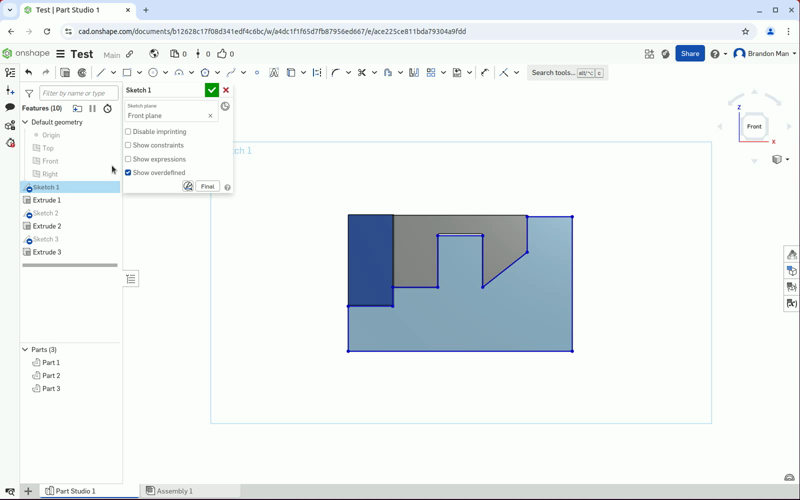
mouse_move(229, 92)
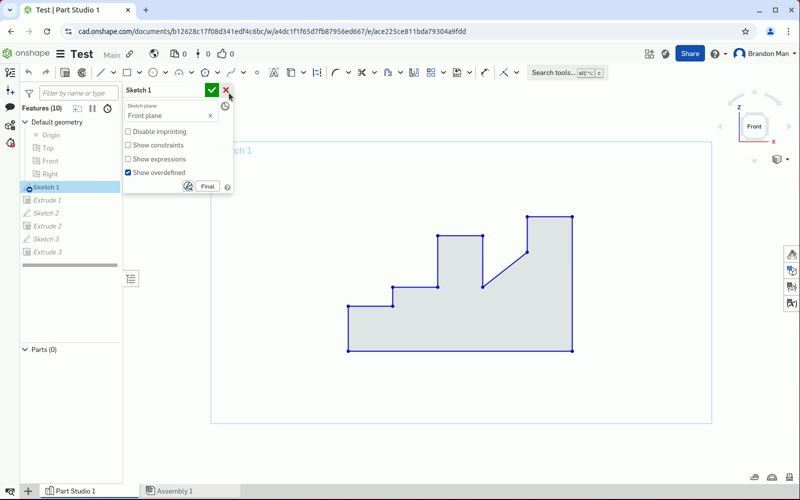
click(229, 92)
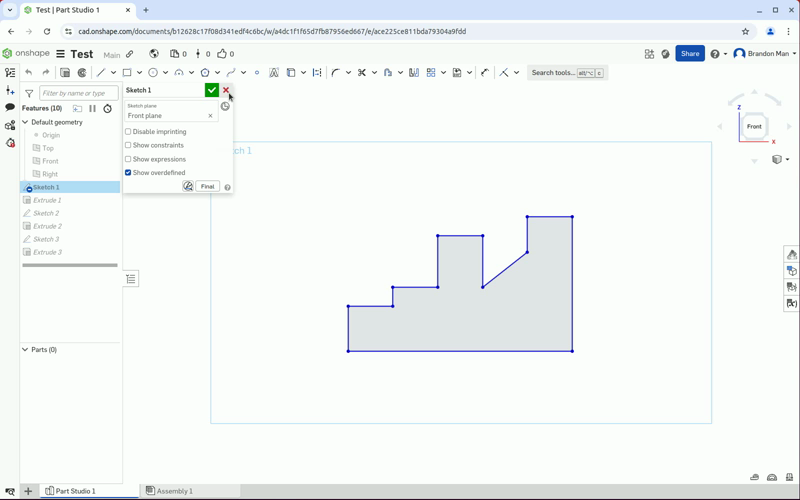
key(shift+s)
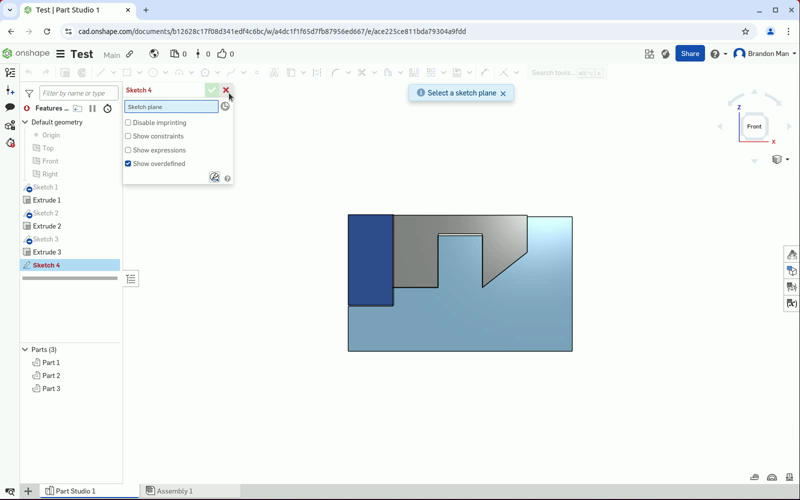
mouse_move(73, 163)
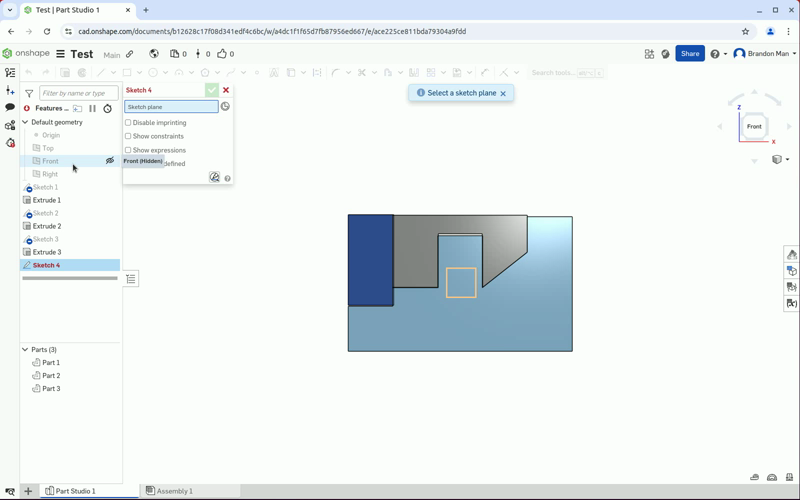
click(73, 163)
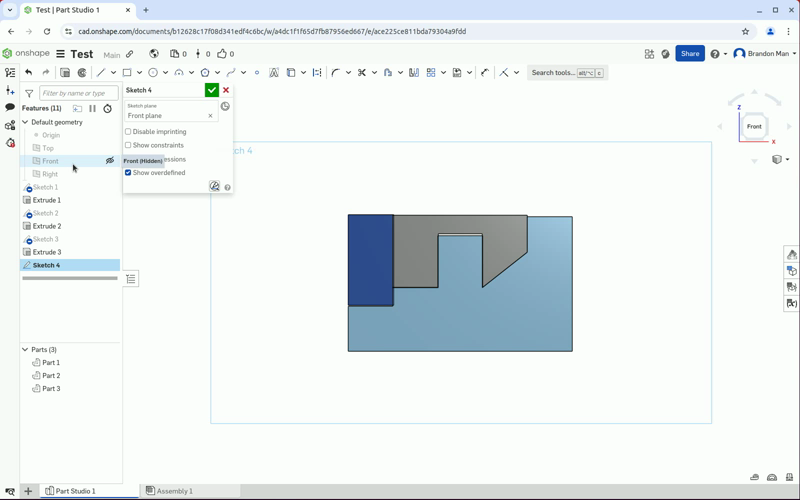
mouse_move(73, 352)
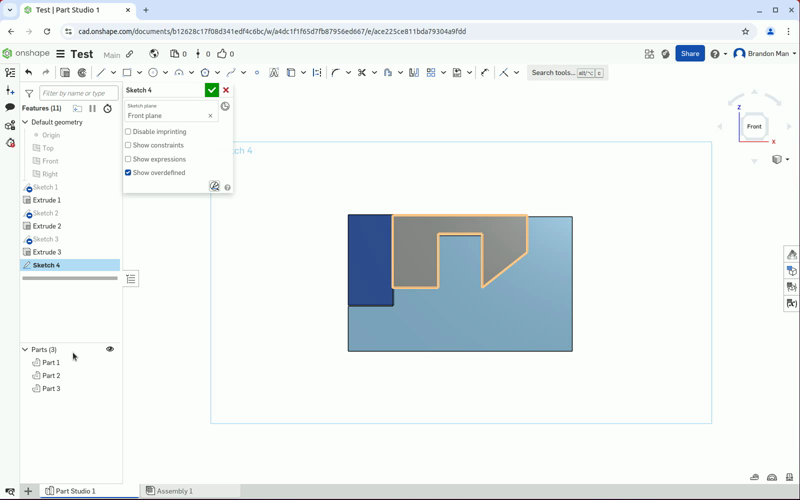
key(y)
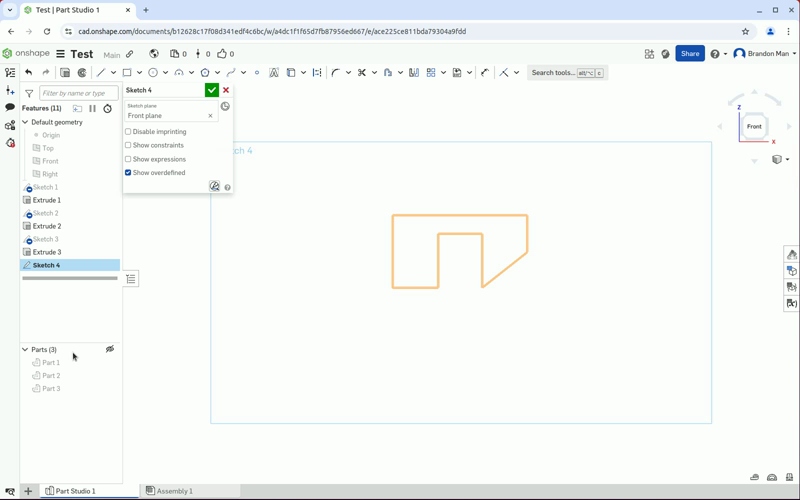
key(l)
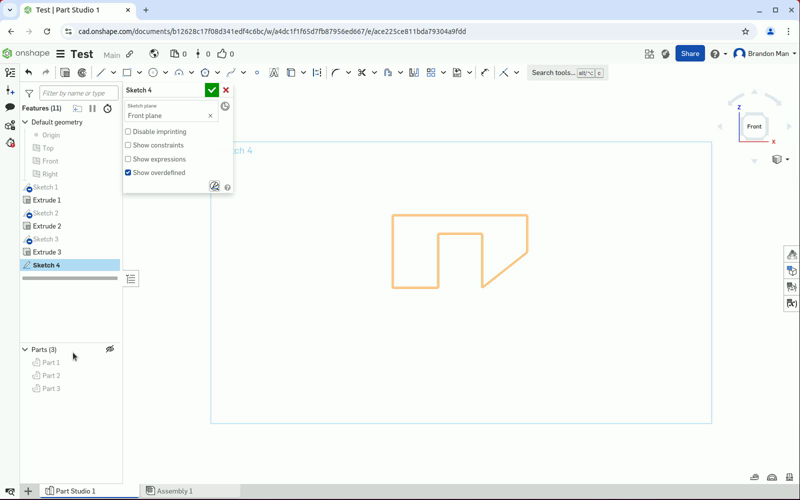
key_down(shift)
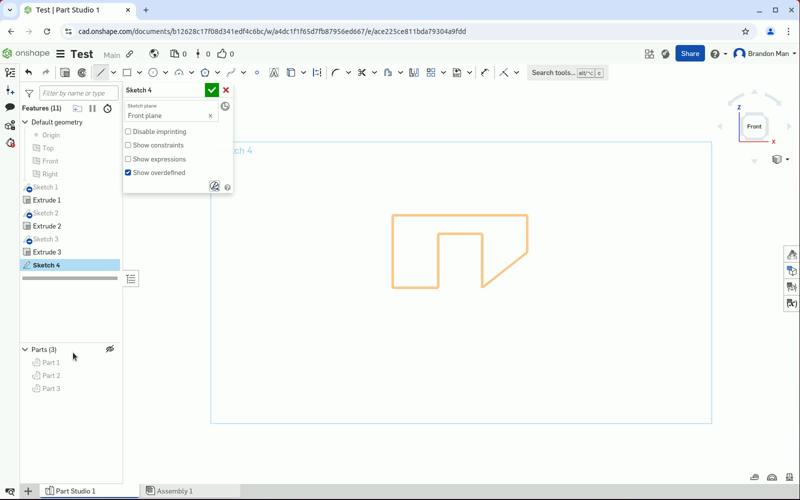
mouse_move(348, 305)
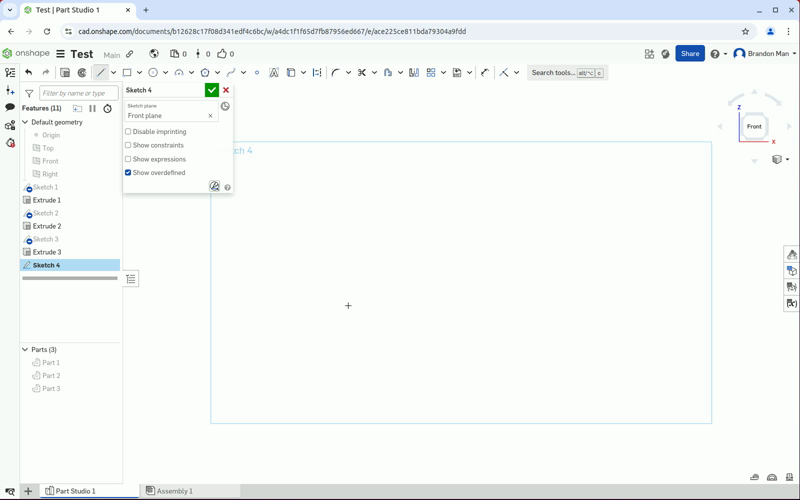
click(348, 305)
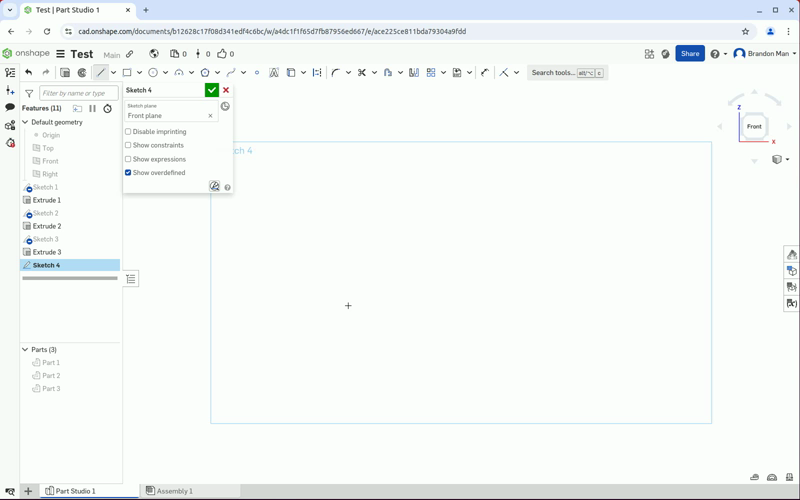
key_up(shift)
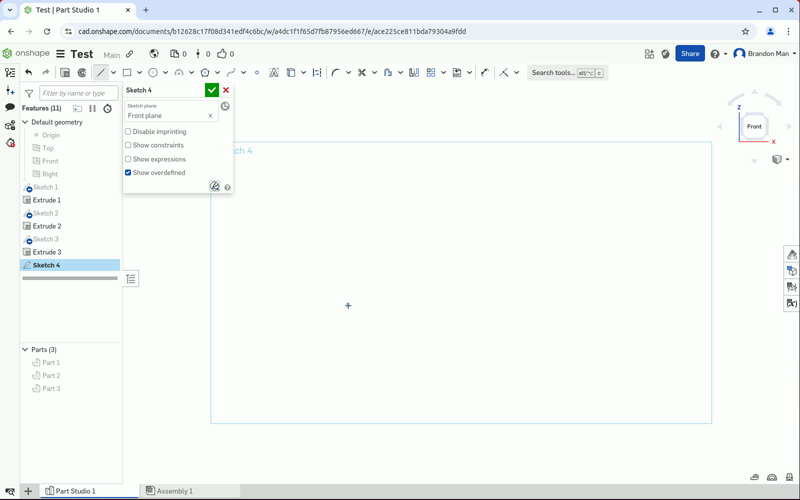
key_down(shift)
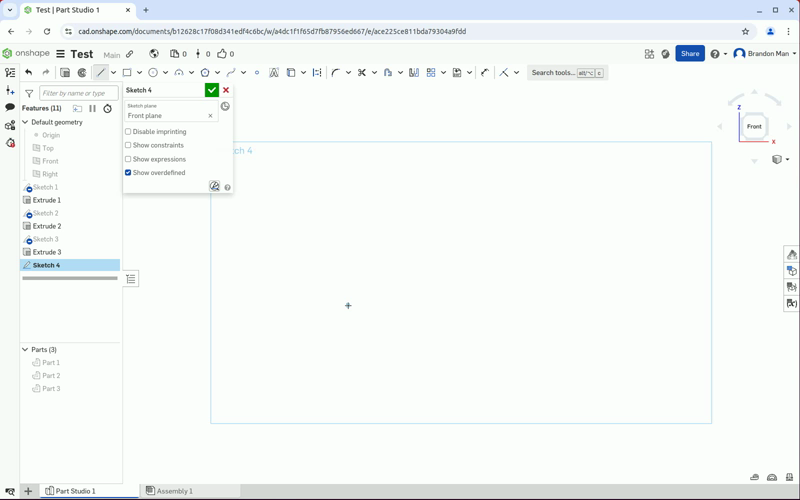
mouse_move(378, 305)
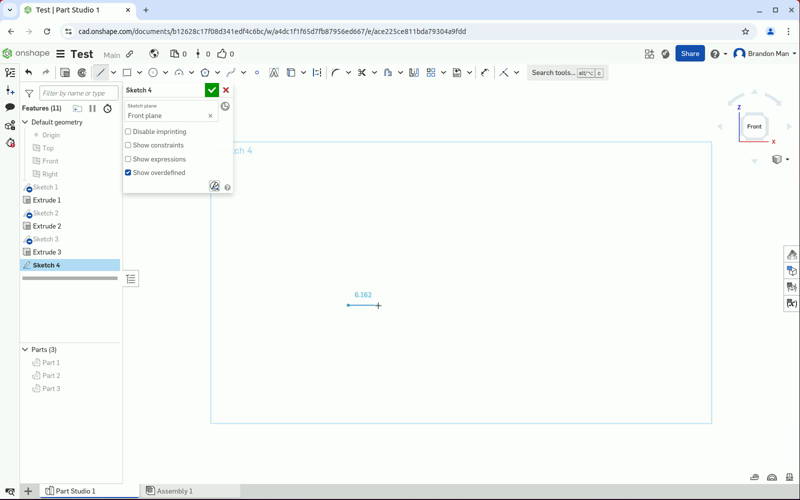
mouse_move(393, 305)
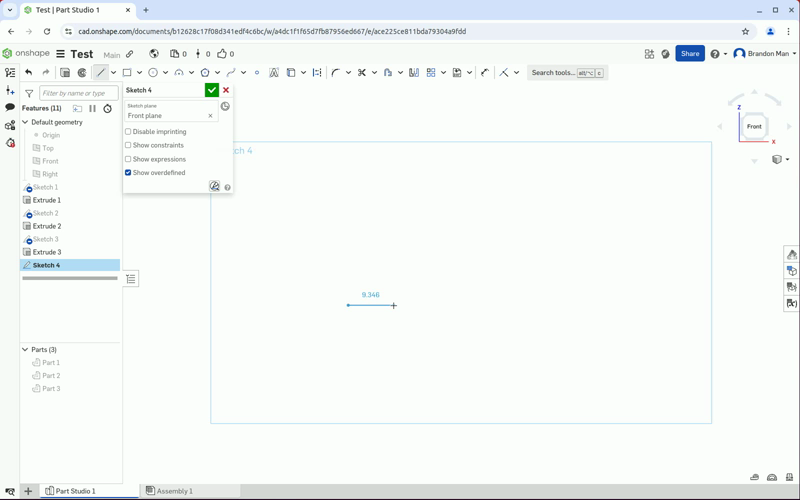
click(393, 305)
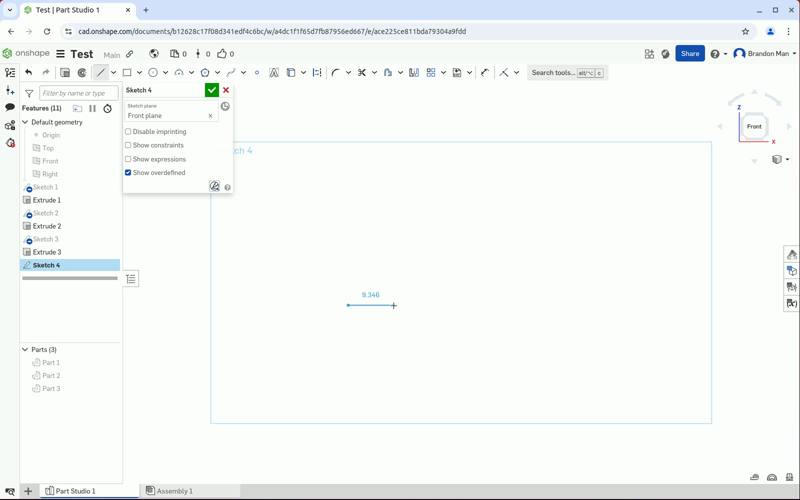
key_up(shift)
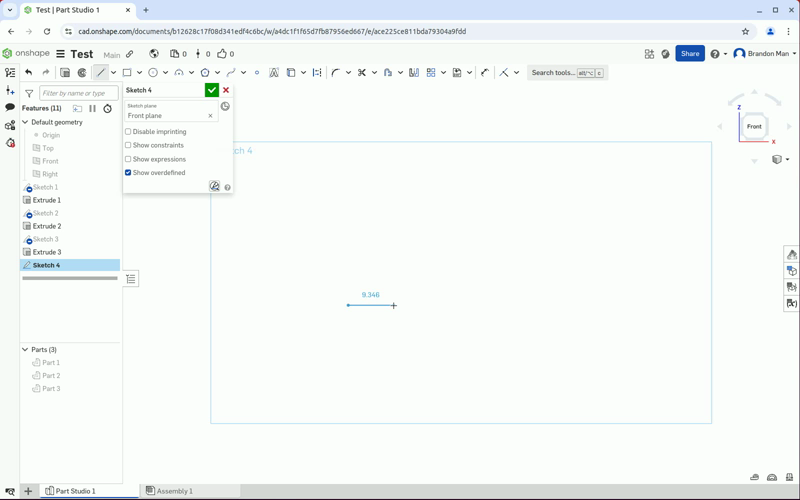
key_down(shift)
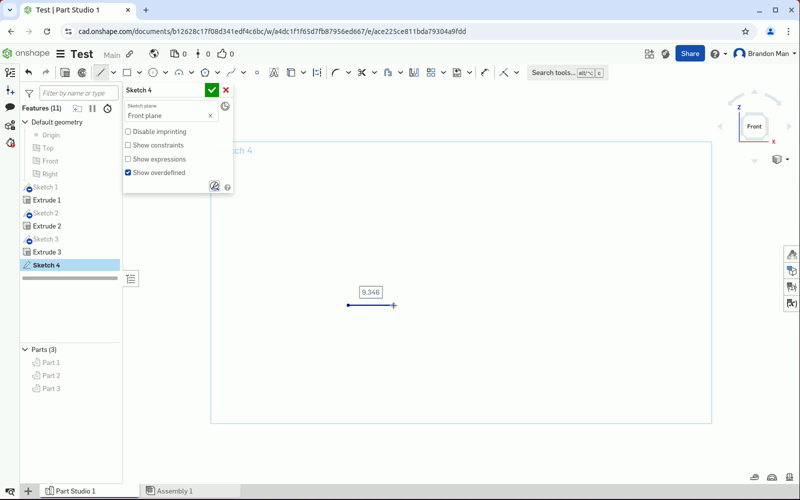
mouse_move(423, 305)
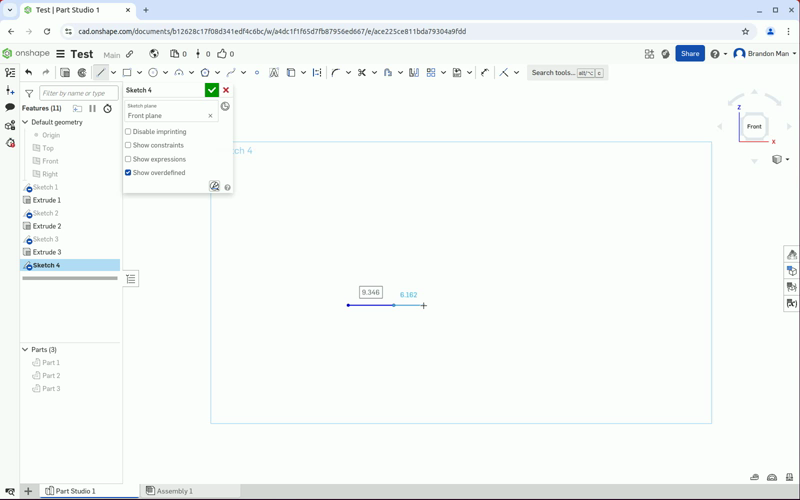
mouse_move(393, 287)
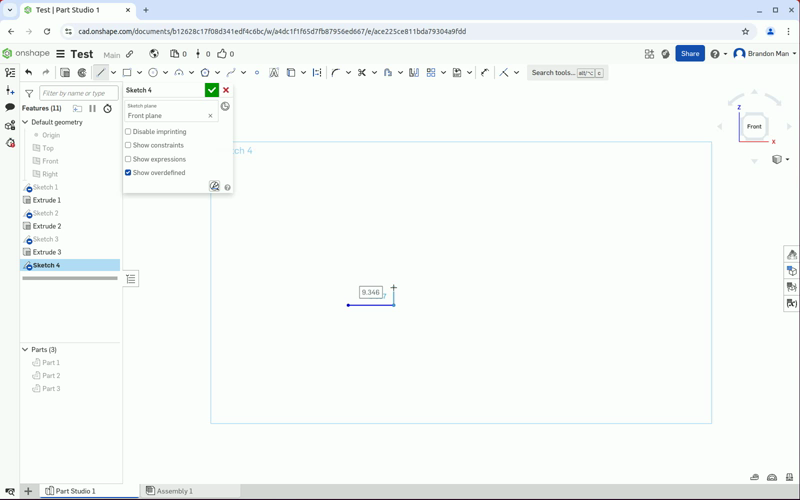
click(393, 287)
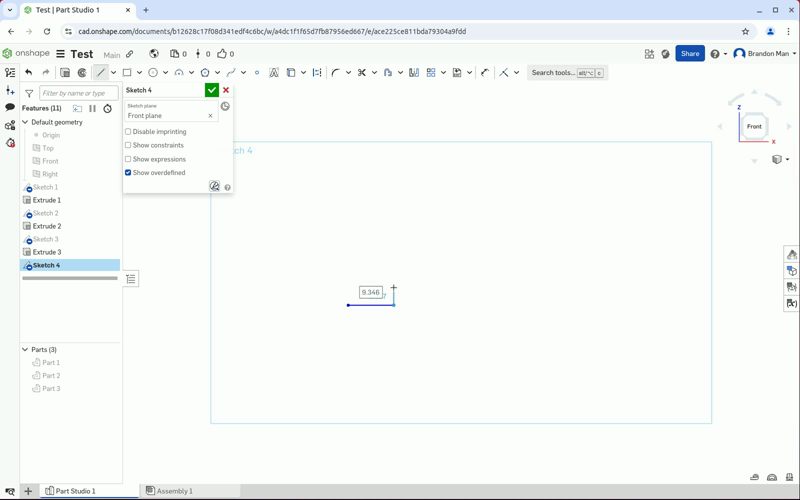
key_up(shift)
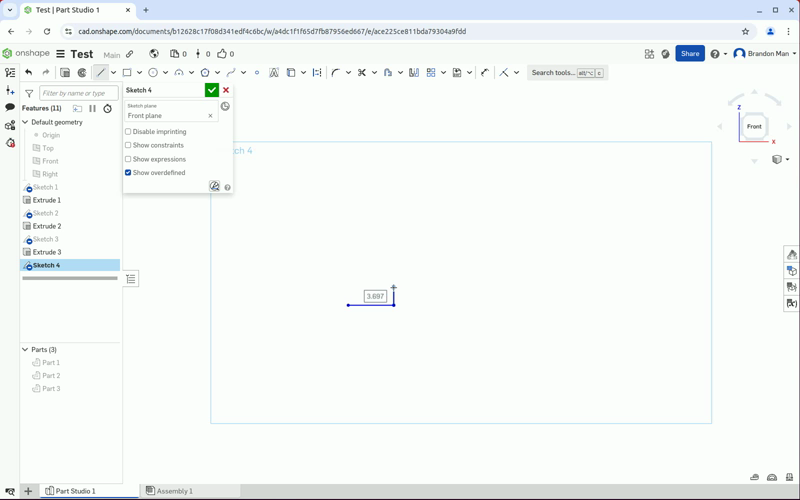
key_down(shift)
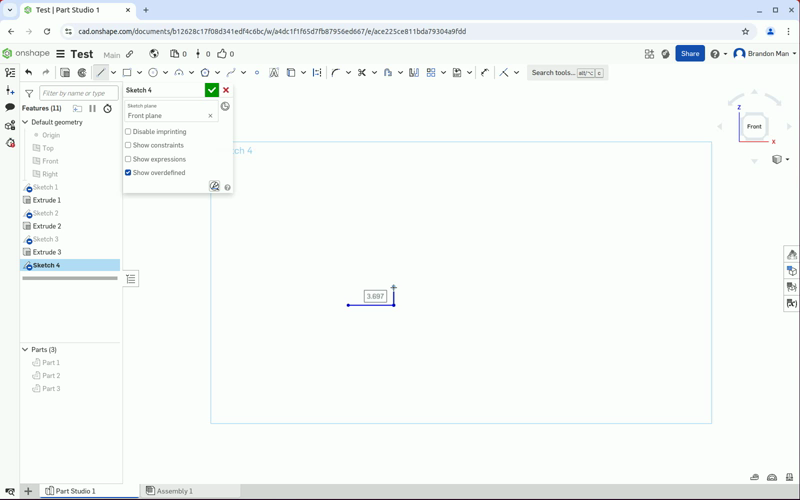
mouse_move(393, 214)
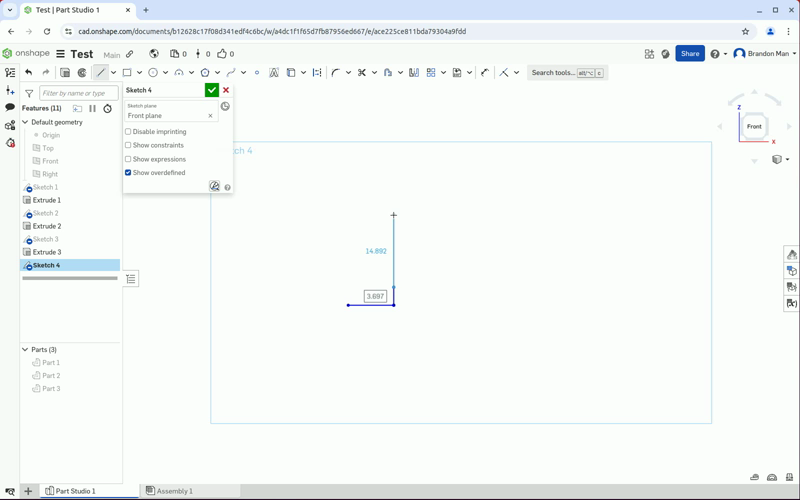
click(393, 214)
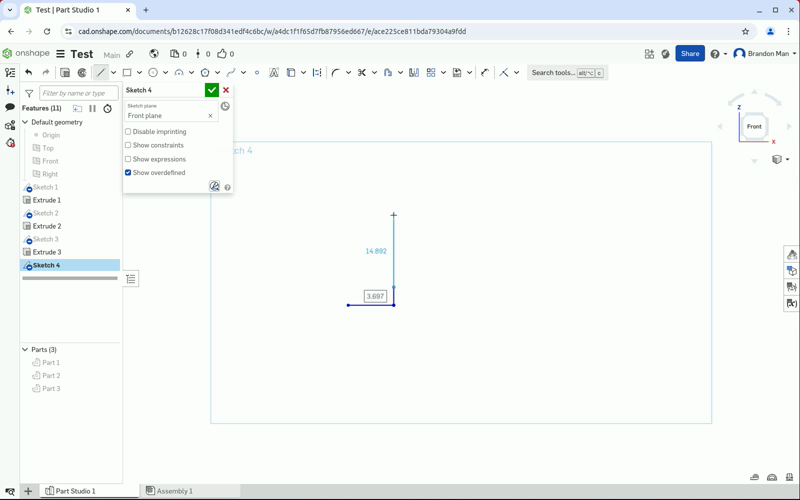
key_up(shift)
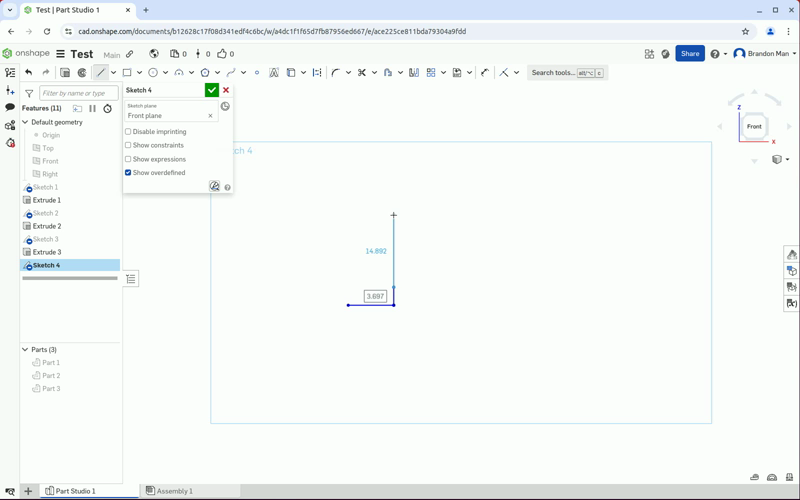
key_down(shift)
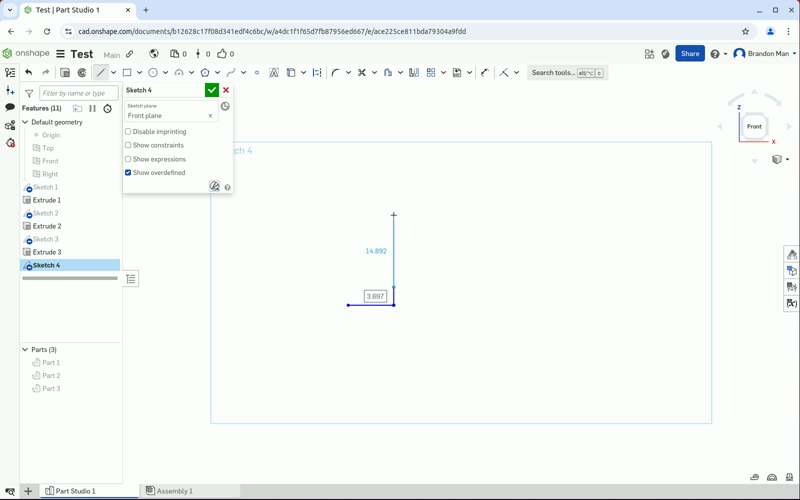
mouse_move(423, 214)
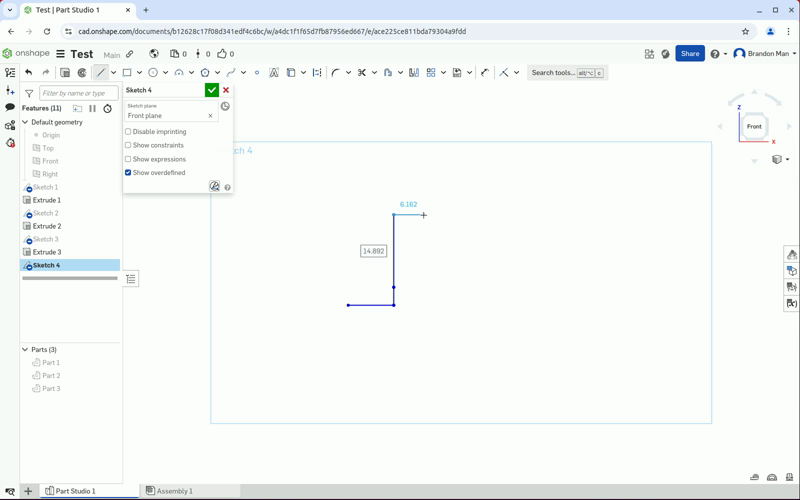
mouse_move(348, 214)
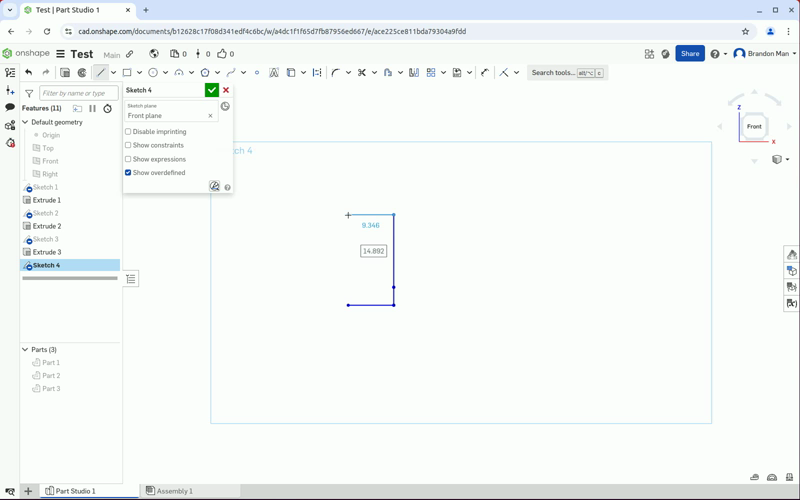
click(348, 214)
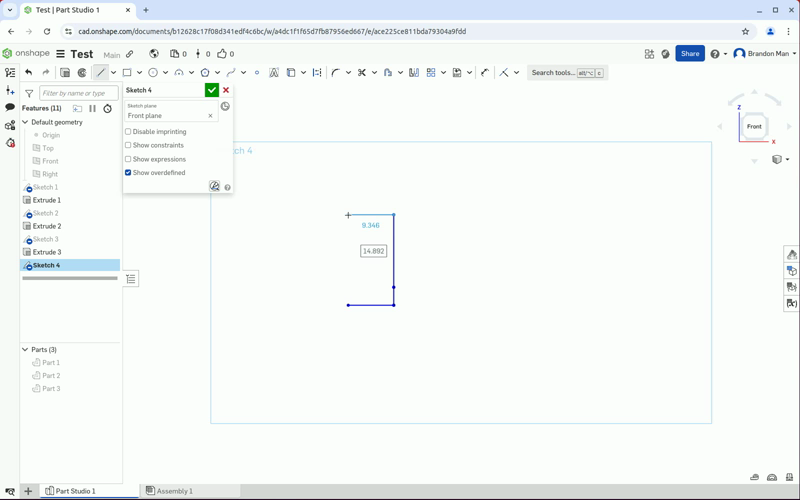
key_up(shift)
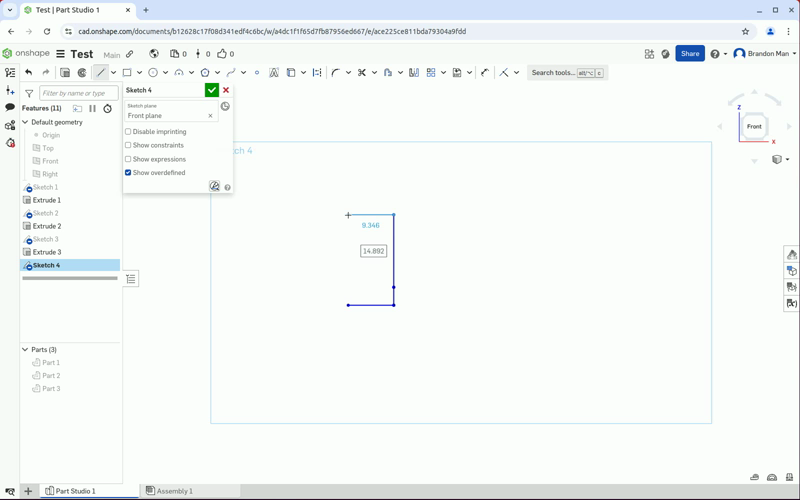
key_down(shift)
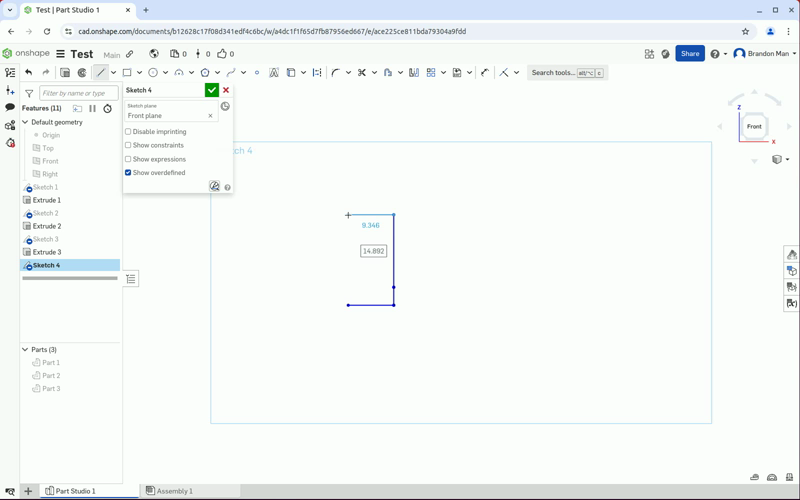
mouse_move(348, 305)
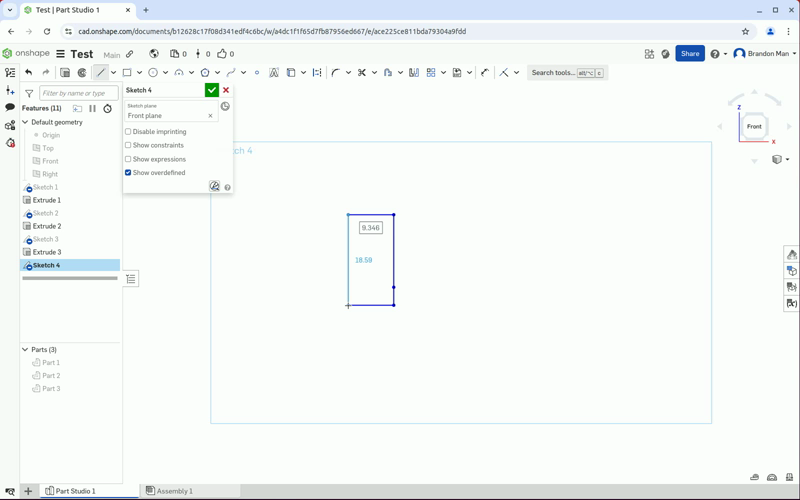
key_up(shift)
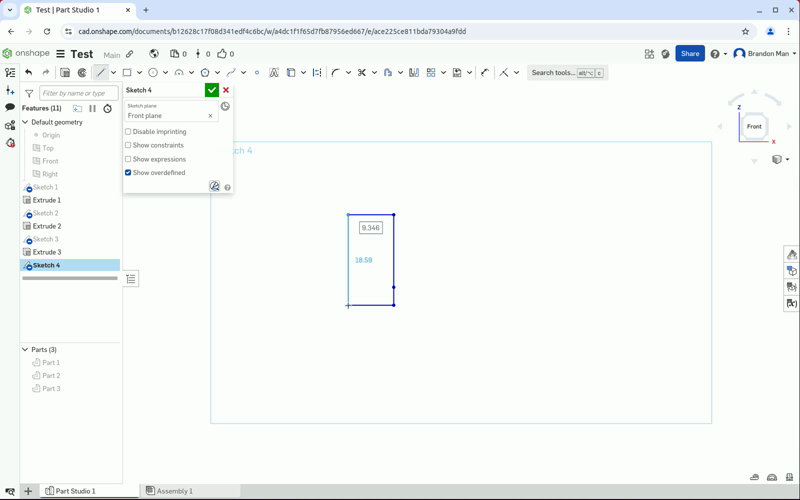
click(348, 305)
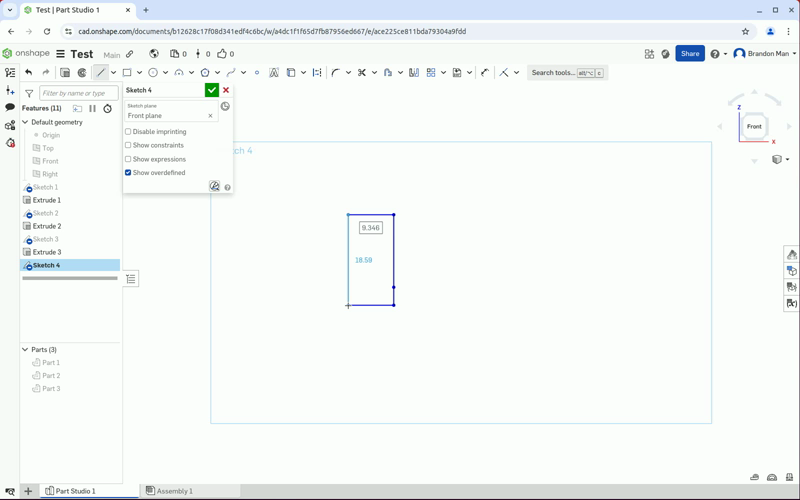
key(esc)
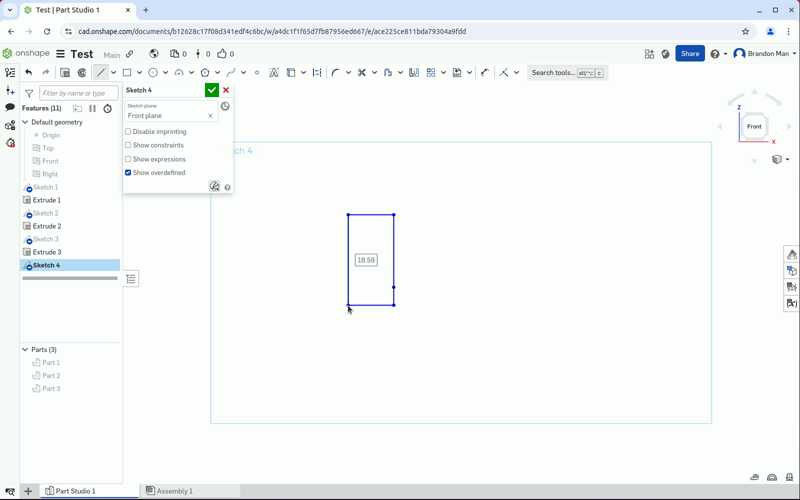
mouse_move(376, 296)
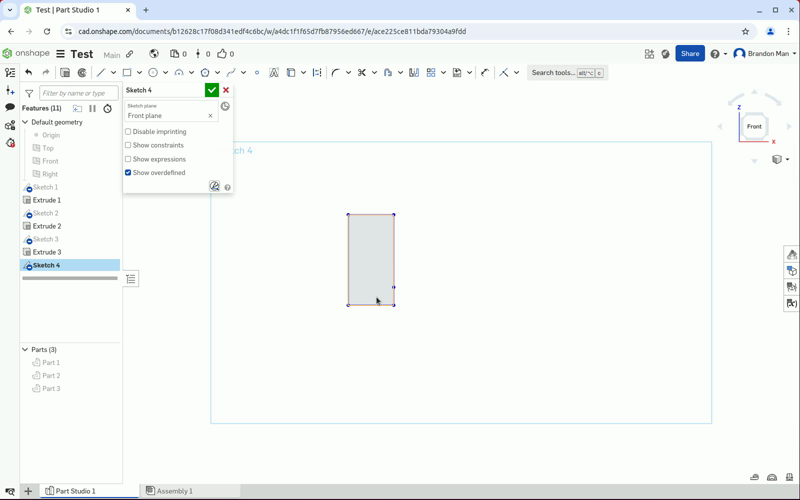
click(376, 296)
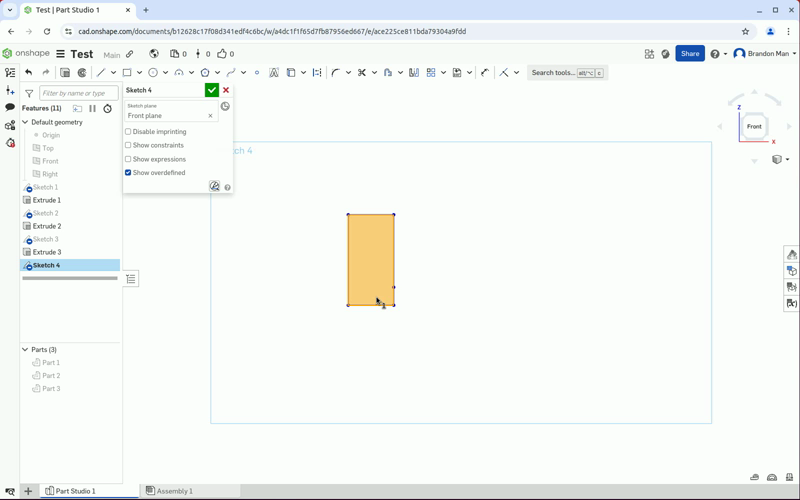
mouse_move(73, 352)
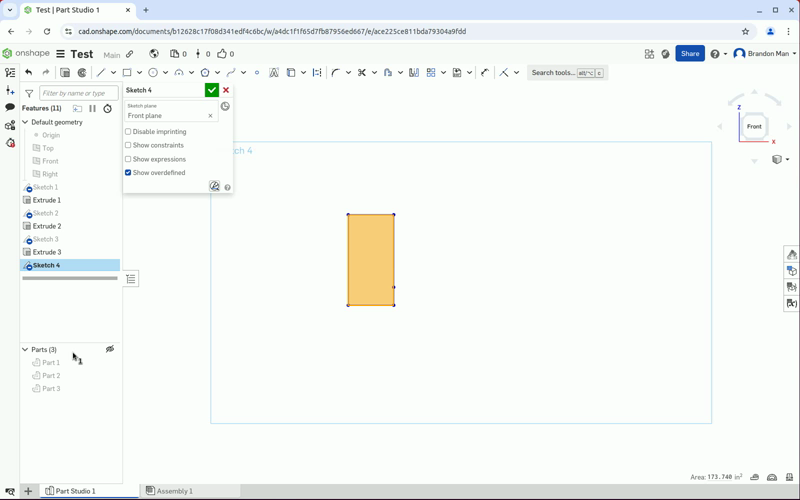
key(shift+y)
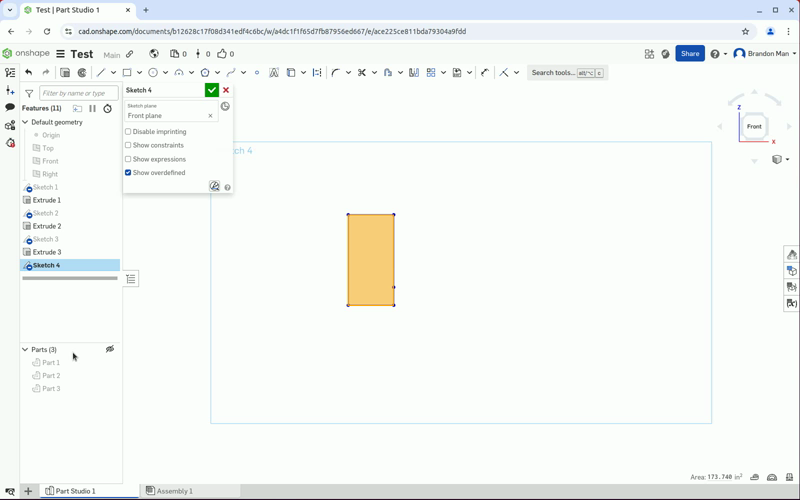
key(shift+e)
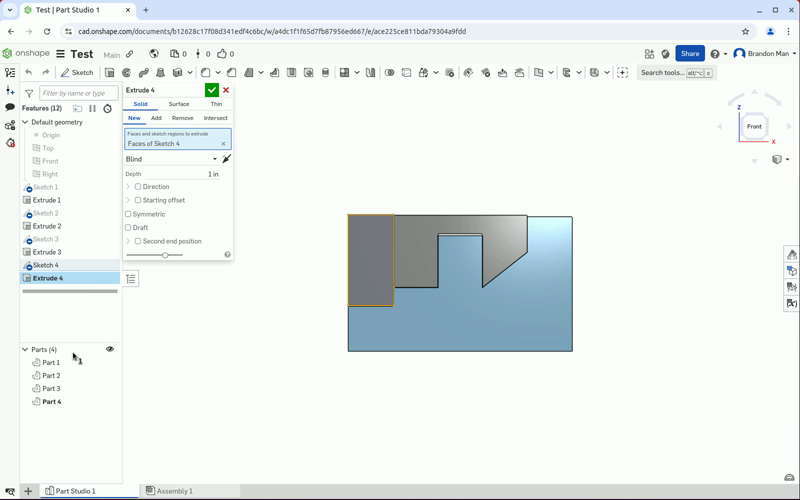
mouse_move(143, 106)
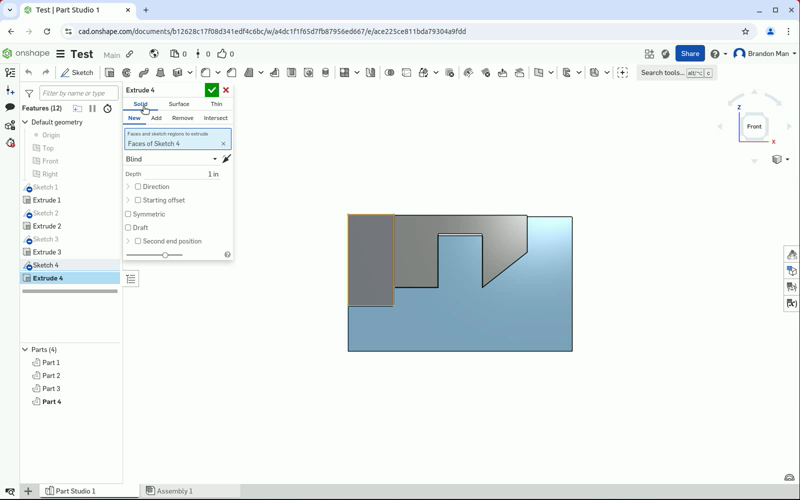
click(143, 106)
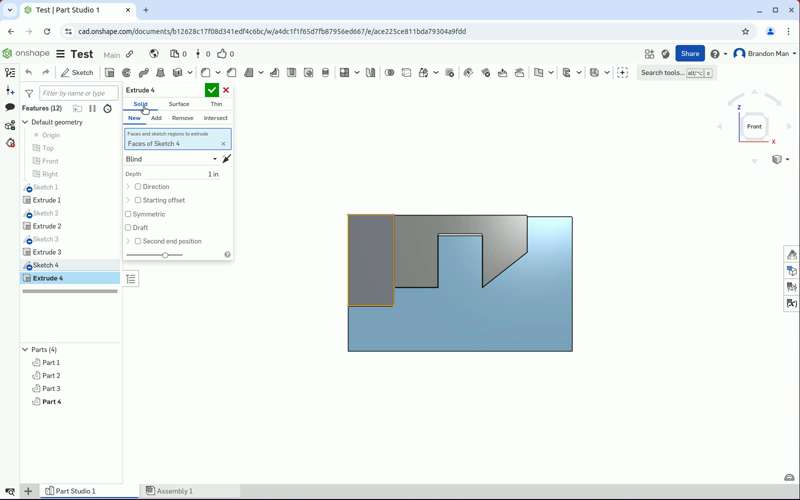
mouse_move(137, 120)
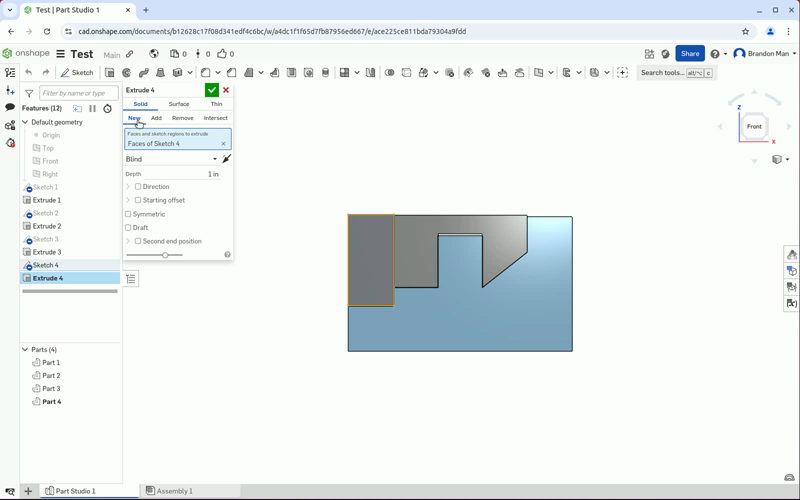
click(137, 120)
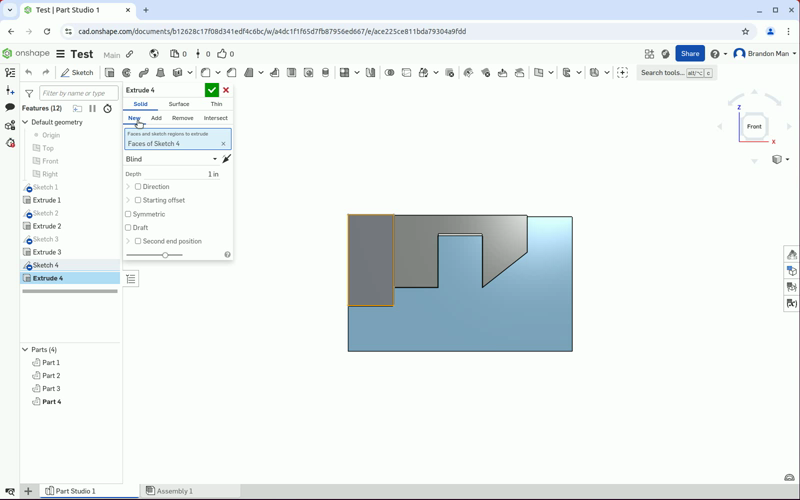
key(tab, 4)
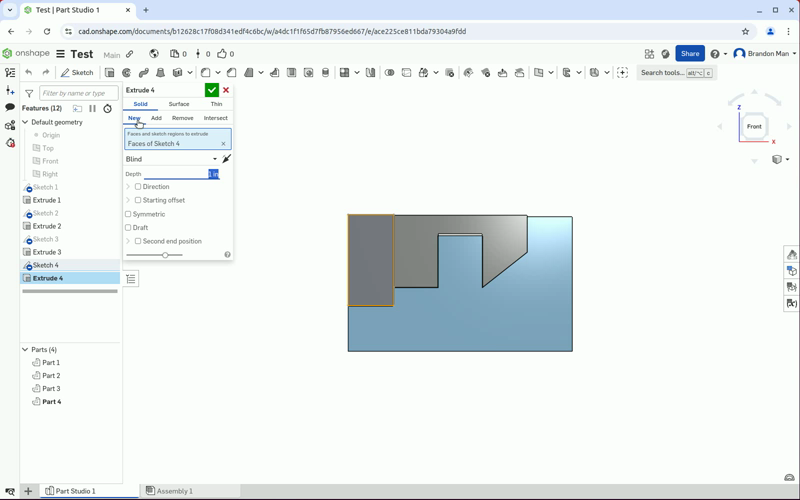
text(18.535)
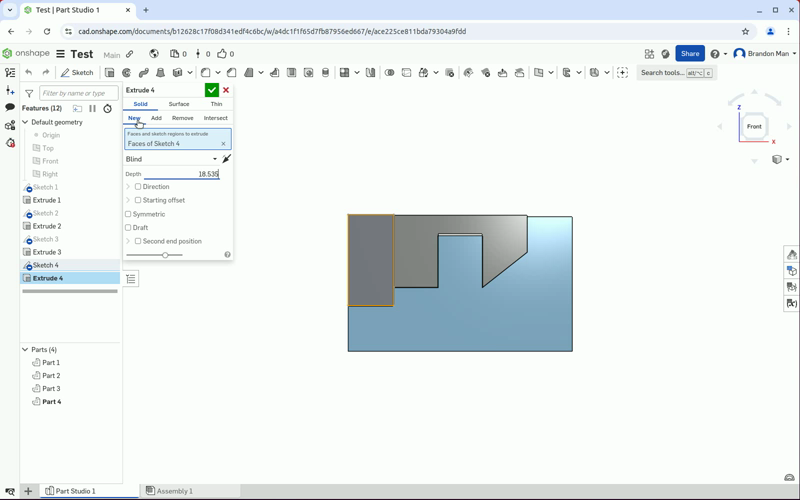
key(enter)
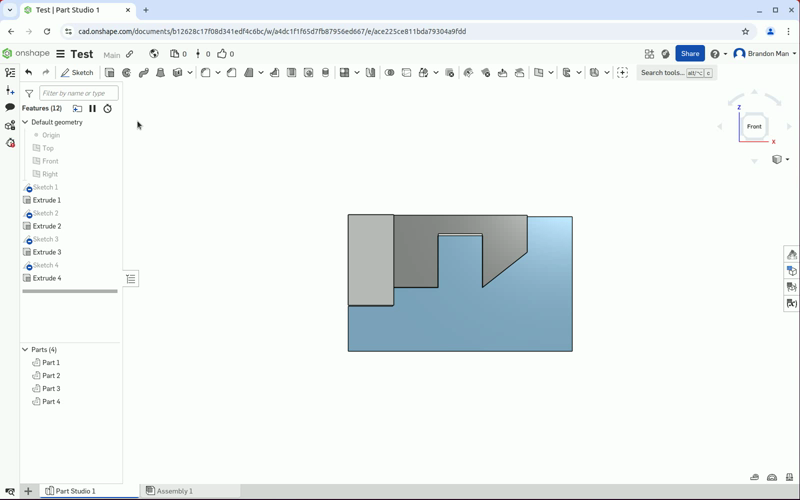
key(shift+h)
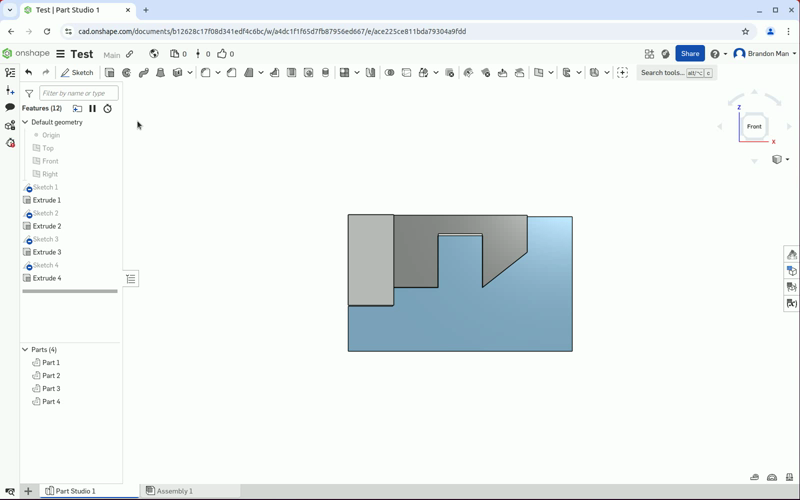
key(shift+h)
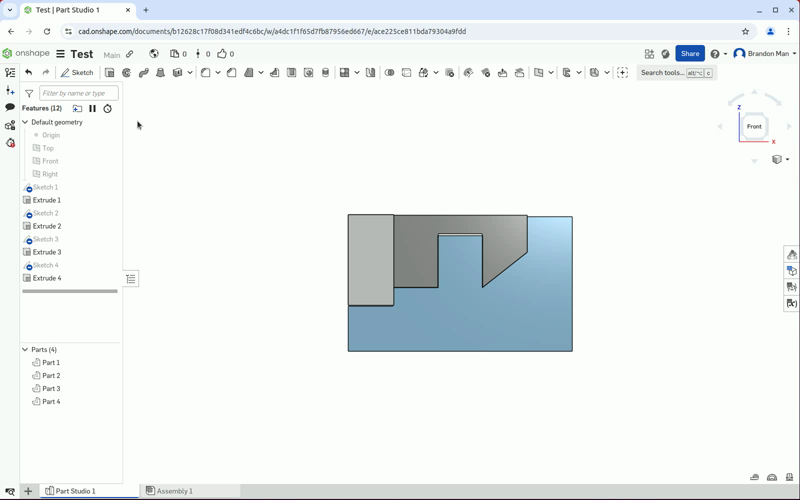
mouse_move(73, 189)
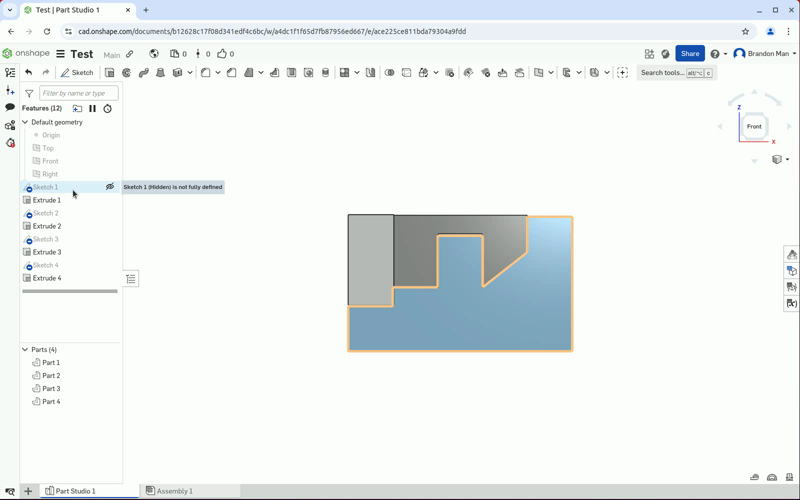
click(73, 189)
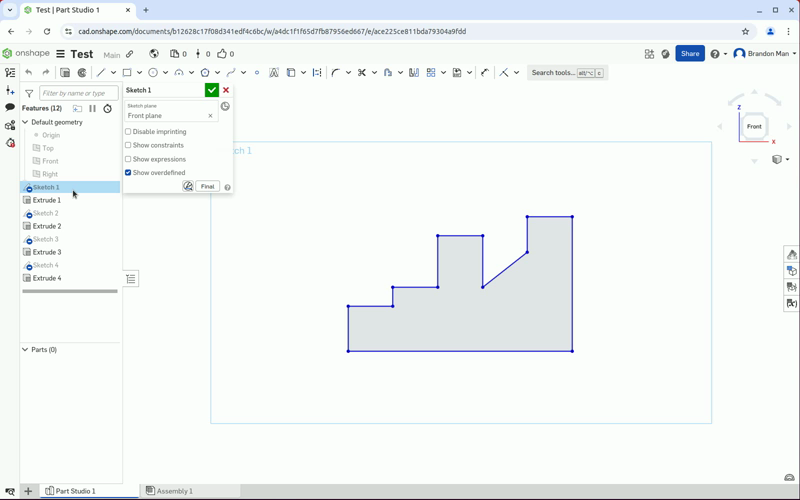
mouse_move(229, 92)
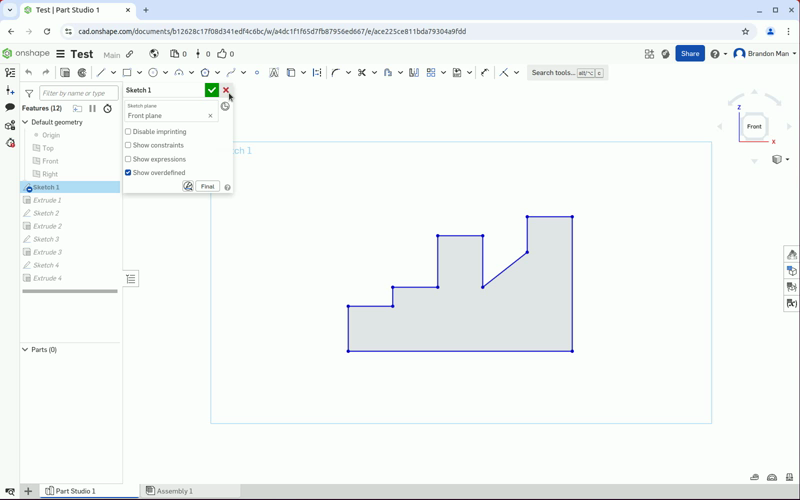
click(229, 92)
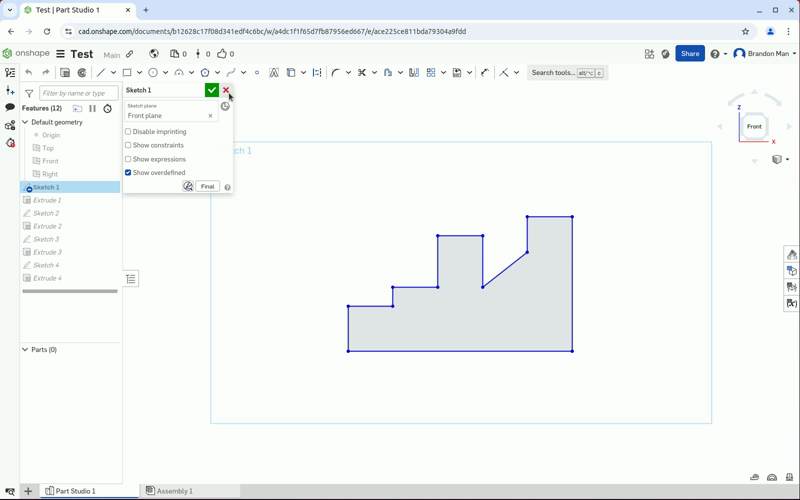
key(shift+s)
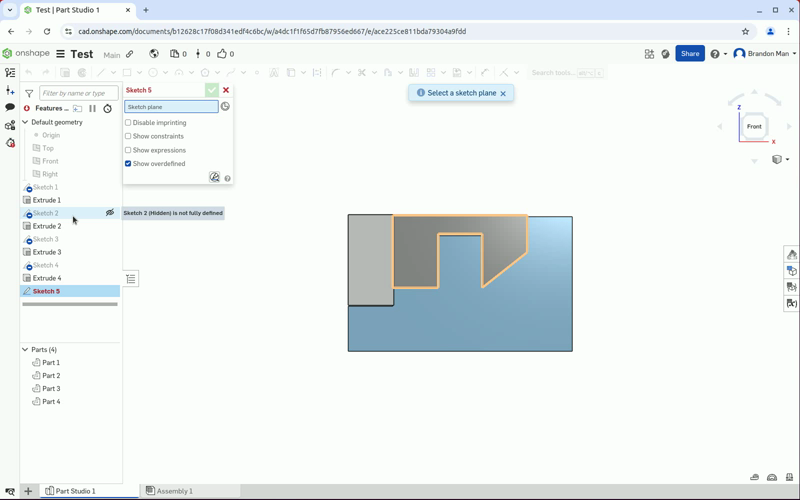
scroll(3)
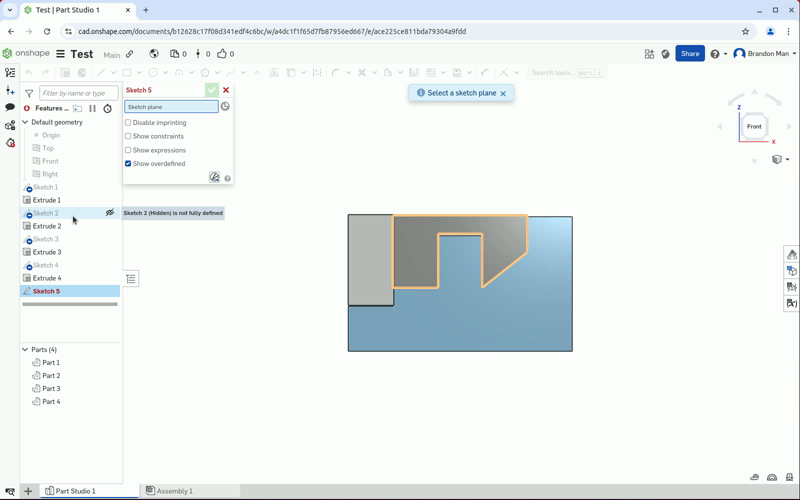
mouse_move(73, 163)
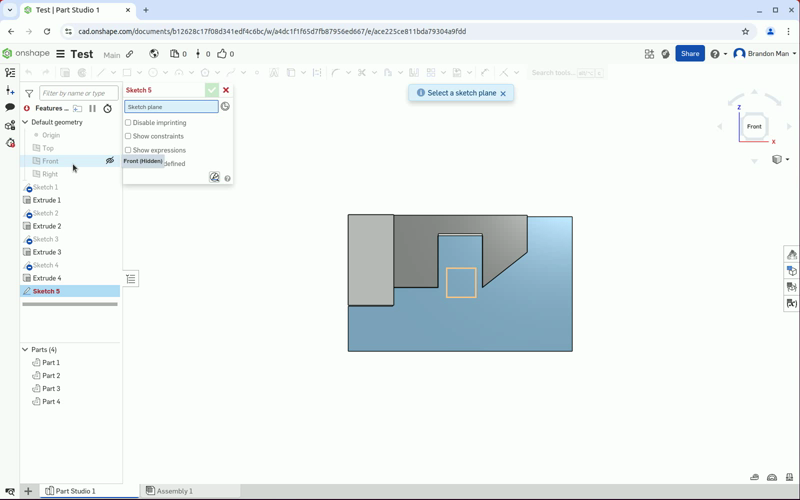
click(73, 163)
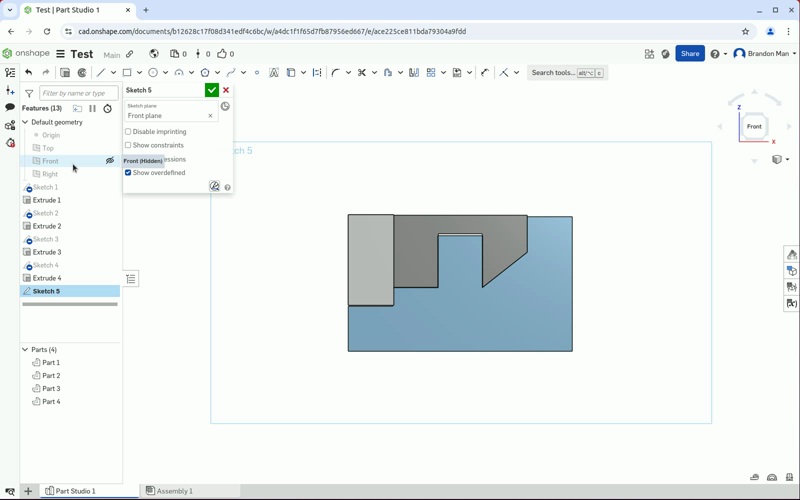
mouse_move(73, 352)
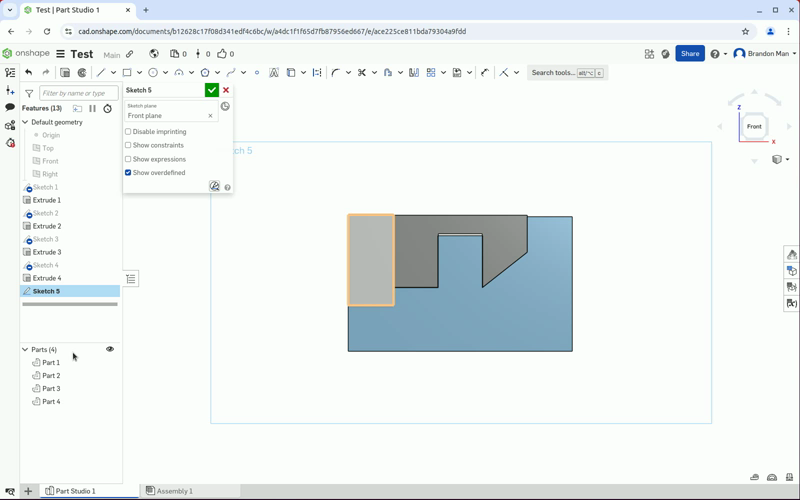
key(y)
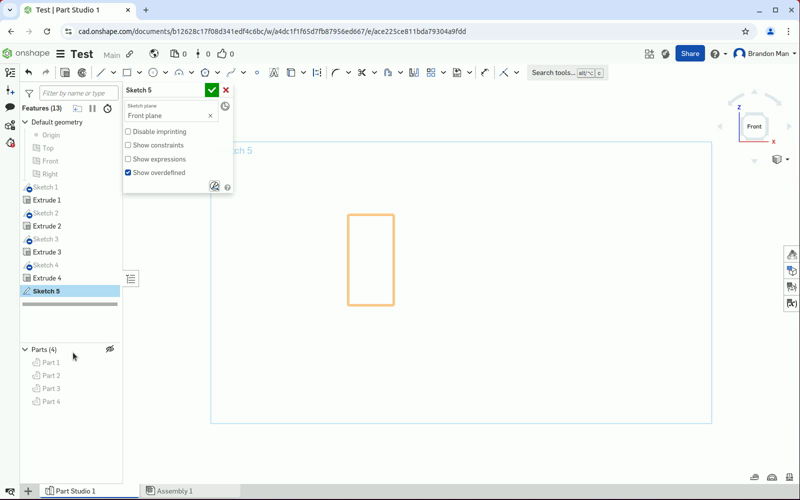
key(l)
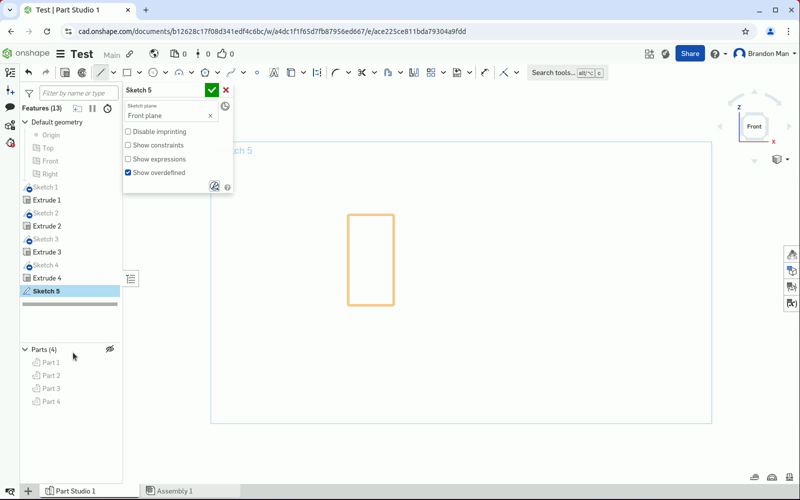
key_down(shift)
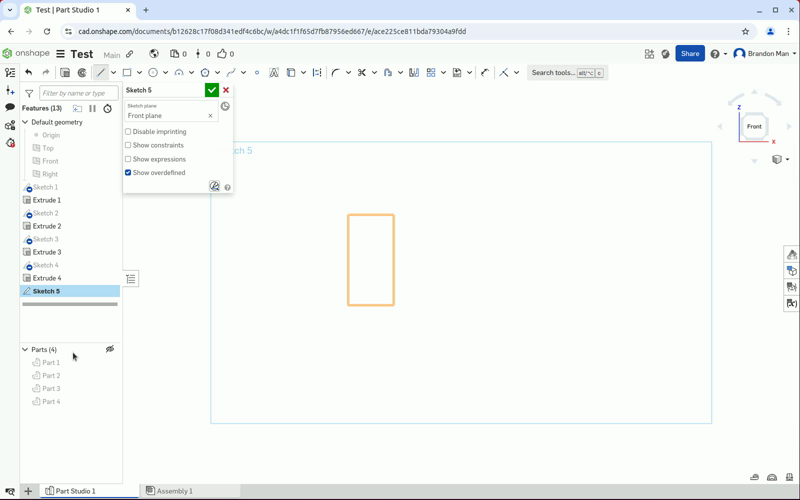
mouse_move(392, 287)
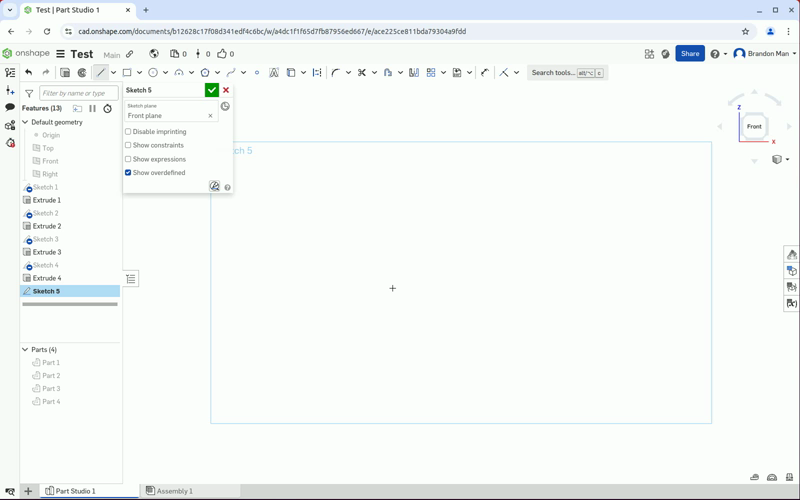
click(392, 287)
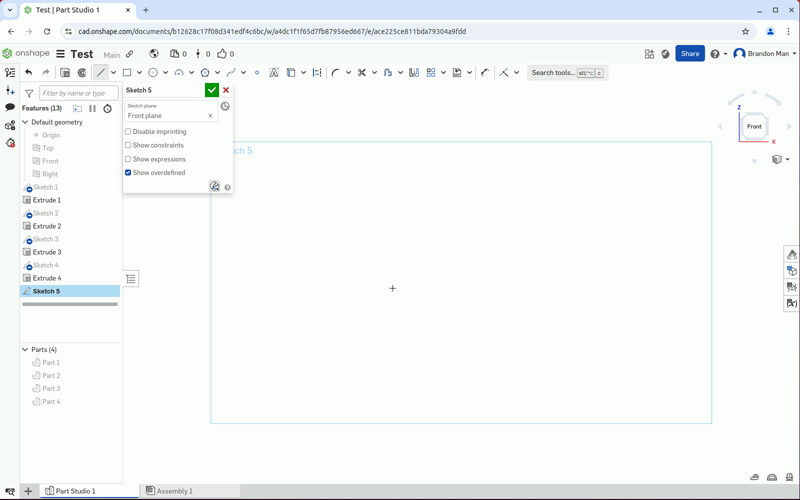
key_up(shift)
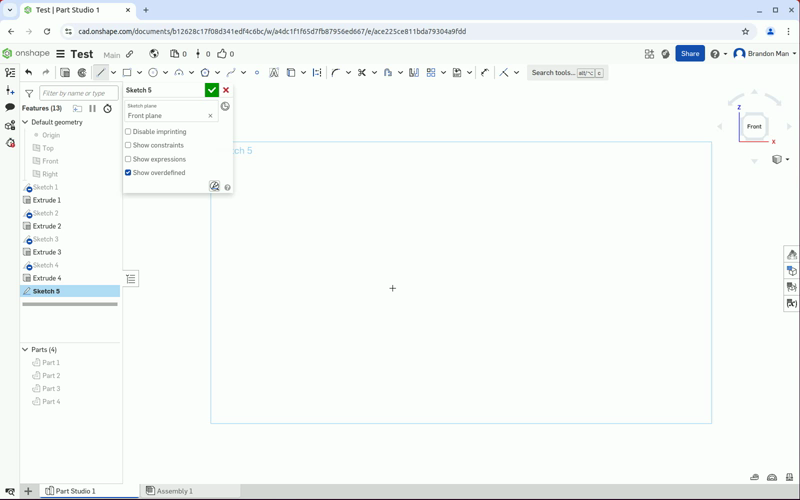
key_down(shift)
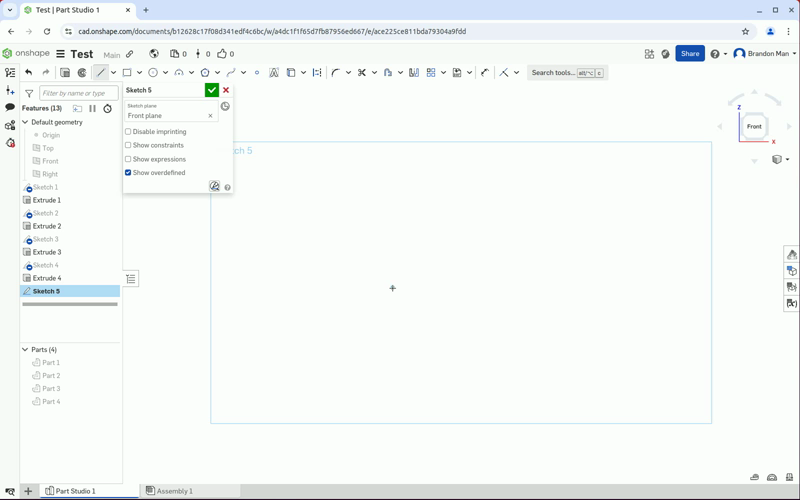
mouse_move(422, 287)
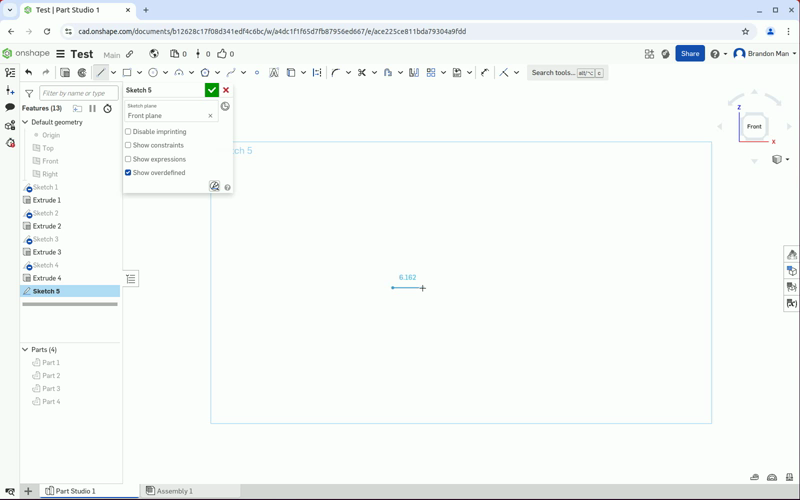
mouse_move(438, 287)
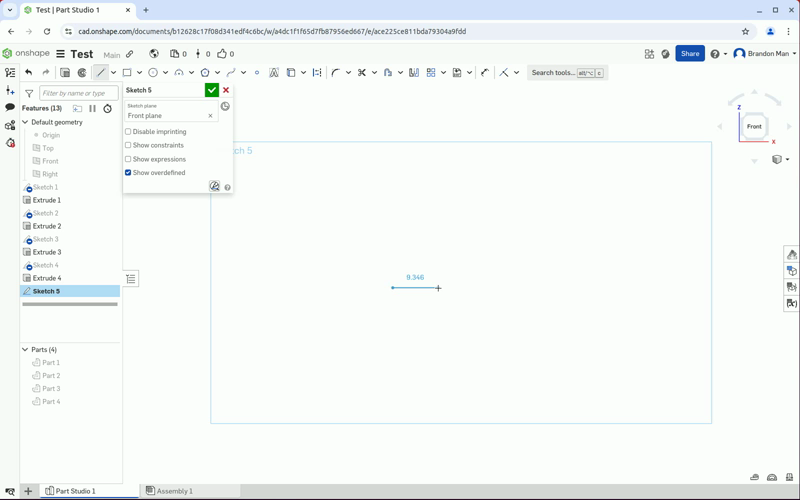
click(438, 287)
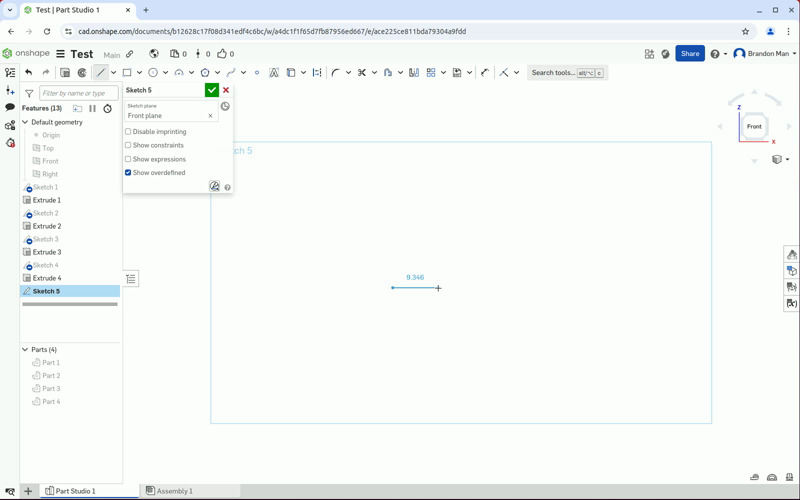
key_up(shift)
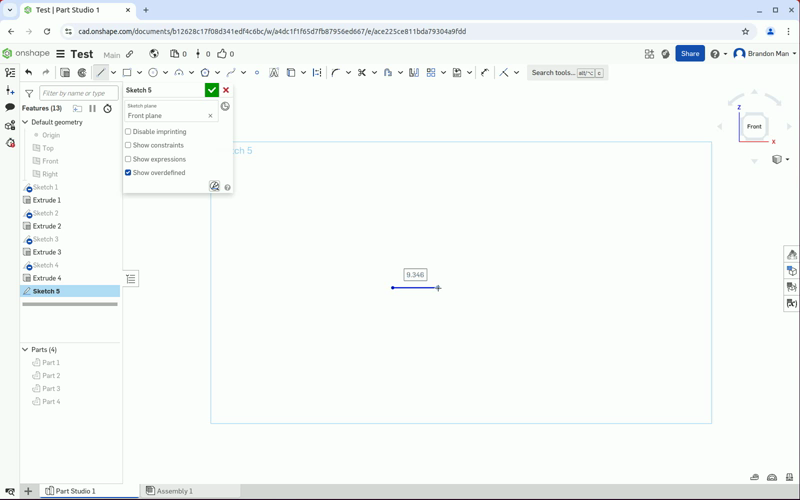
key_down(shift)
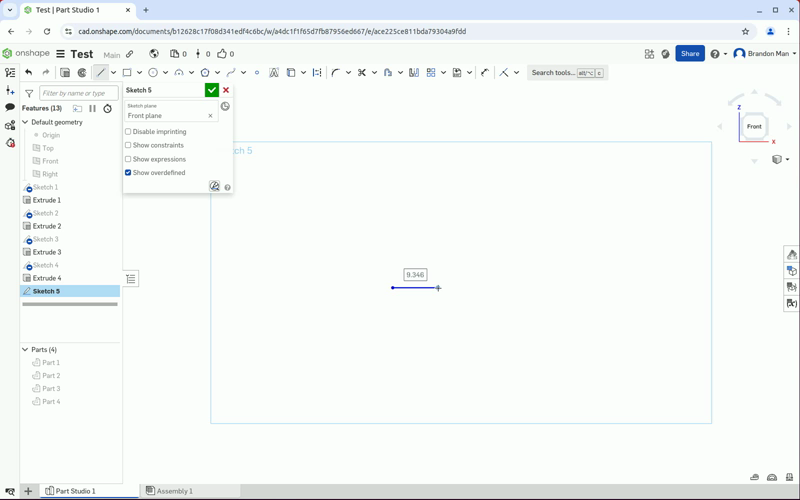
mouse_move(468, 287)
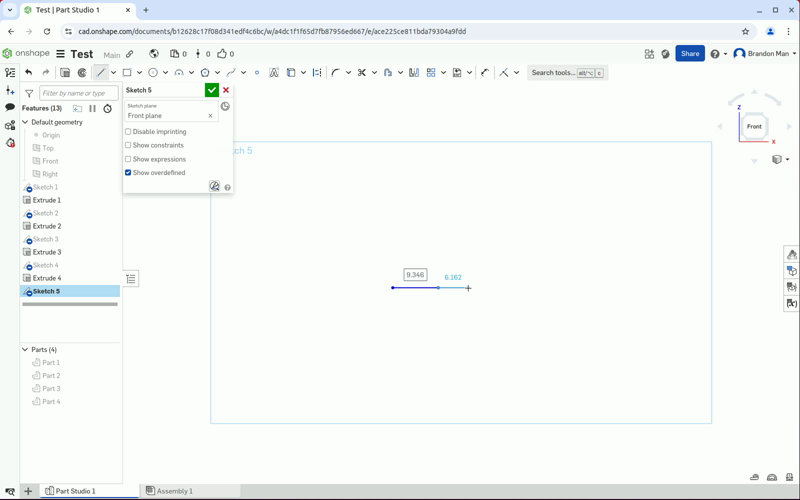
mouse_move(438, 233)
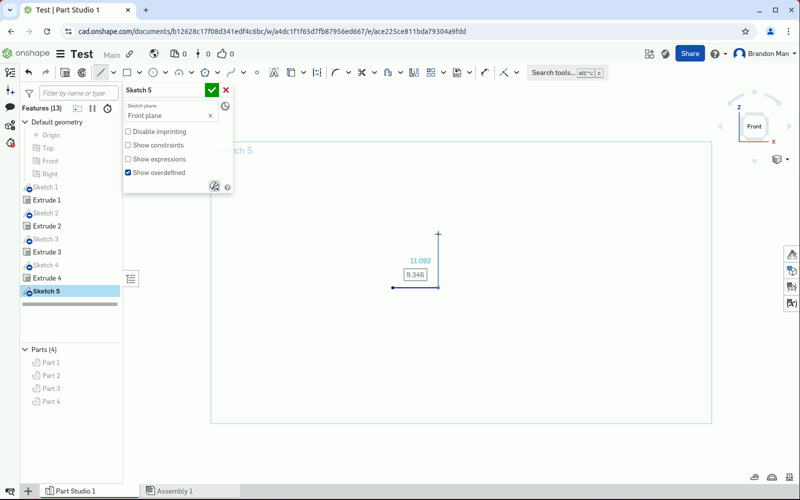
click(438, 233)
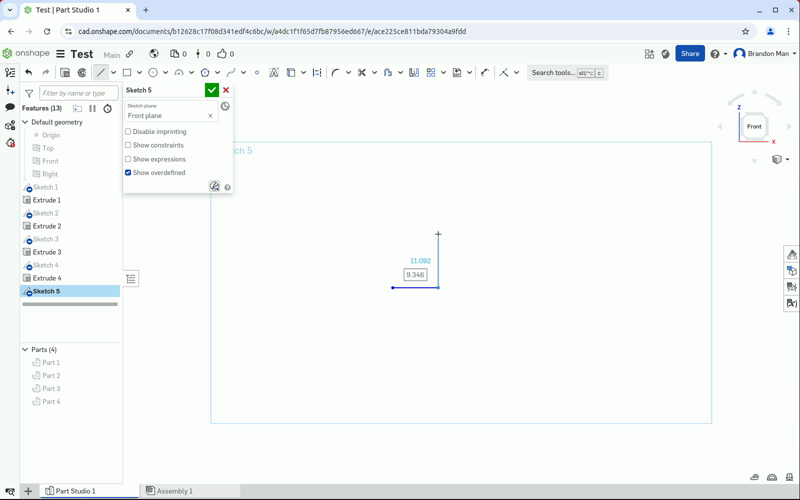
key_up(shift)
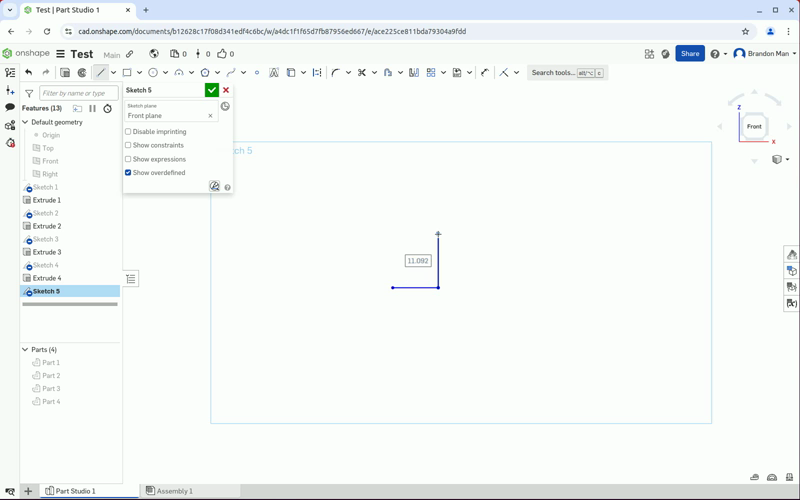
key_down(shift)
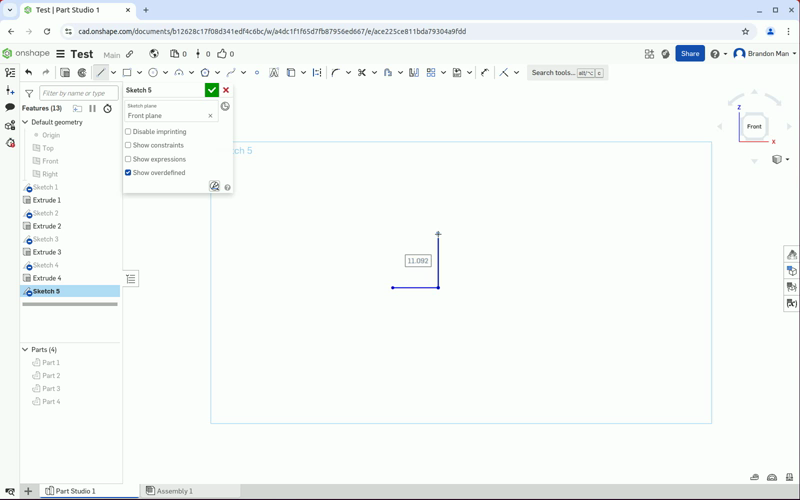
mouse_move(468, 233)
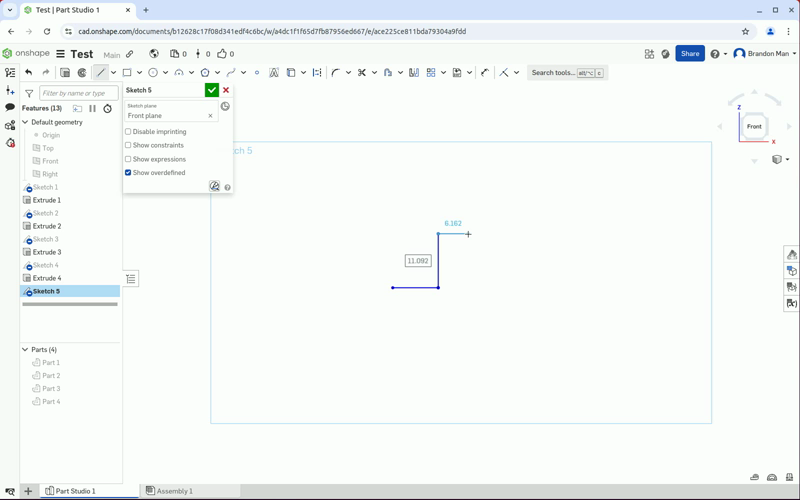
mouse_move(482, 233)
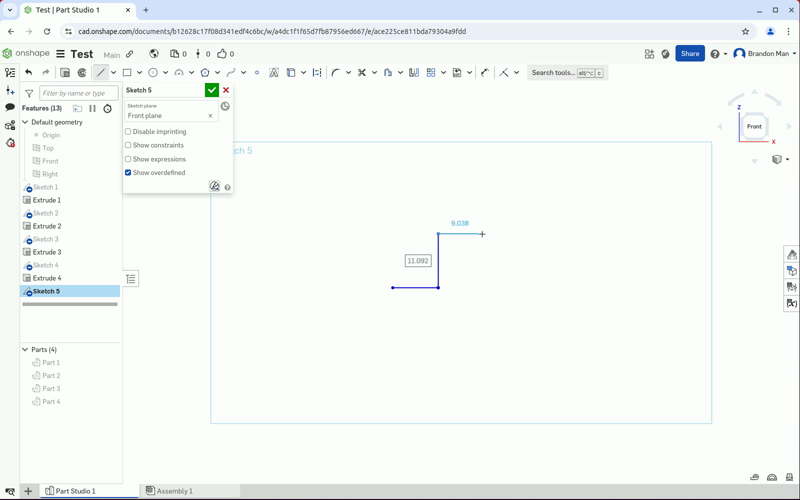
click(482, 233)
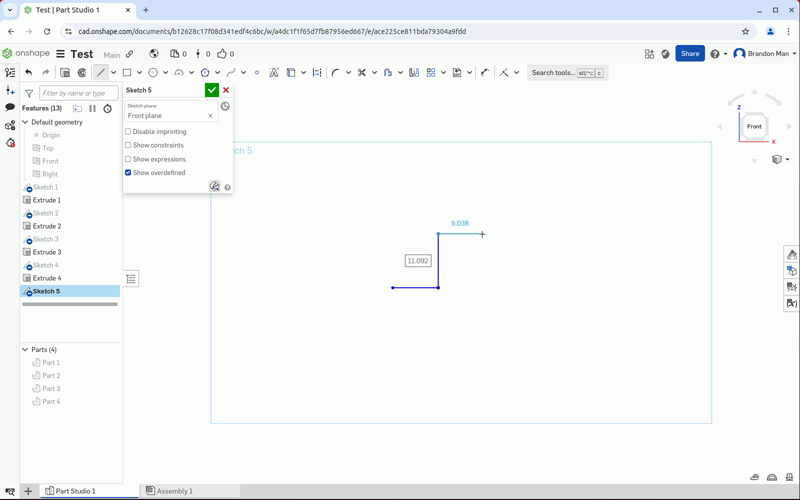
key_up(shift)
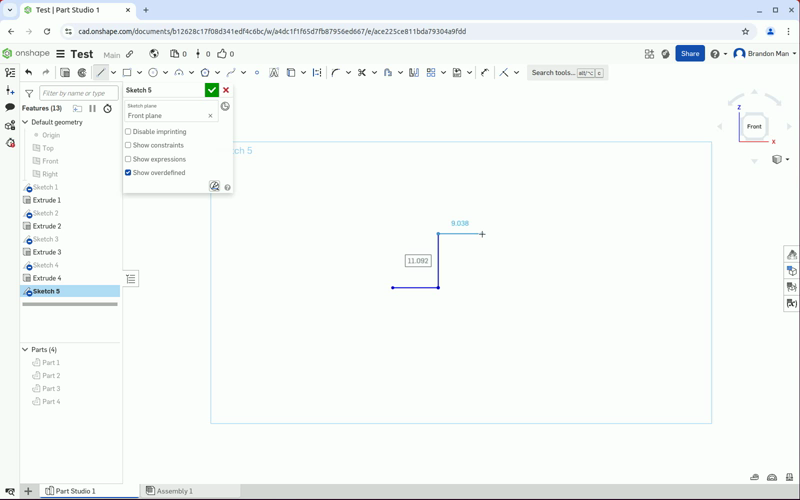
key_down(shift)
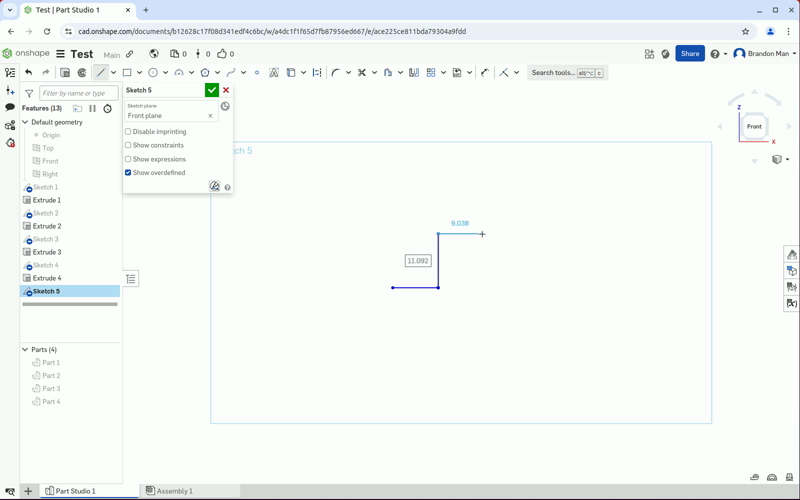
mouse_move(512, 233)
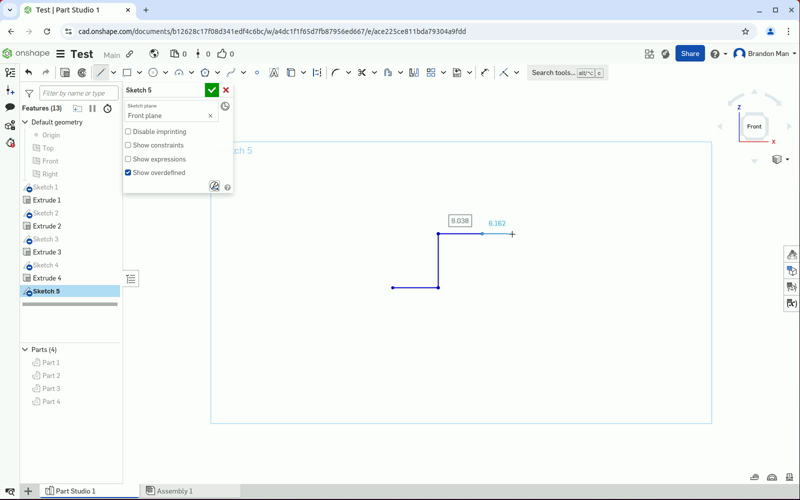
mouse_move(482, 287)
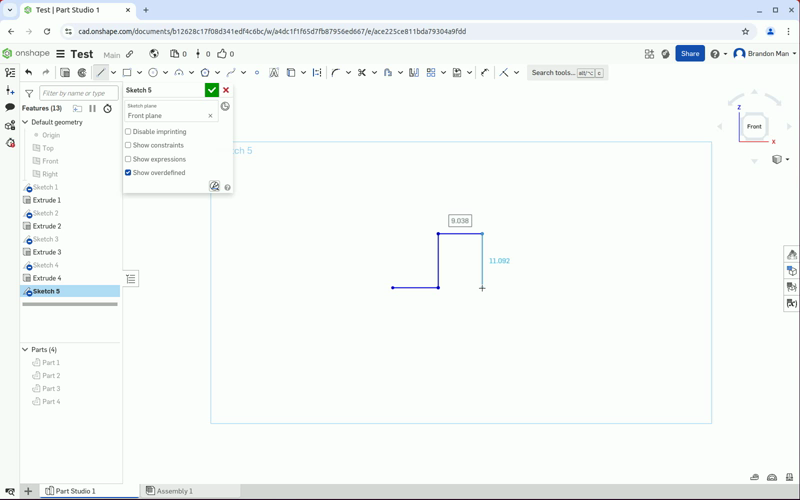
click(482, 287)
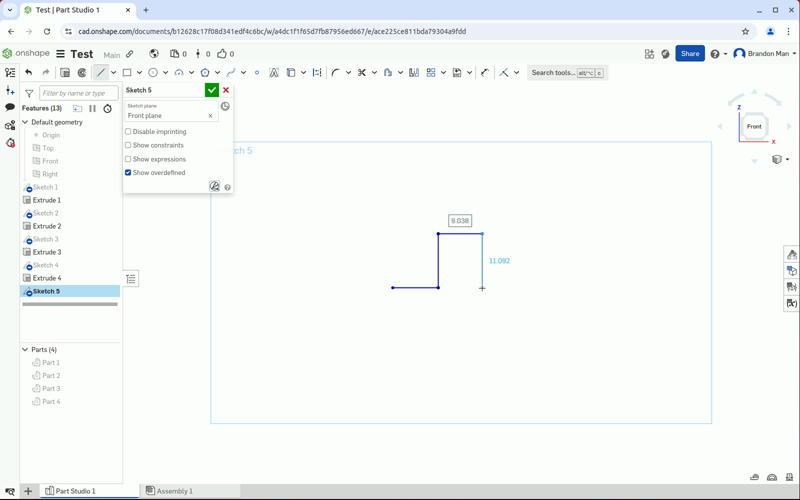
key_up(shift)
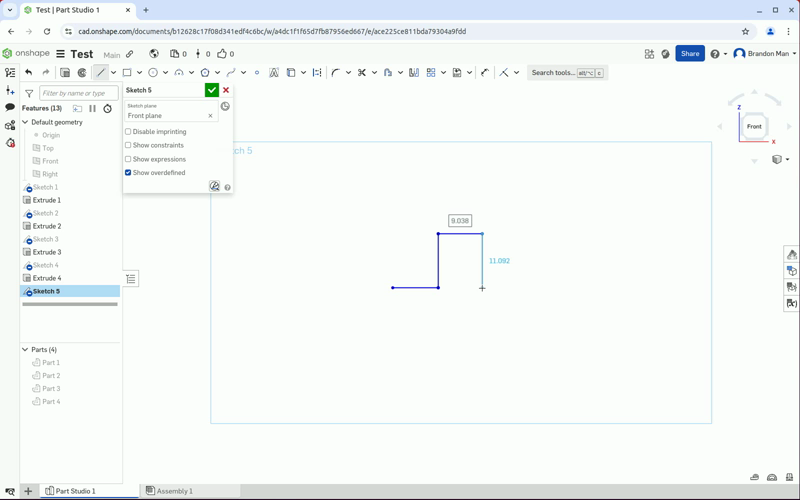
key_down(shift)
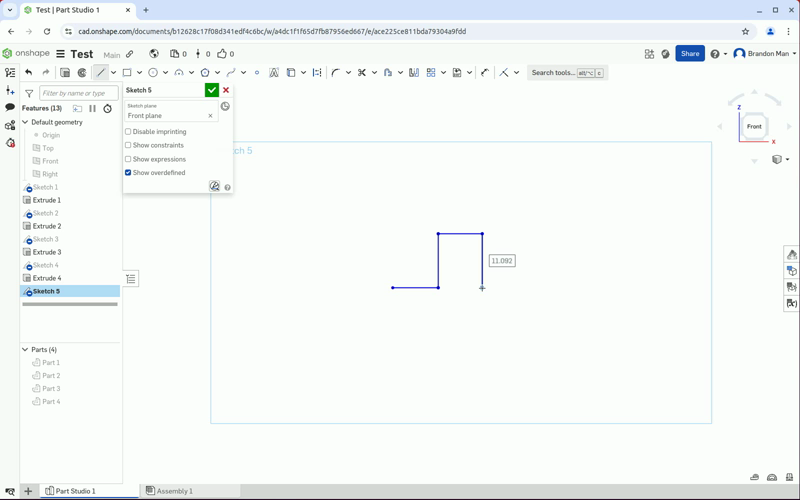
mouse_move(512, 287)
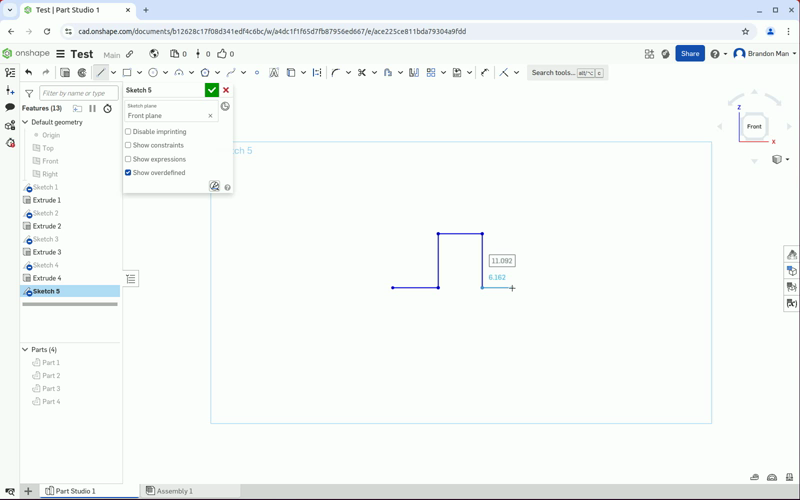
mouse_move(527, 252)
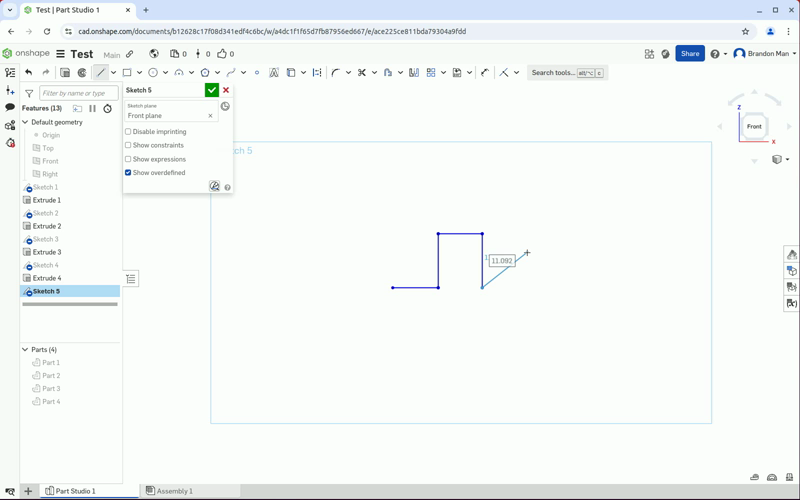
click(527, 252)
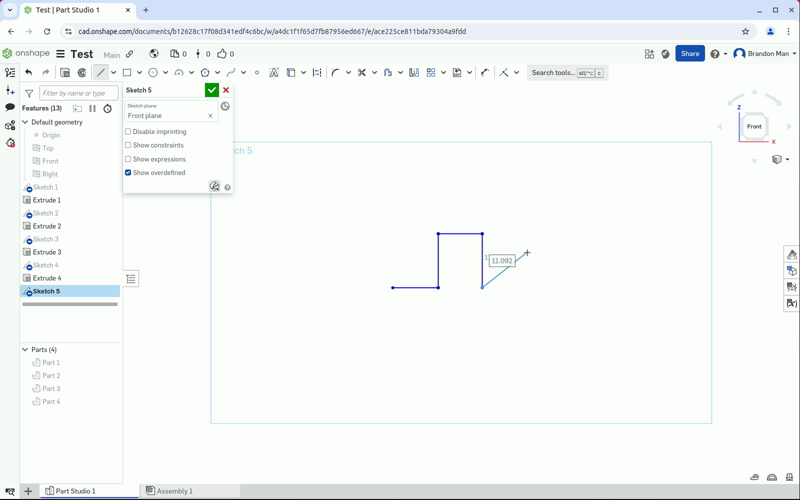
key_up(shift)
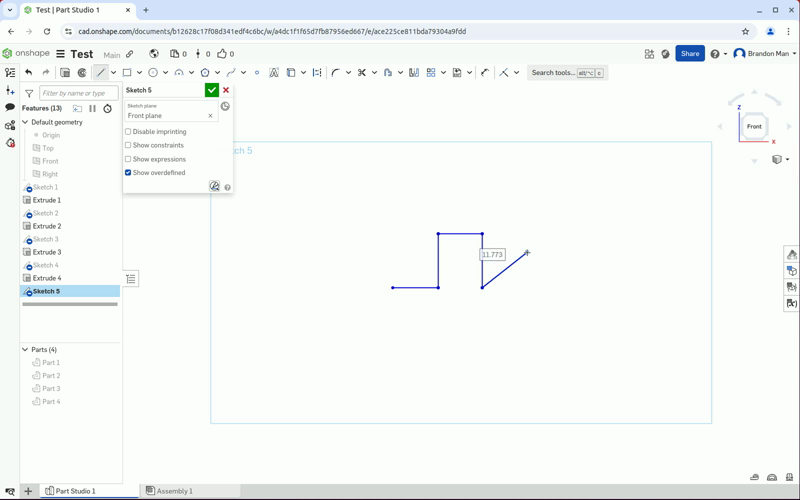
key_down(shift)
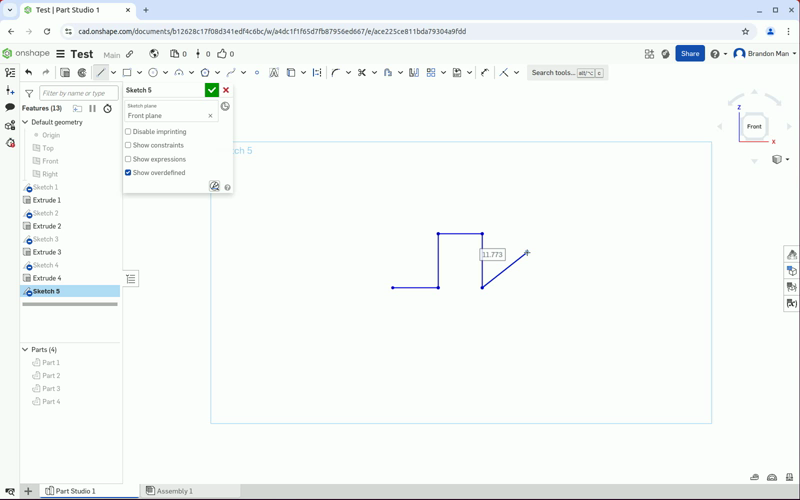
mouse_move(557, 252)
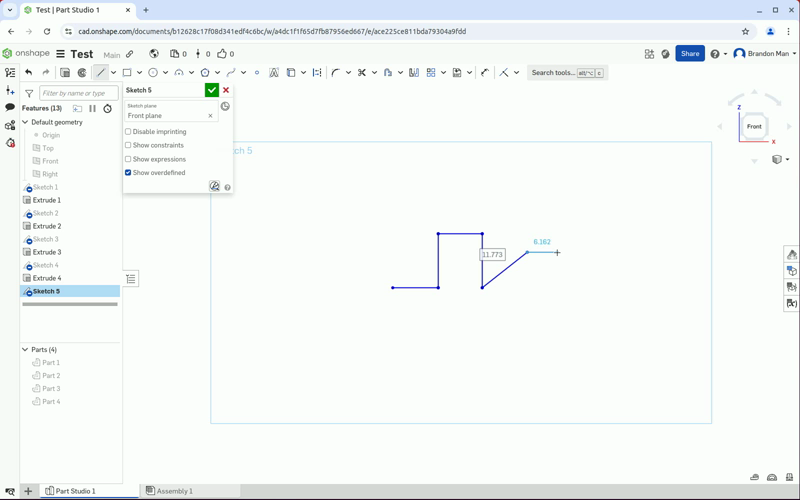
mouse_move(527, 215)
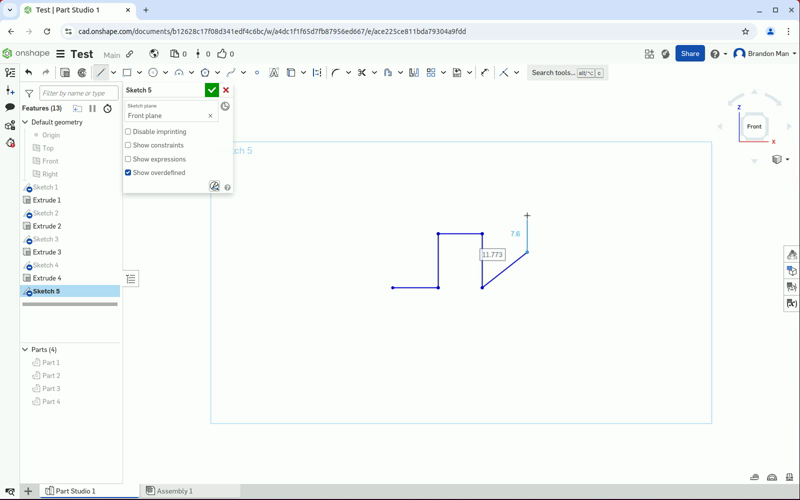
click(527, 215)
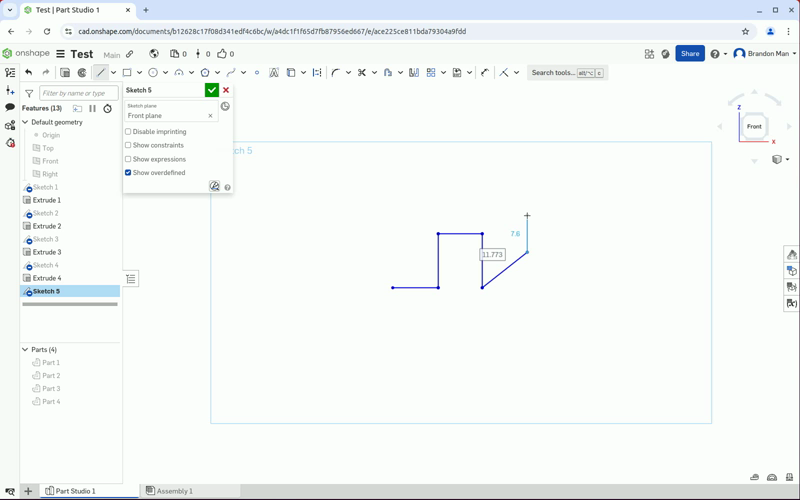
key_up(shift)
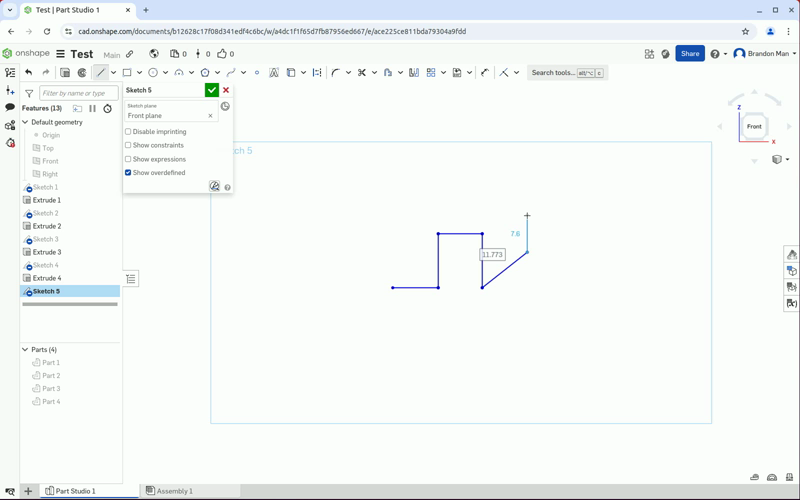
key_down(shift)
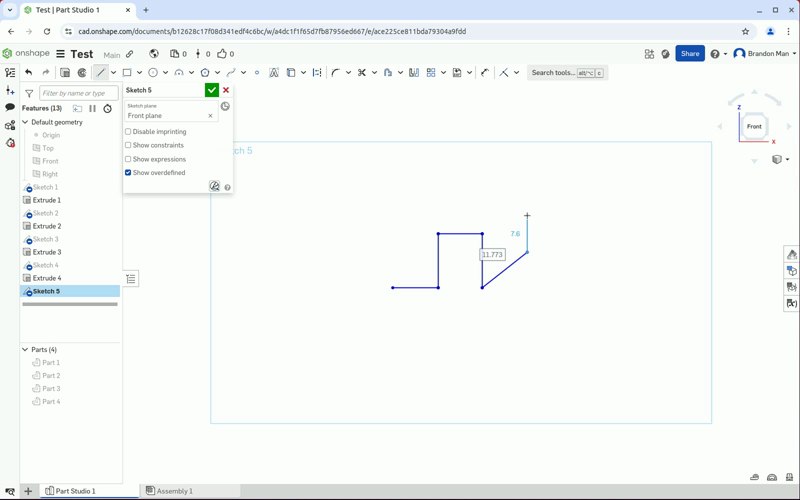
mouse_move(392, 215)
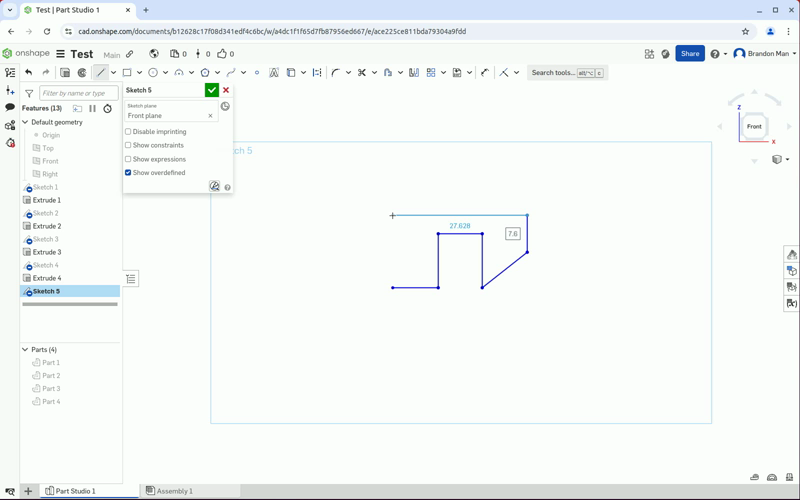
click(392, 215)
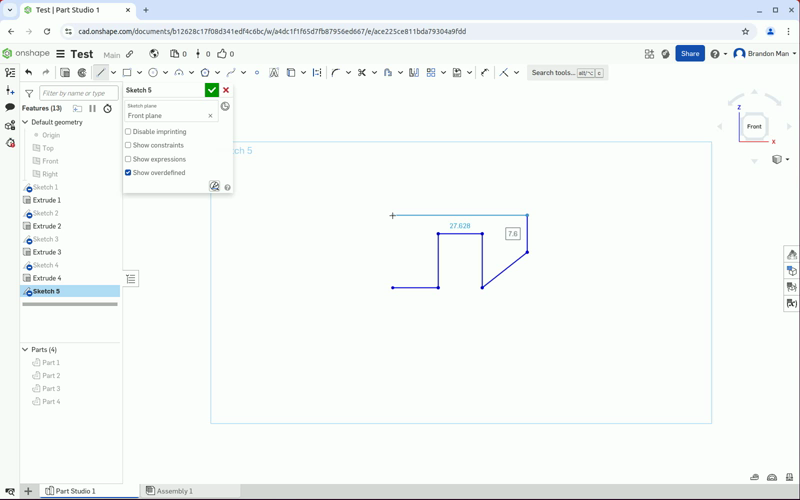
key_up(shift)
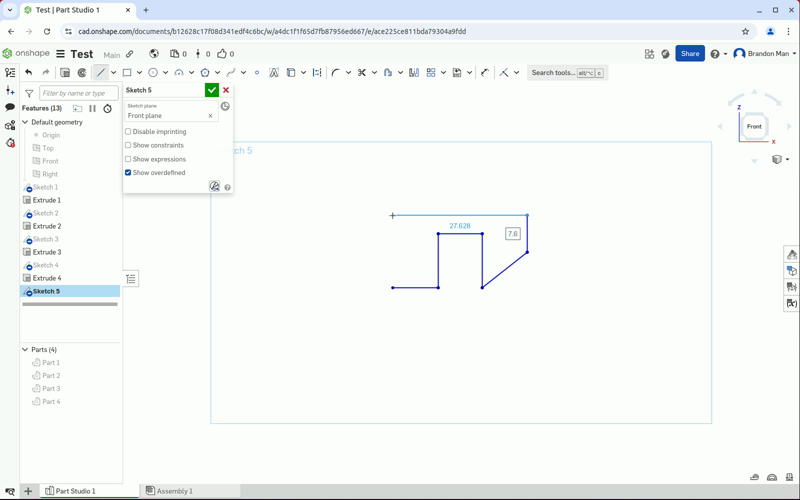
key_down(shift)
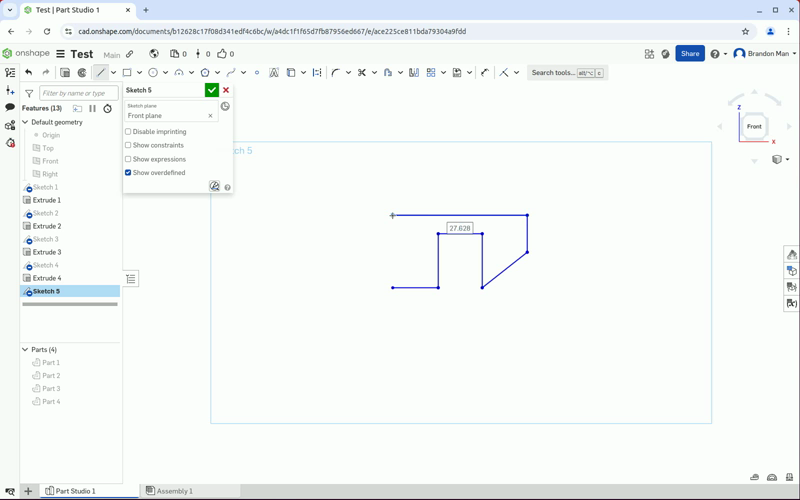
mouse_move(392, 287)
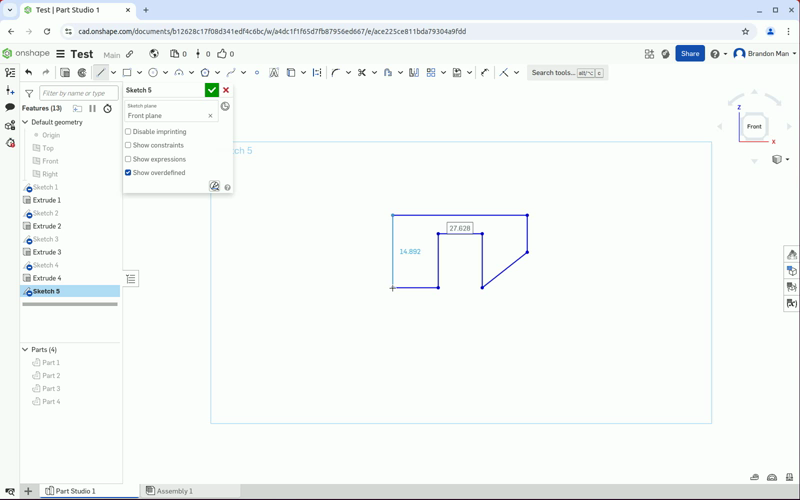
key_up(shift)
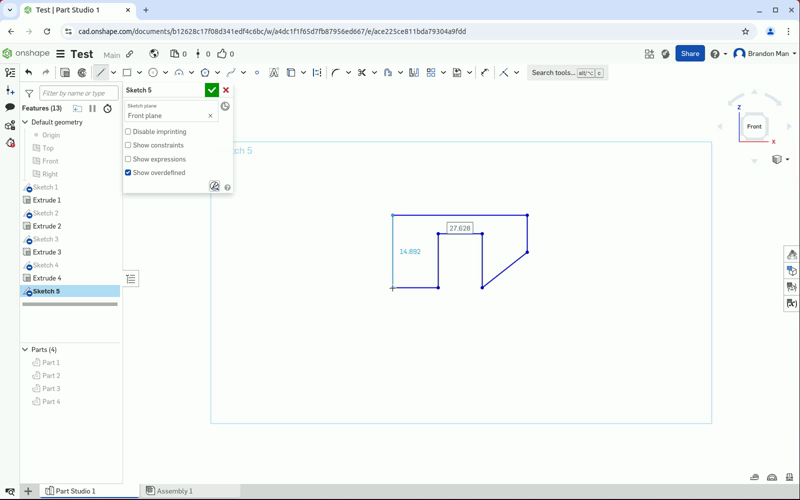
click(392, 287)
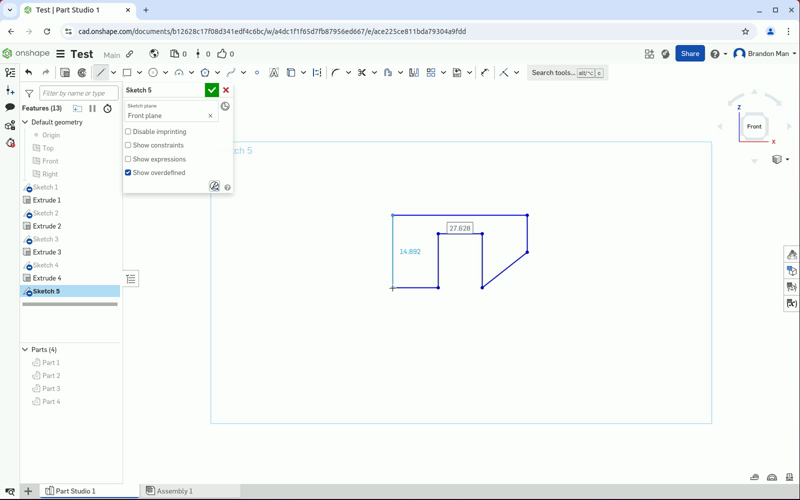
key(esc)
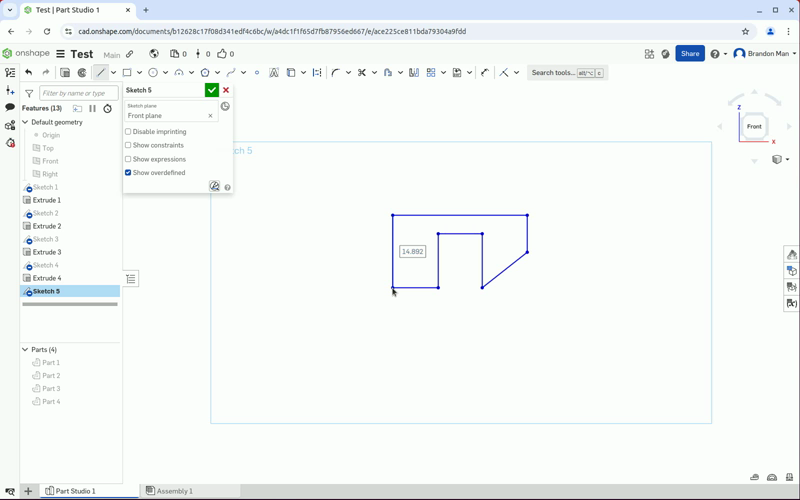
mouse_move(501, 235)
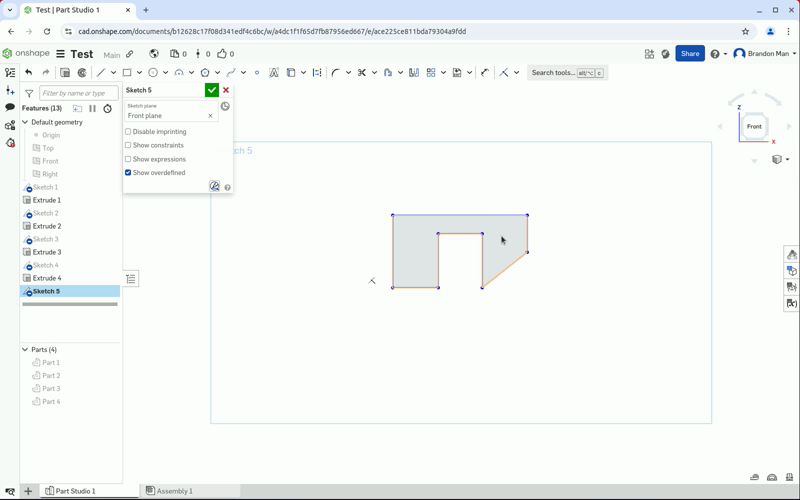
click(501, 235)
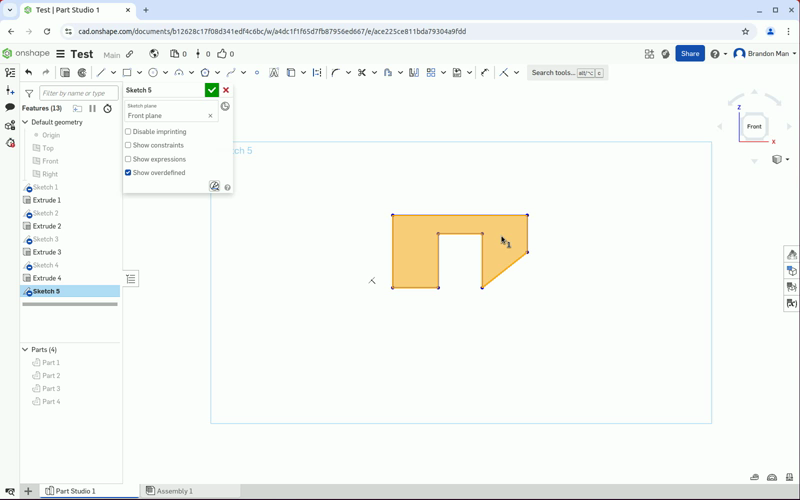
mouse_move(73, 352)
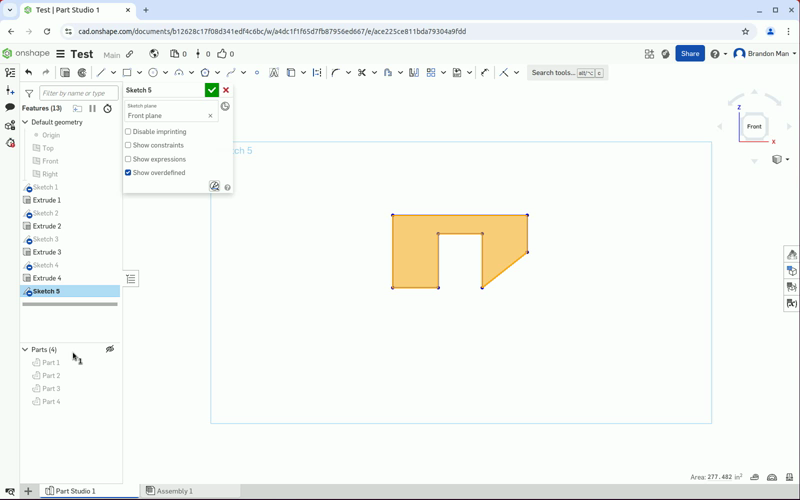
key(shift+y)
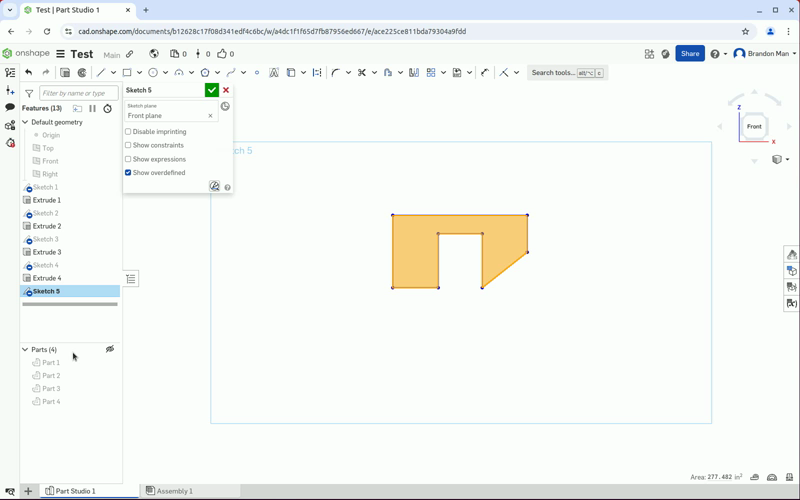
key(shift+e)
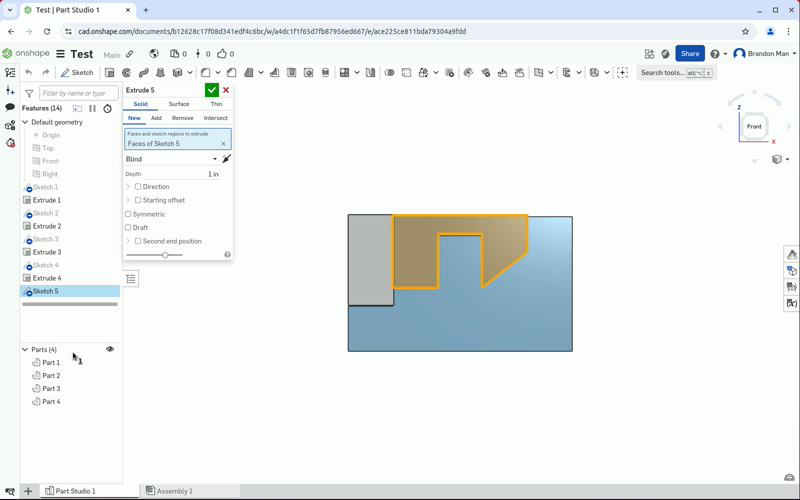
mouse_move(143, 106)
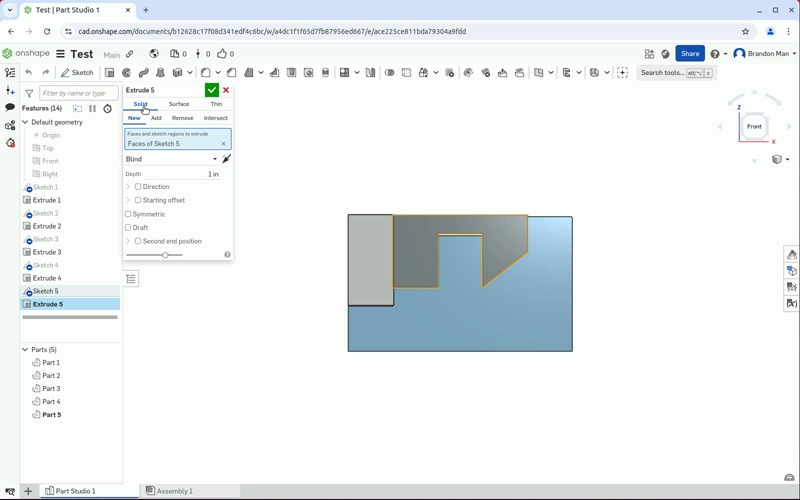
click(143, 106)
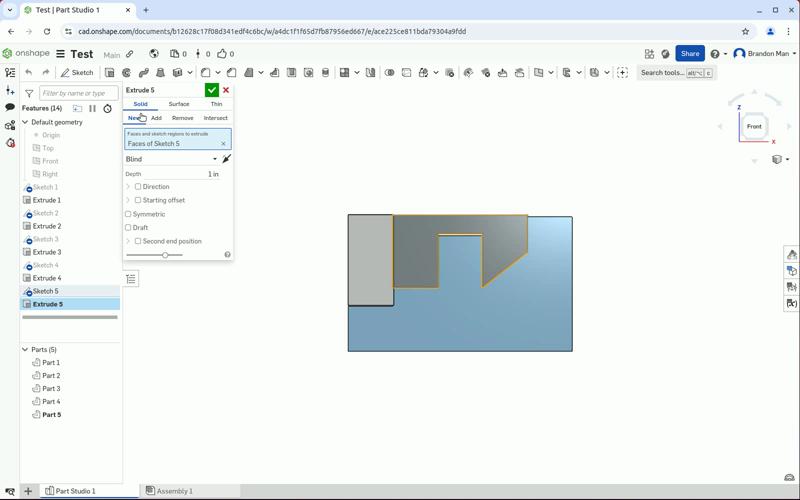
mouse_move(137, 120)
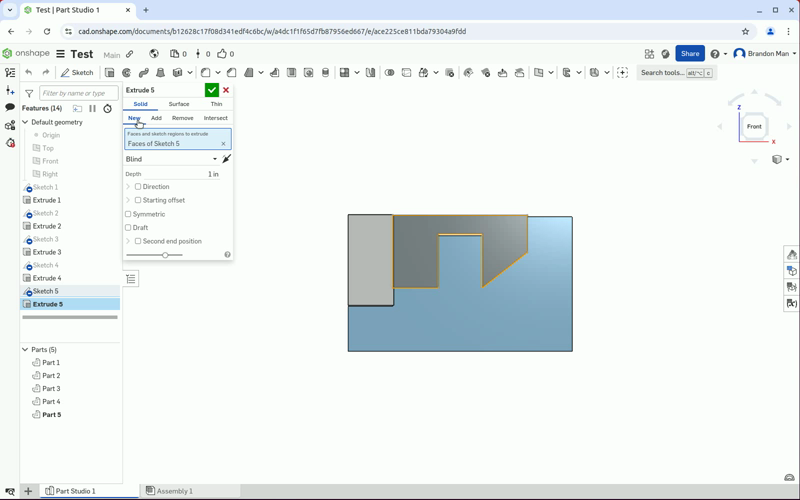
click(137, 120)
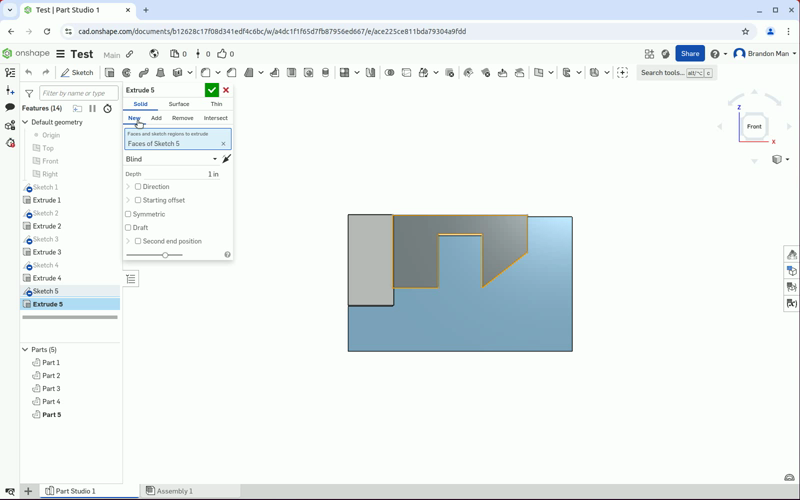
key(tab, 4)
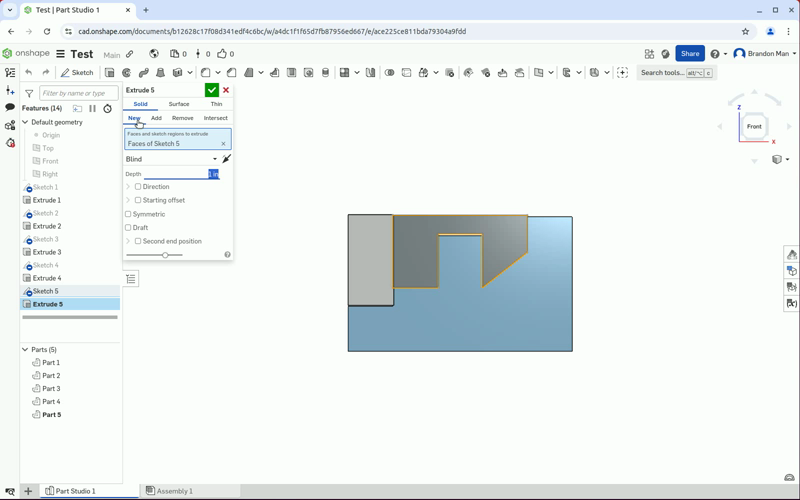
text(9.147)
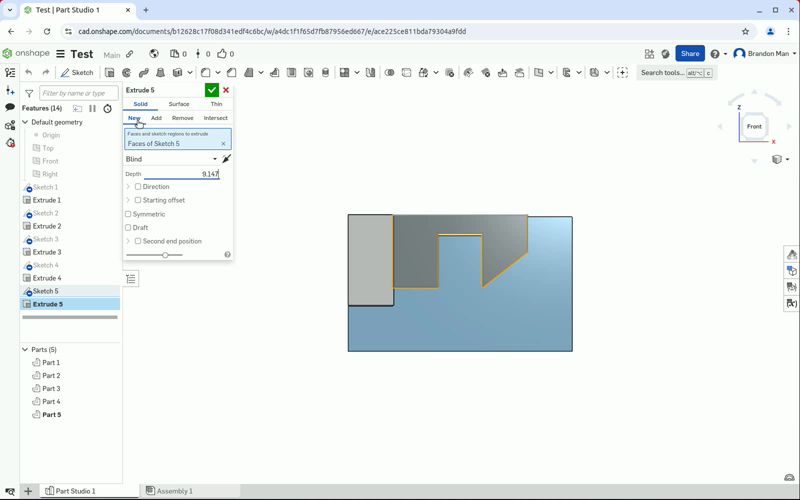
key(enter)
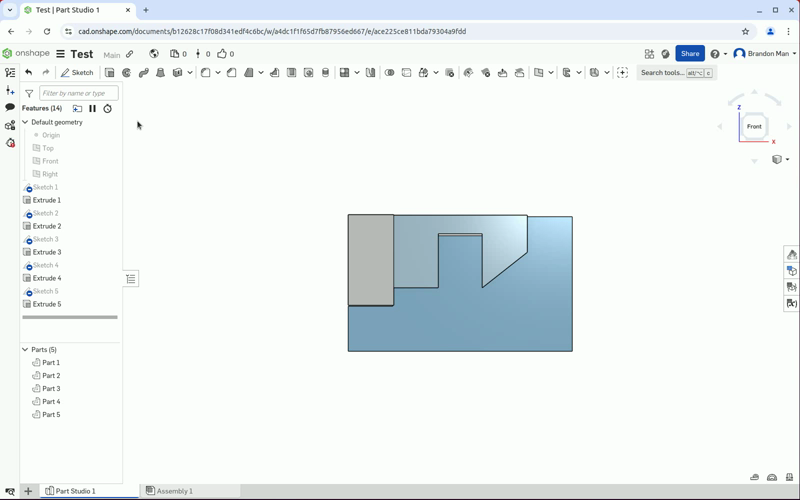
key(shift+h)
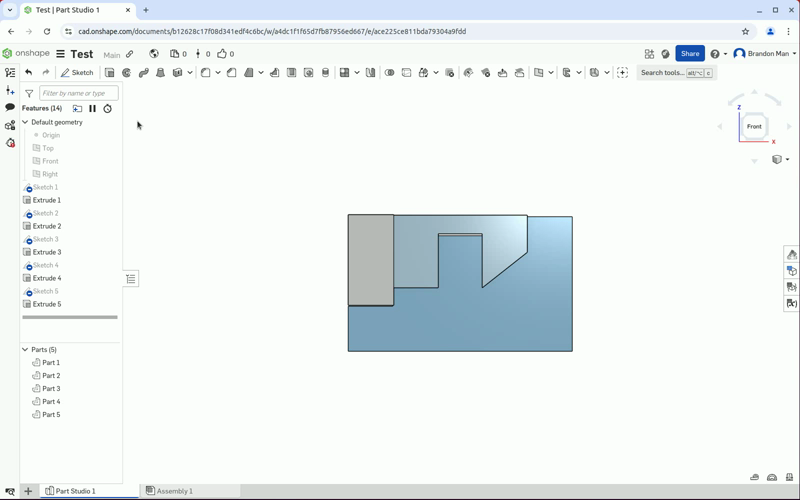
key(shift+h)
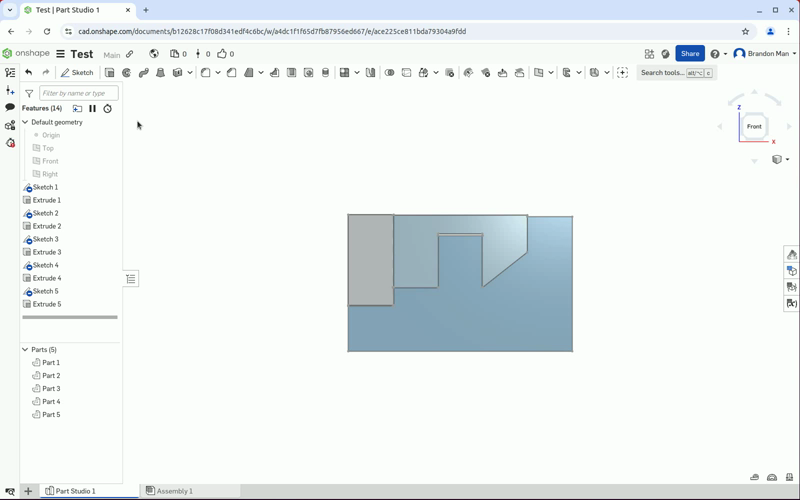
key(shift+7)
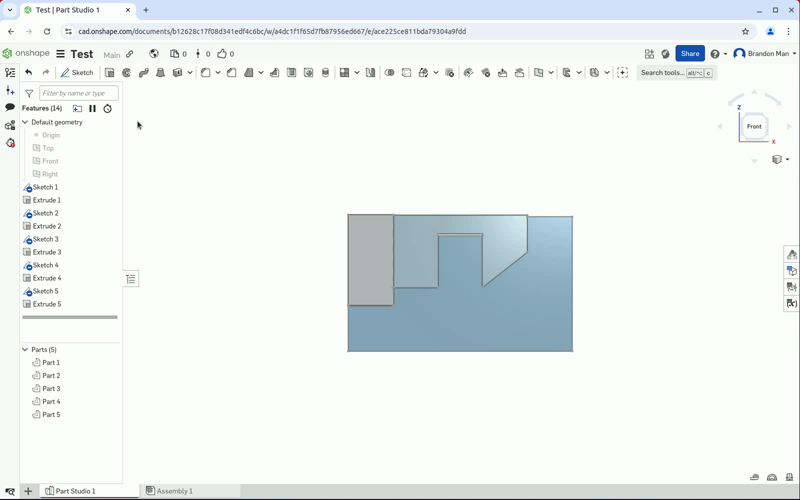
key(left, 2)
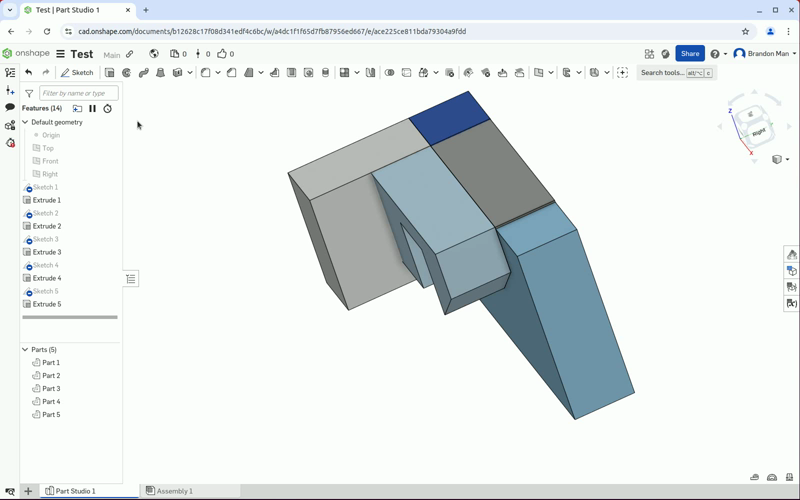
key(down, 2)
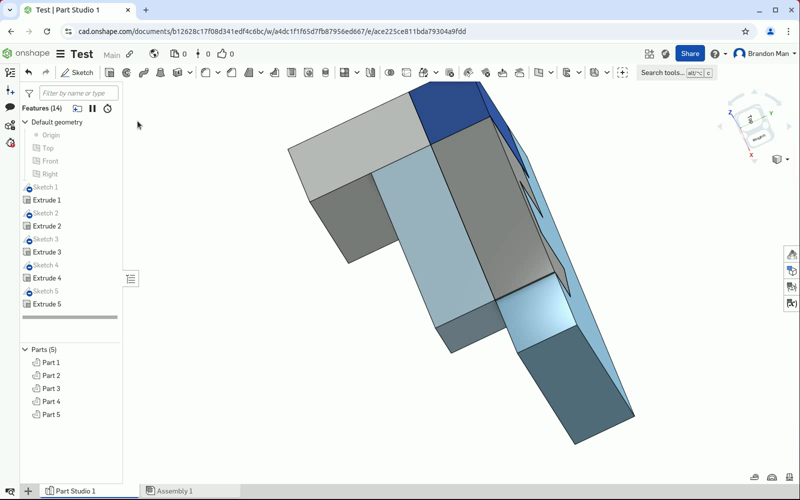
key(up, 2)
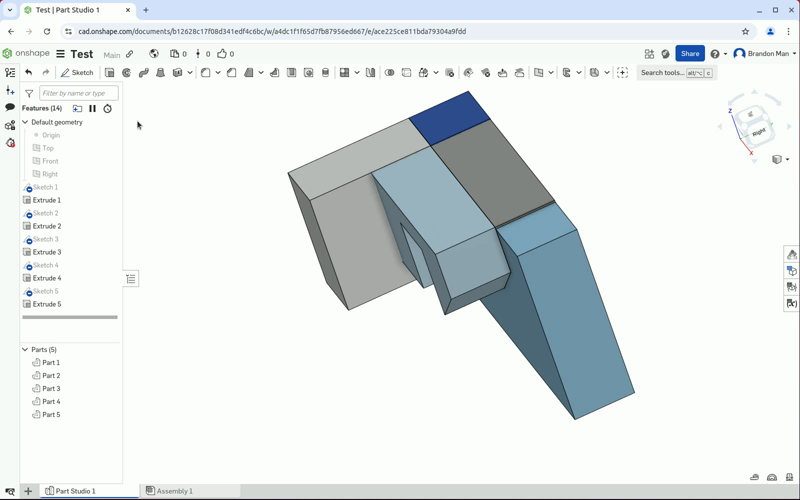
key(right, 2)
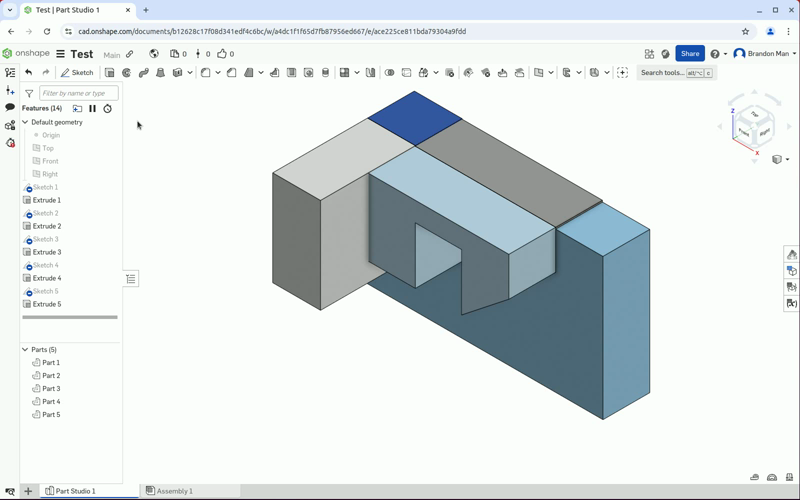
mouse_move(73, 189)
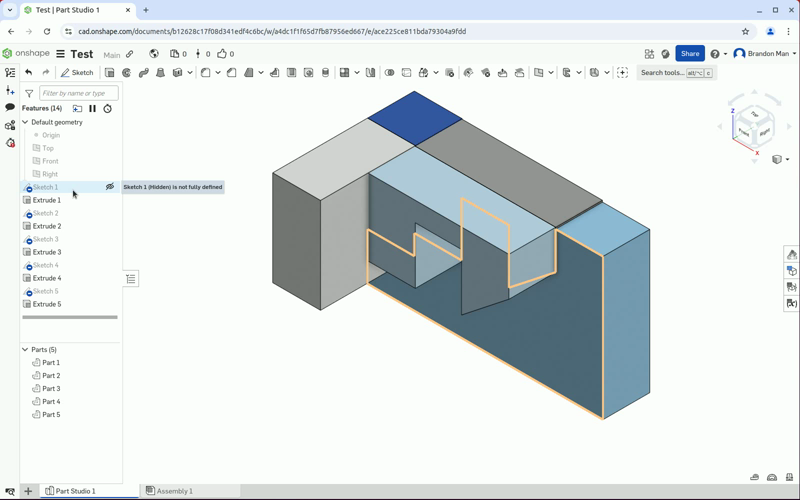
click(73, 189)